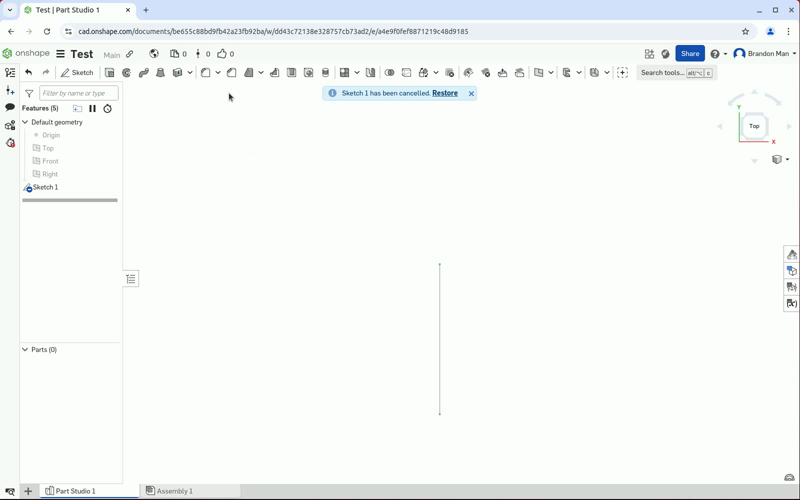
key(shift+h)
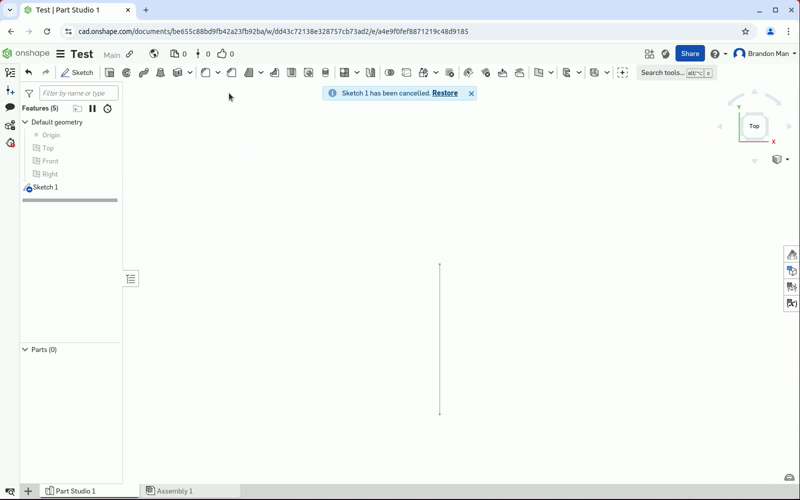
key(shift+s)
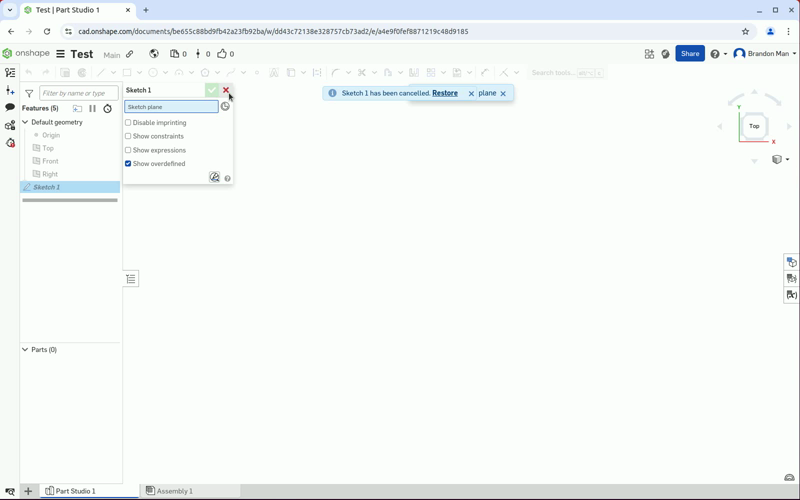
mouse_move(73, 150)
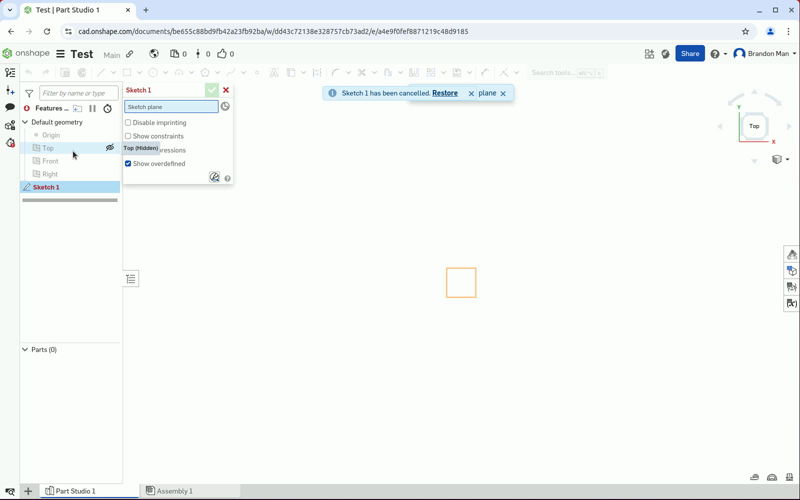
click(73, 150)
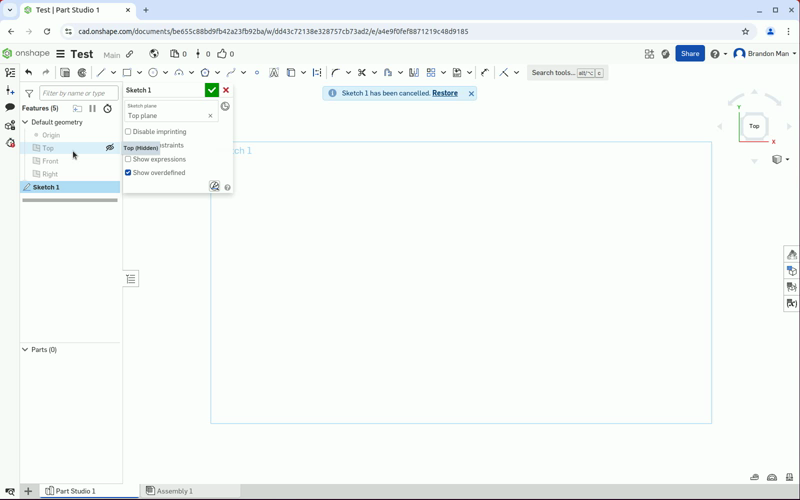
mouse_move(73, 352)
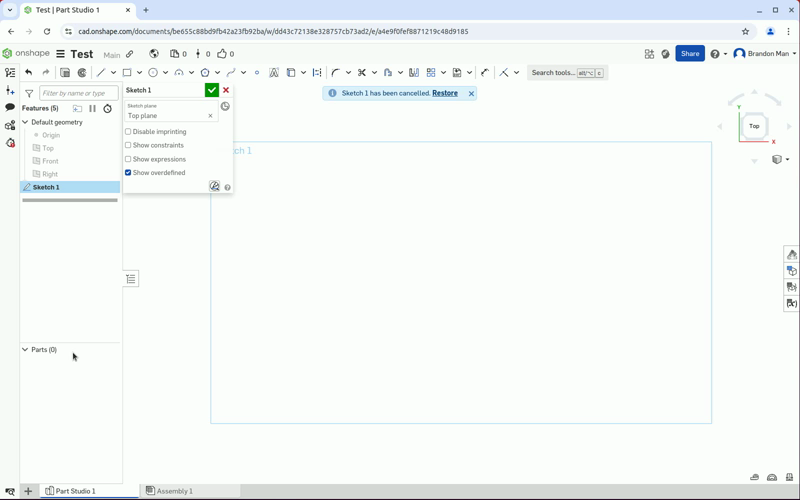
key(y)
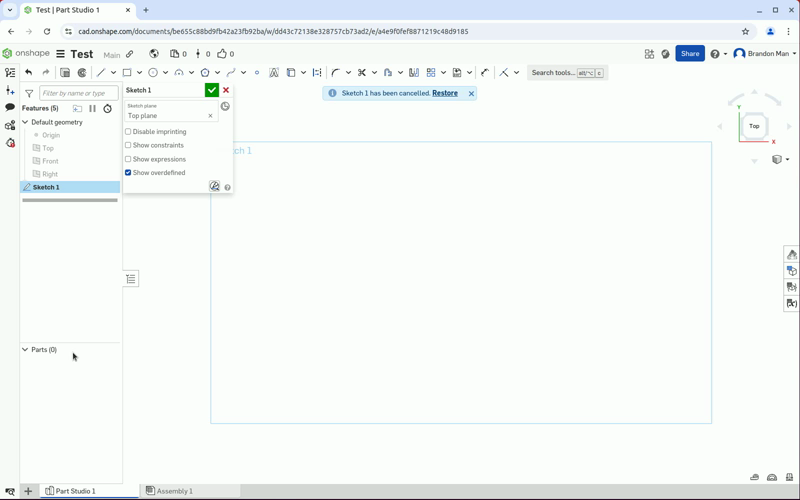
key(l)
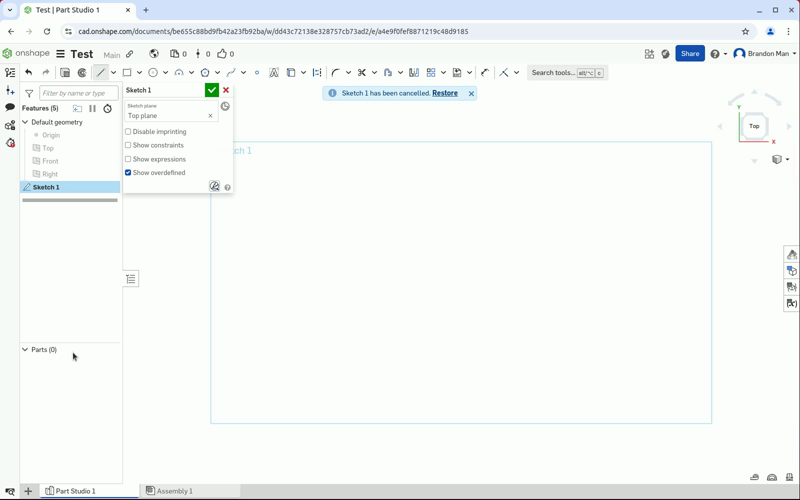
key_down(shift)
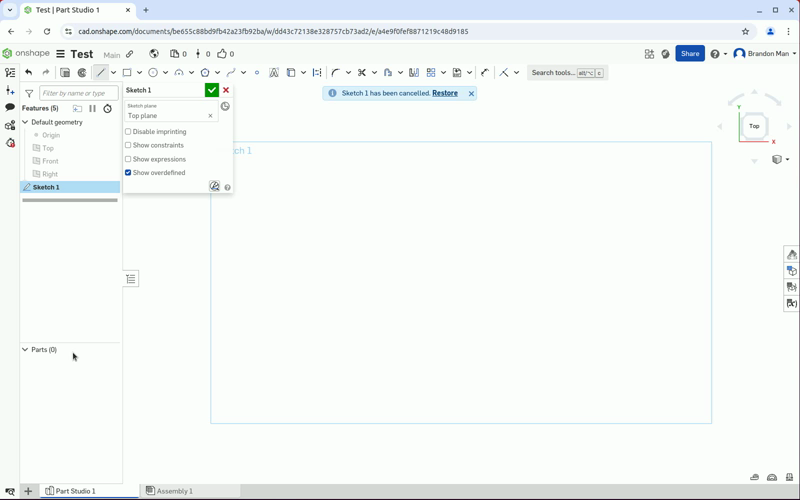
mouse_move(370, 305)
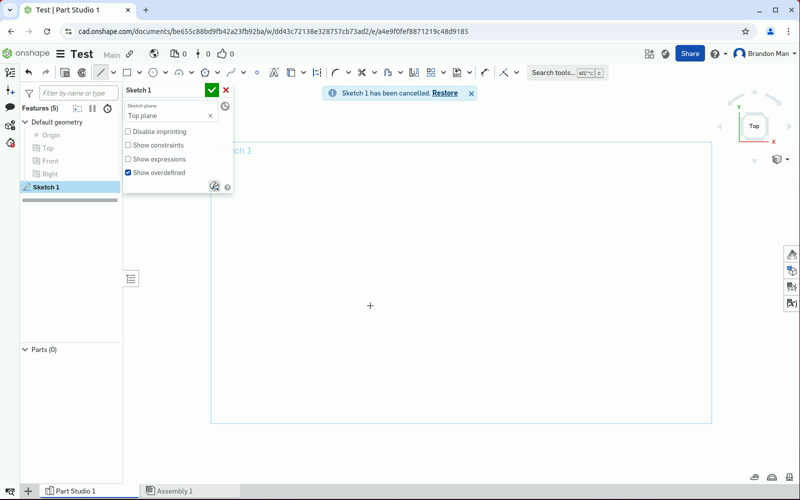
click(370, 305)
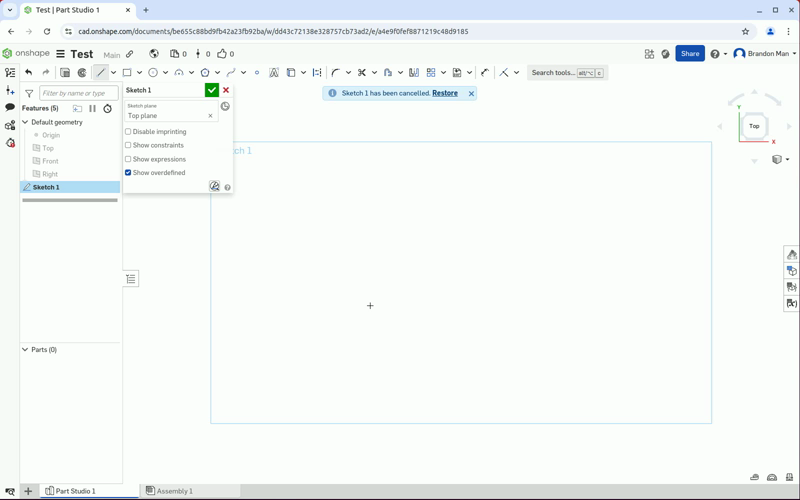
key_up(shift)
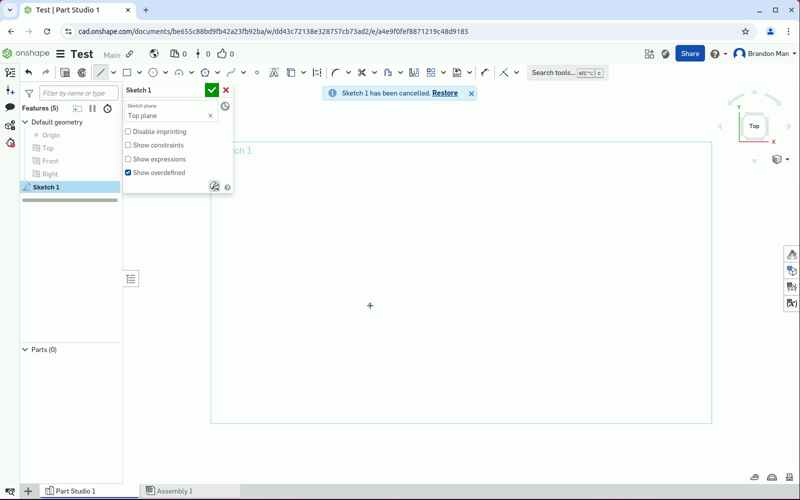
key_down(shift)
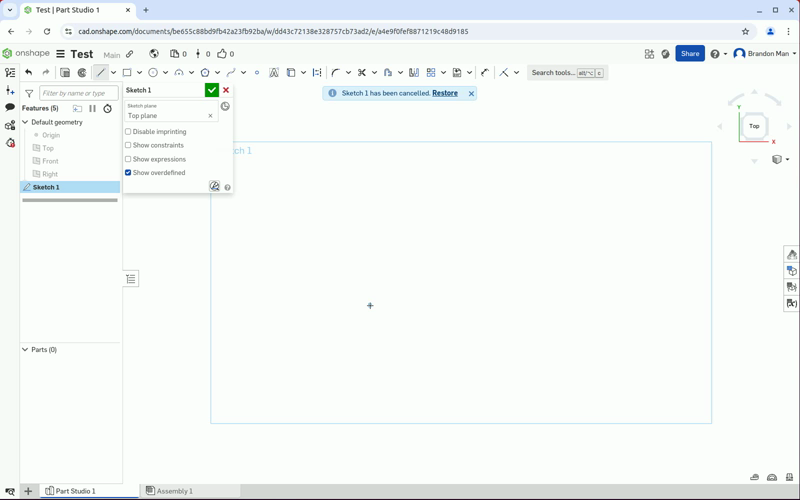
mouse_move(550, 305)
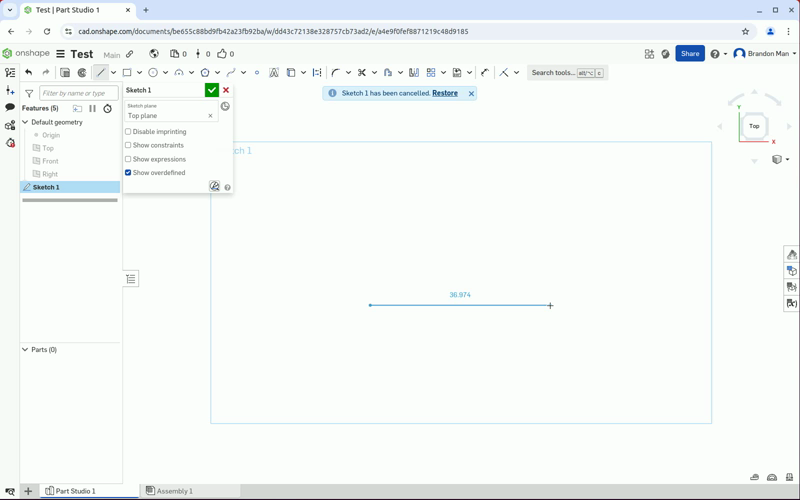
click(550, 305)
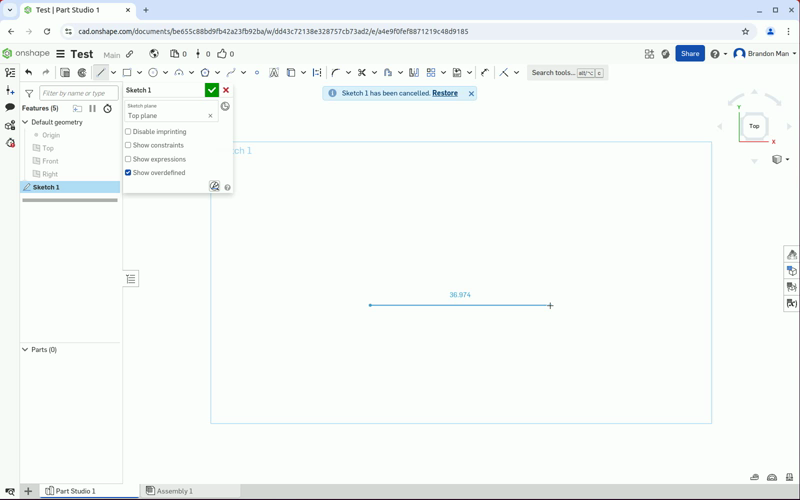
key_up(shift)
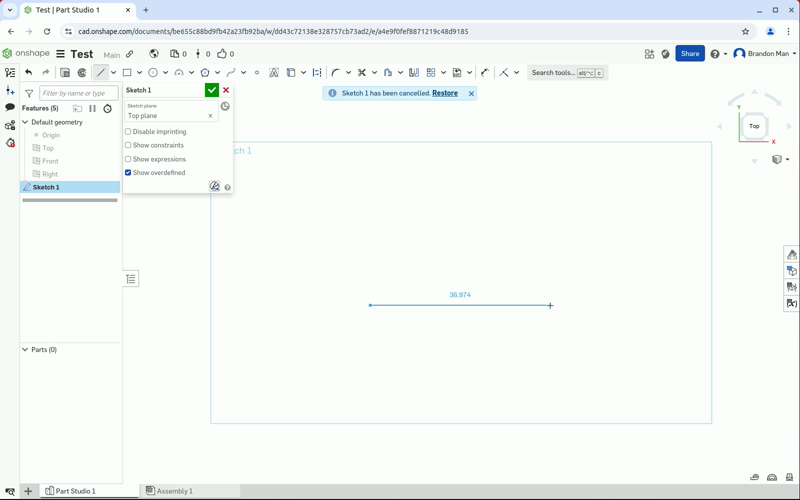
key_down(shift)
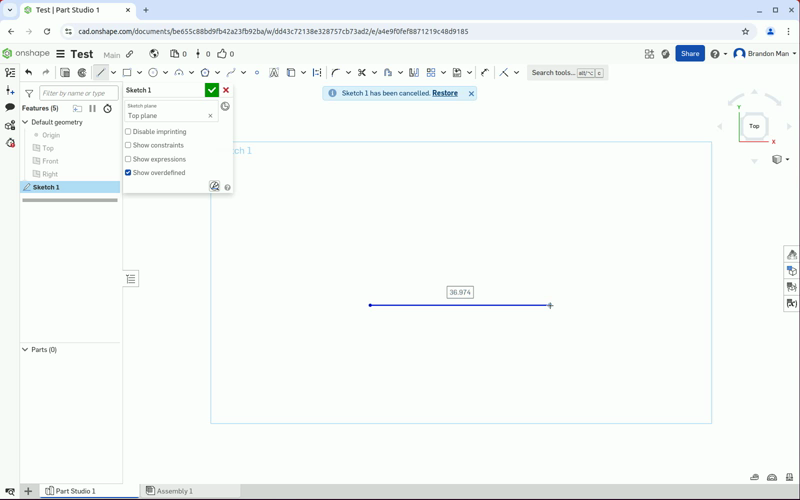
mouse_move(580, 305)
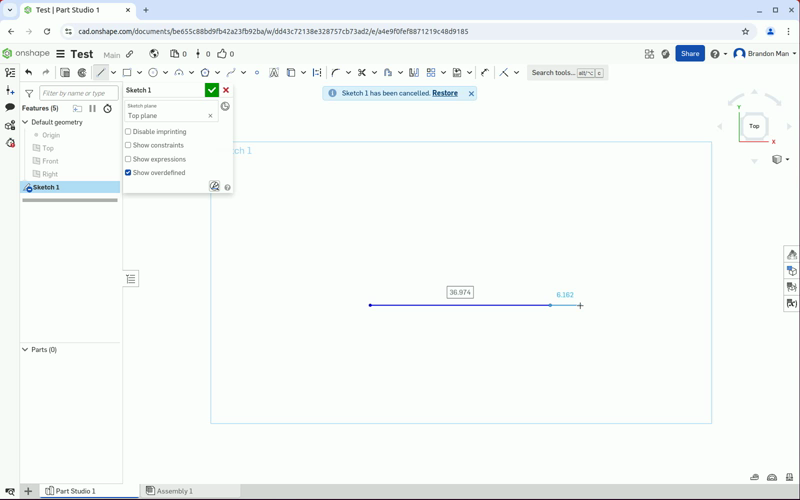
mouse_move(550, 259)
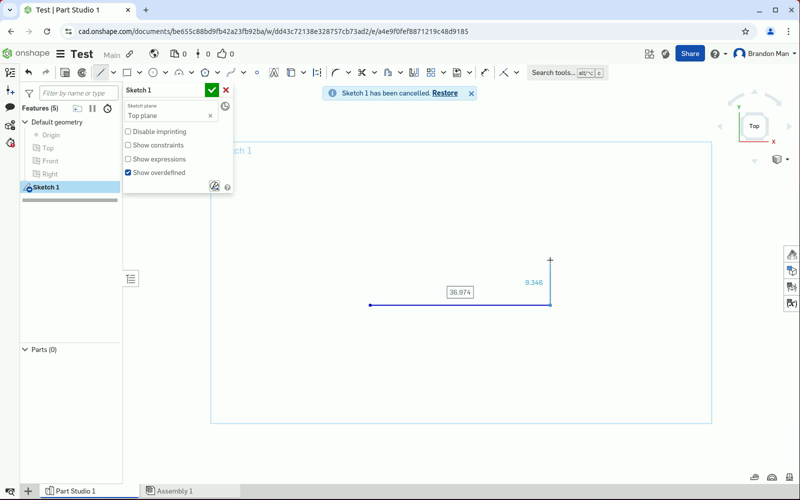
click(550, 259)
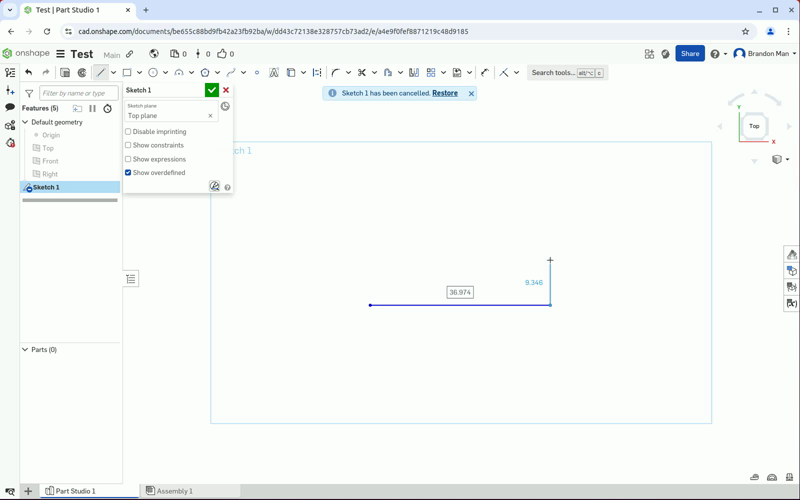
key_up(shift)
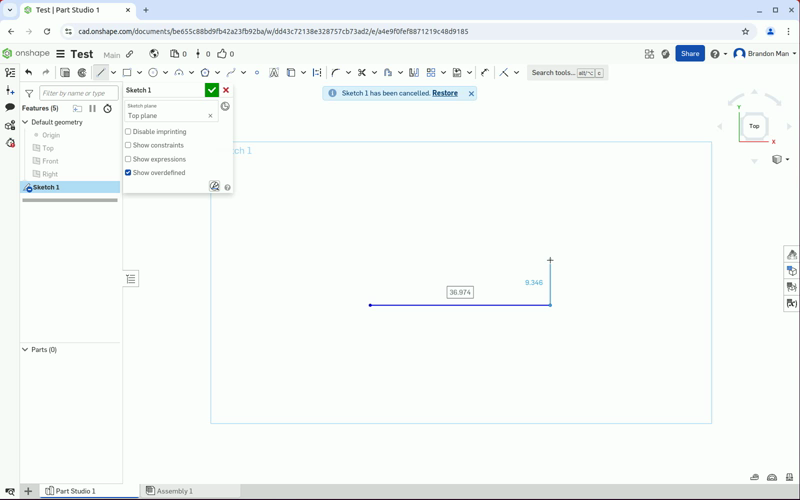
key_down(shift)
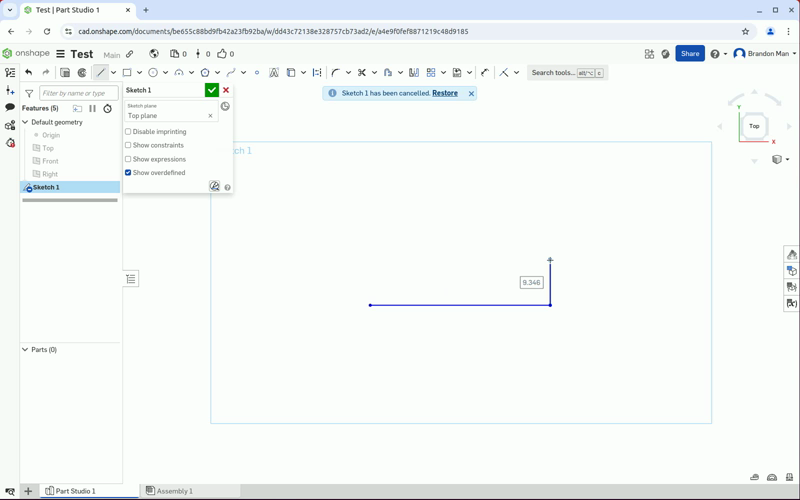
mouse_move(370, 259)
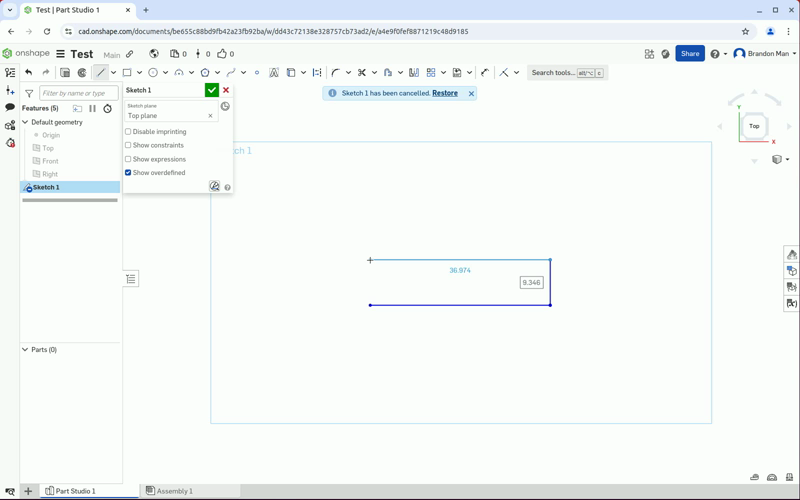
click(370, 259)
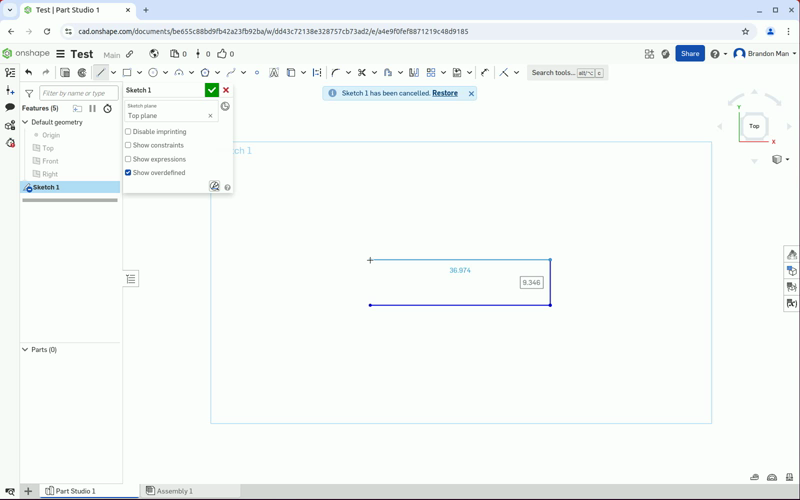
key_up(shift)
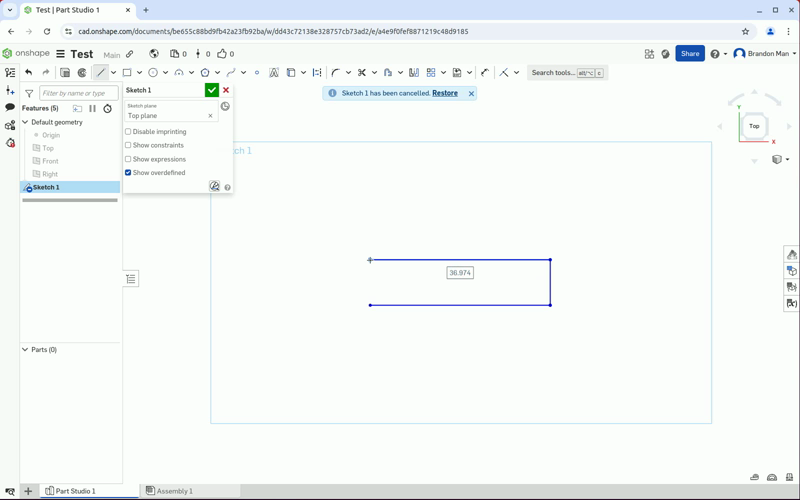
mouse_move(400, 259)
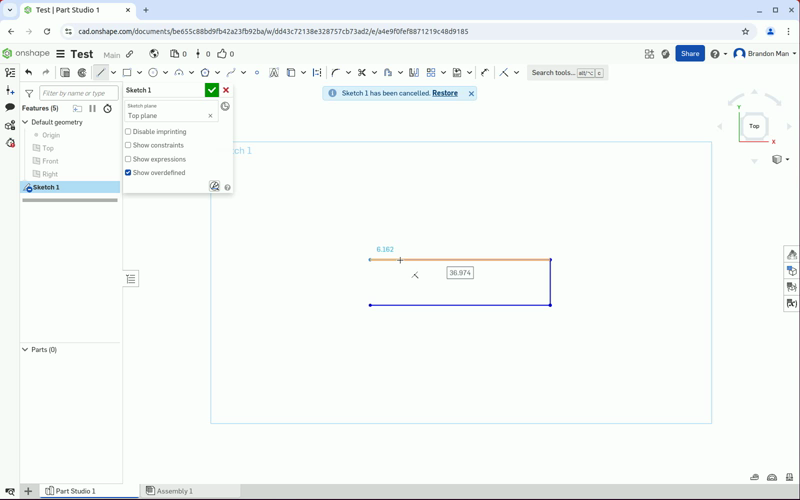
key_down(shift)
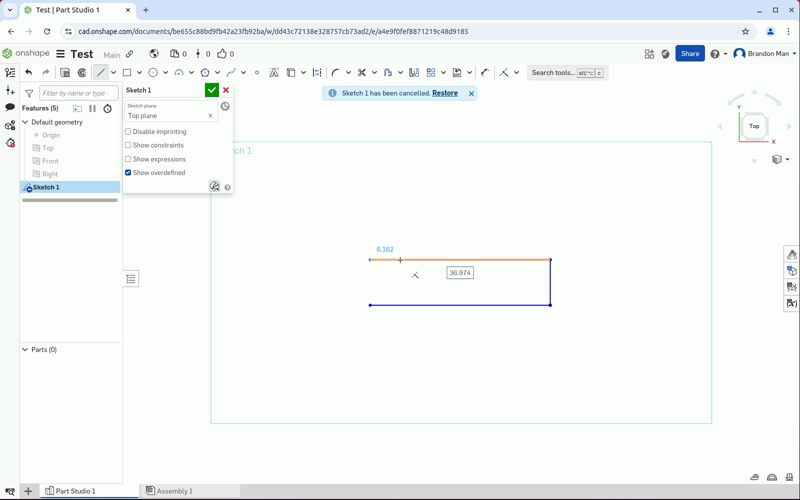
mouse_move(370, 305)
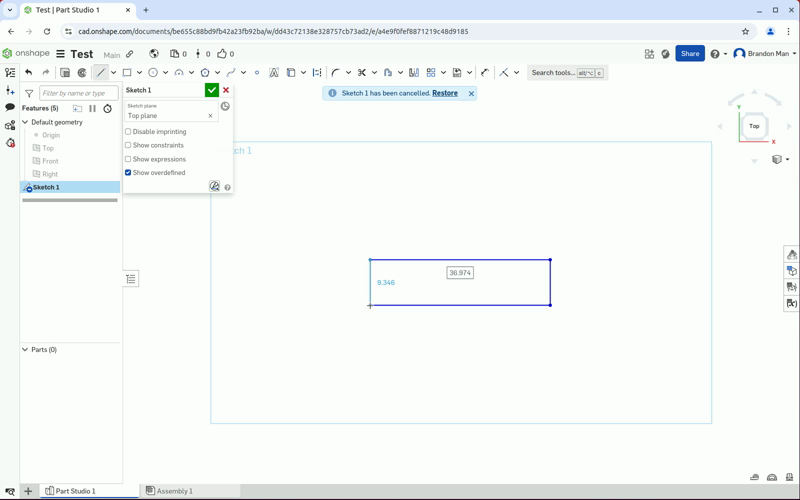
key_up(shift)
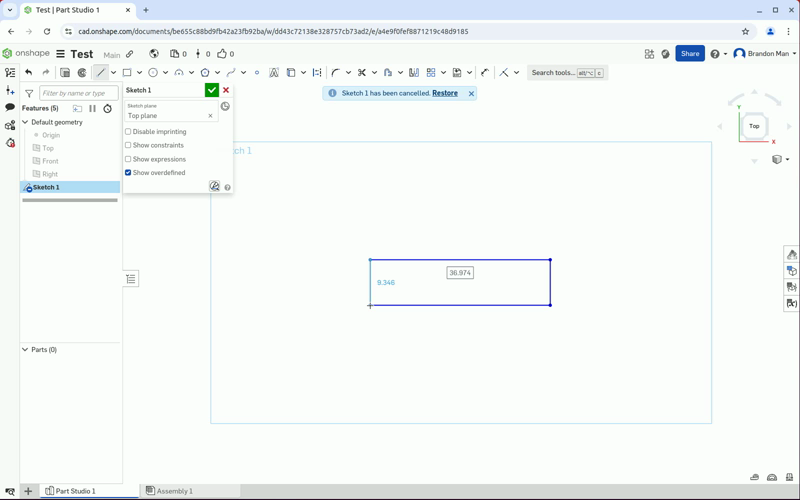
click(370, 305)
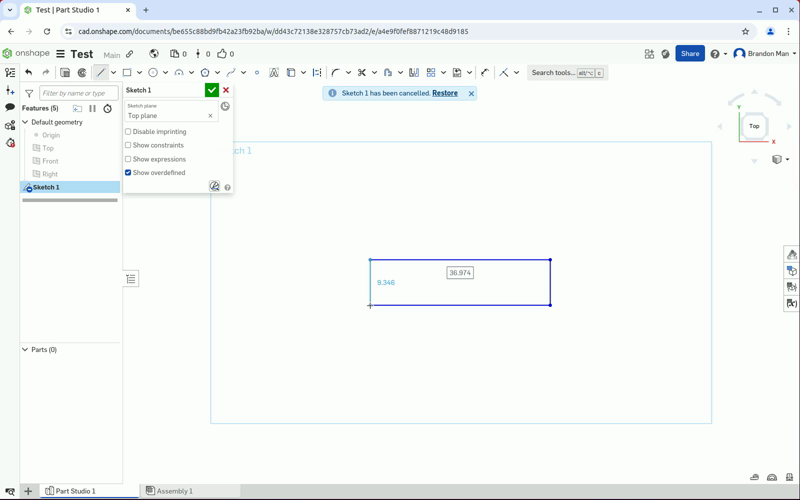
key(esc)
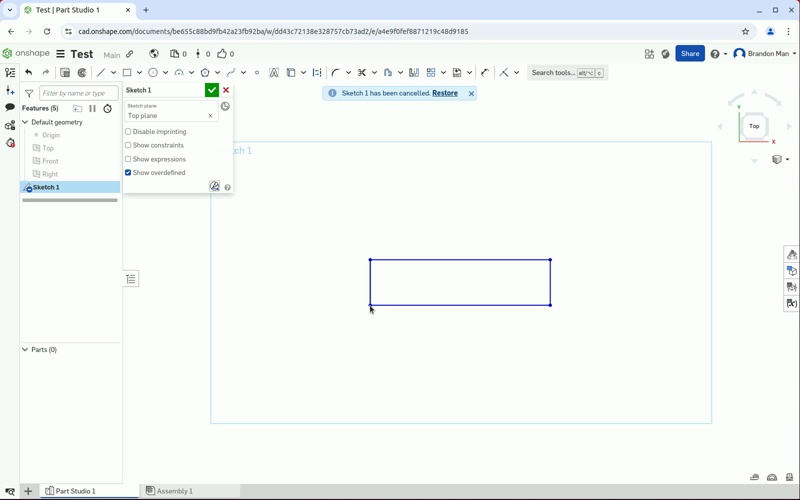
mouse_move(476, 285)
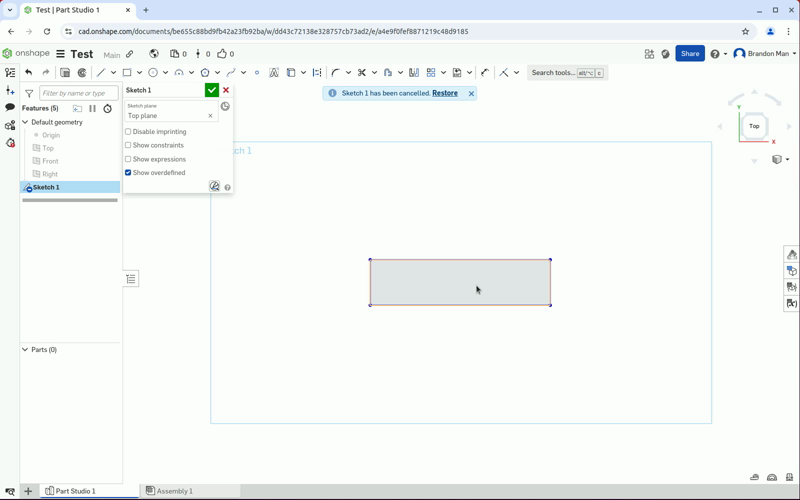
click(476, 285)
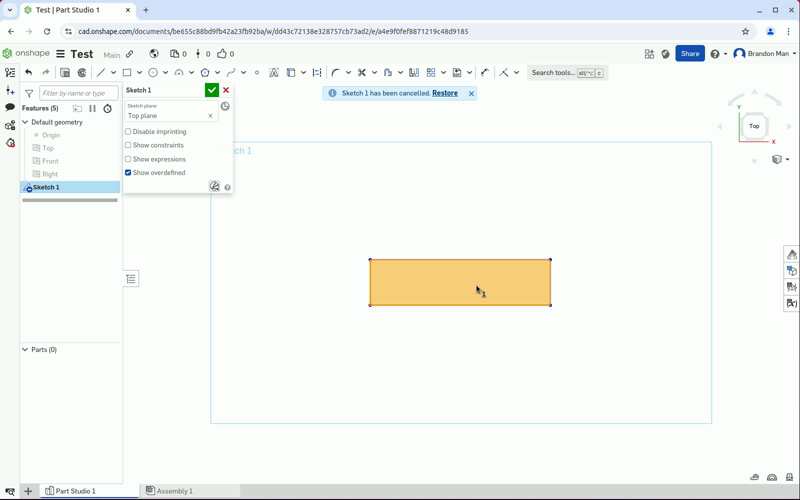
mouse_move(73, 352)
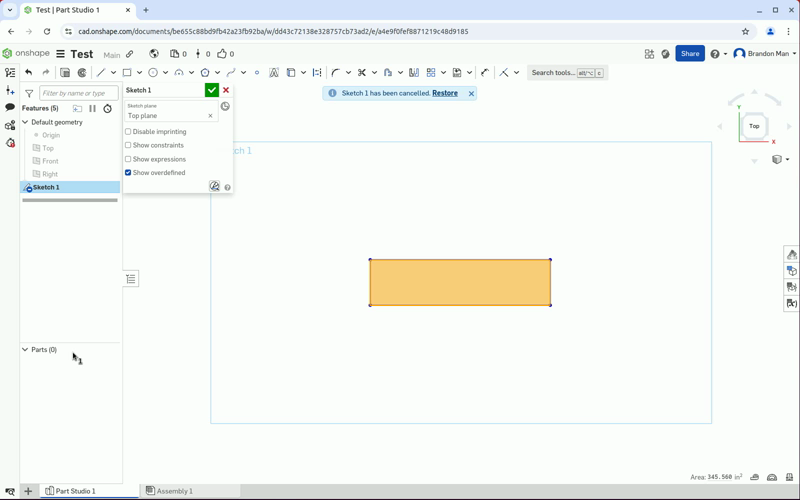
key(shift+y)
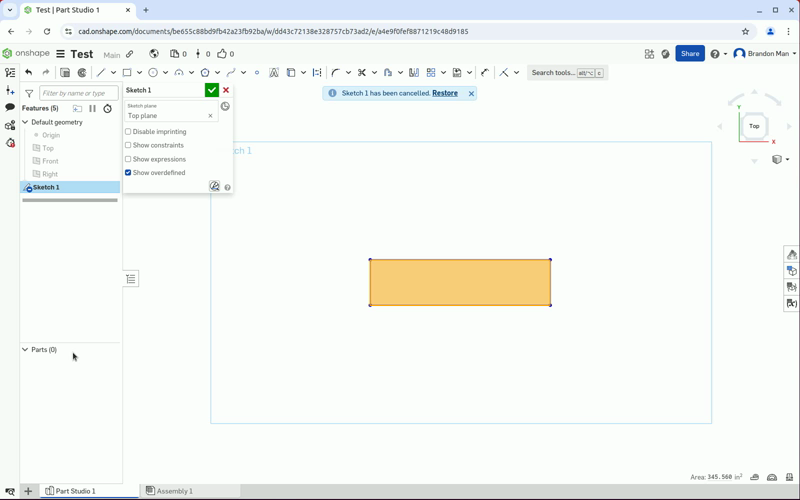
key(shift+e)
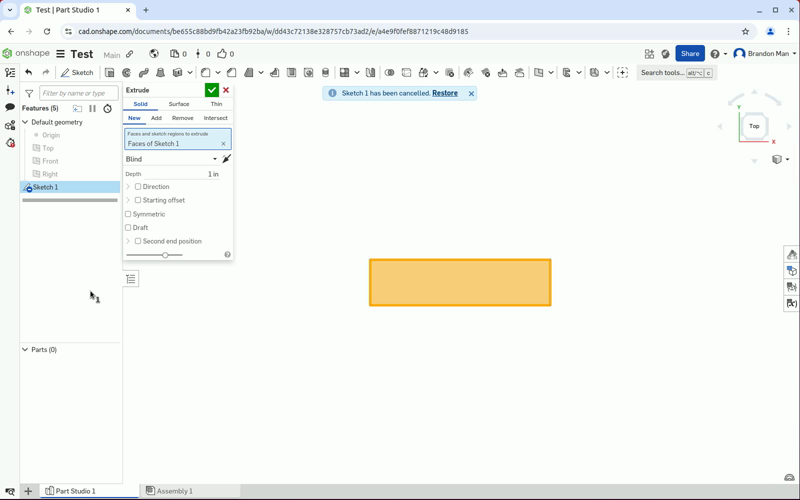
mouse_move(143, 106)
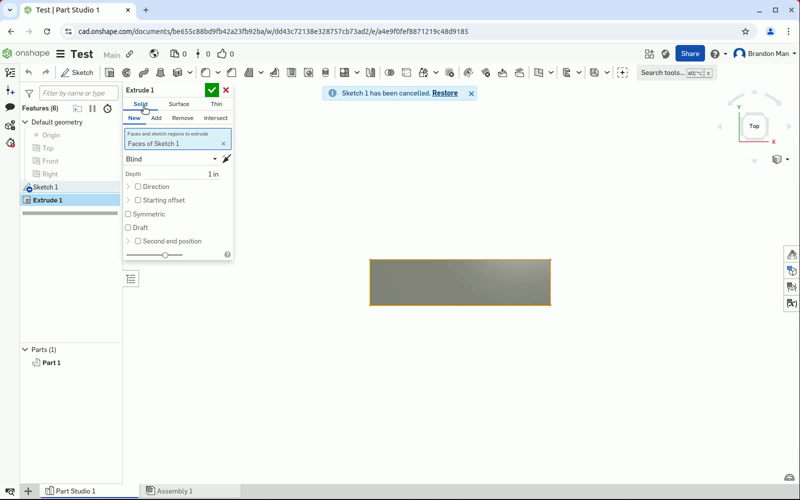
click(143, 106)
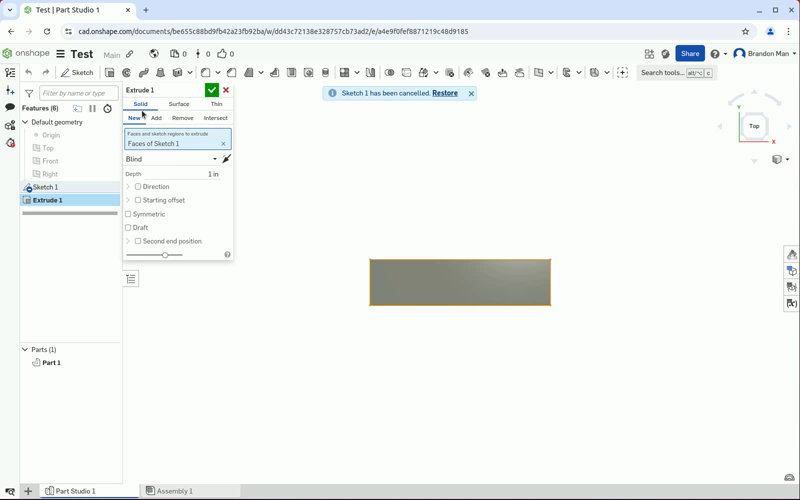
mouse_move(137, 120)
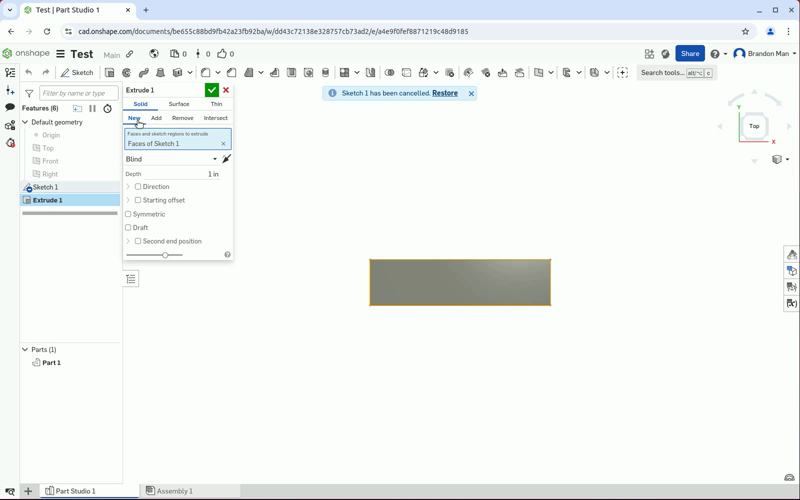
click(137, 120)
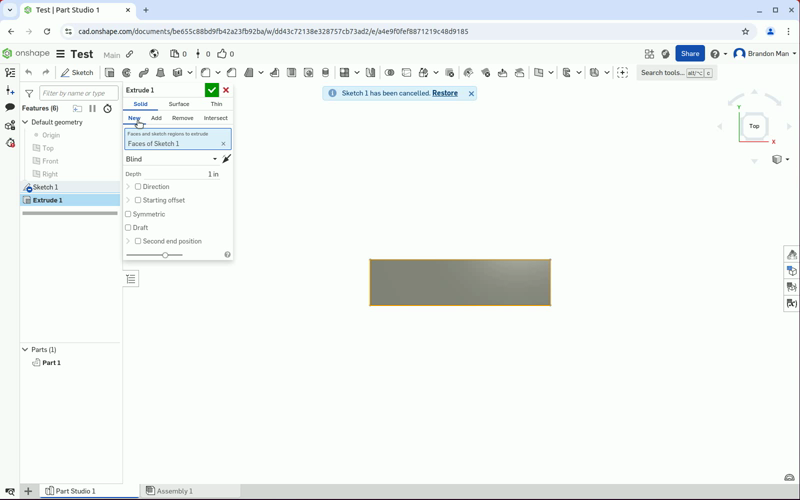
key(tab, 4)
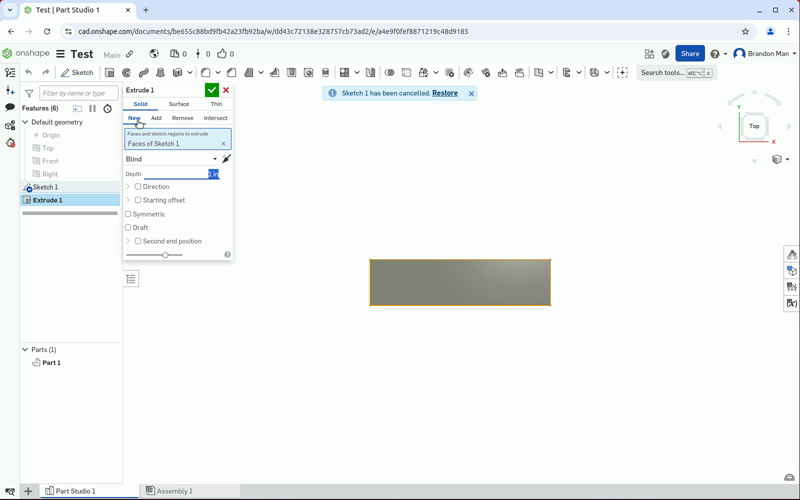
text(2.889)
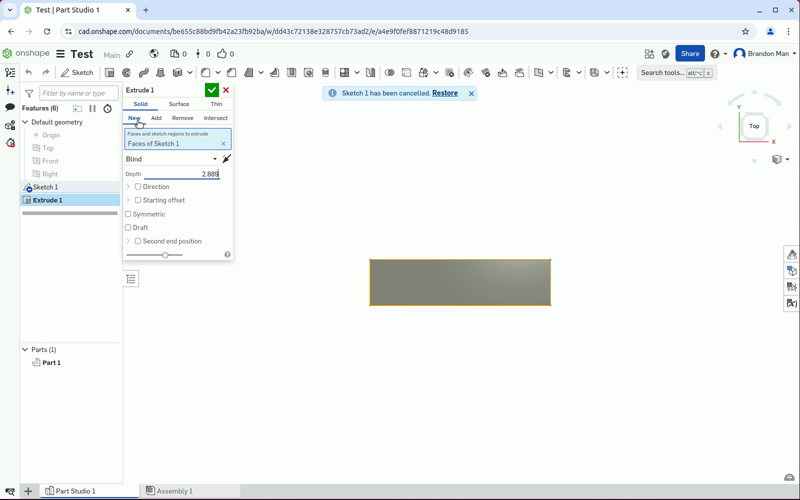
key(enter)
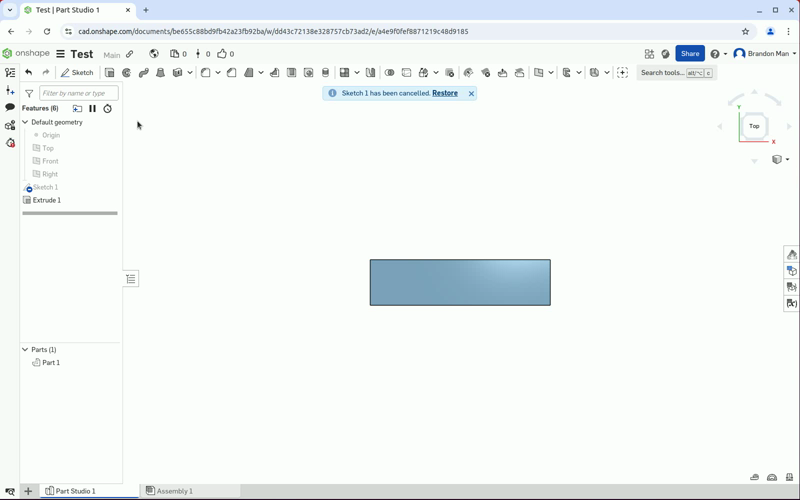
key(shift+h)
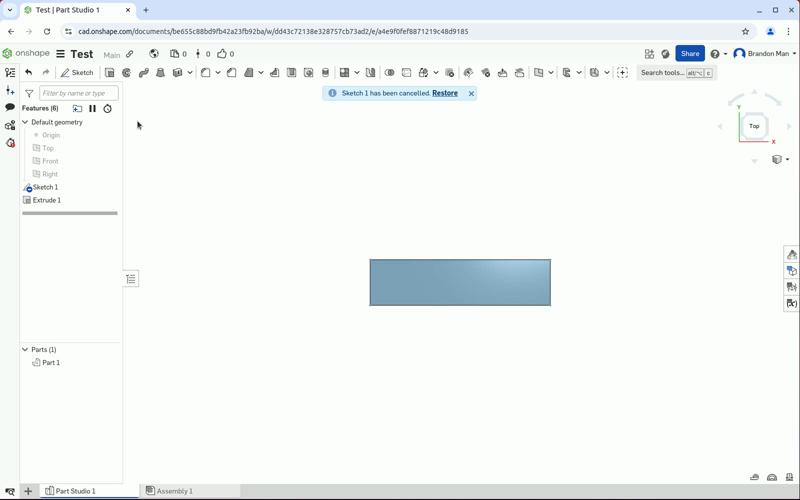
key(shift+h)
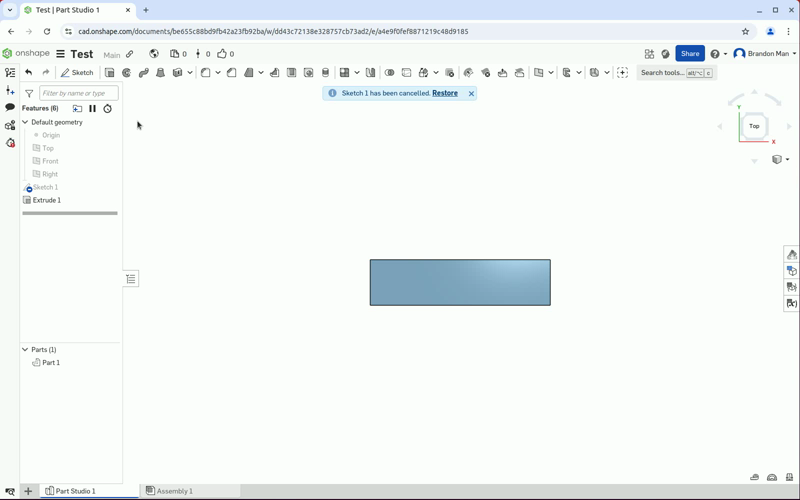
mouse_move(73, 189)
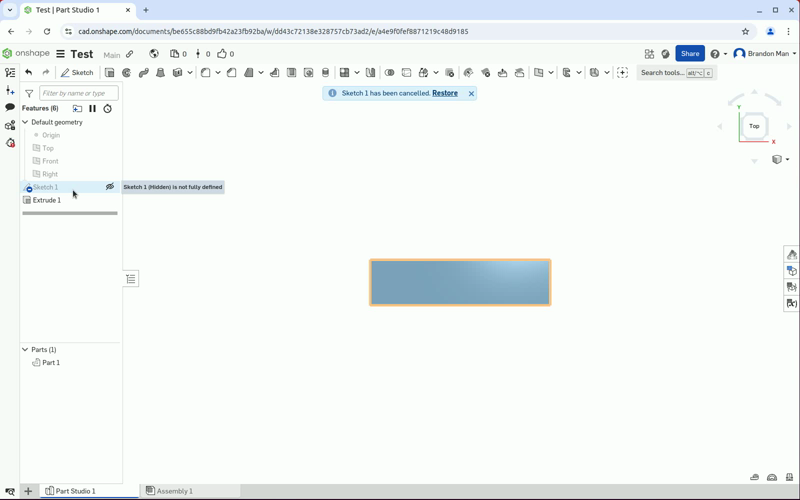
click(73, 189)
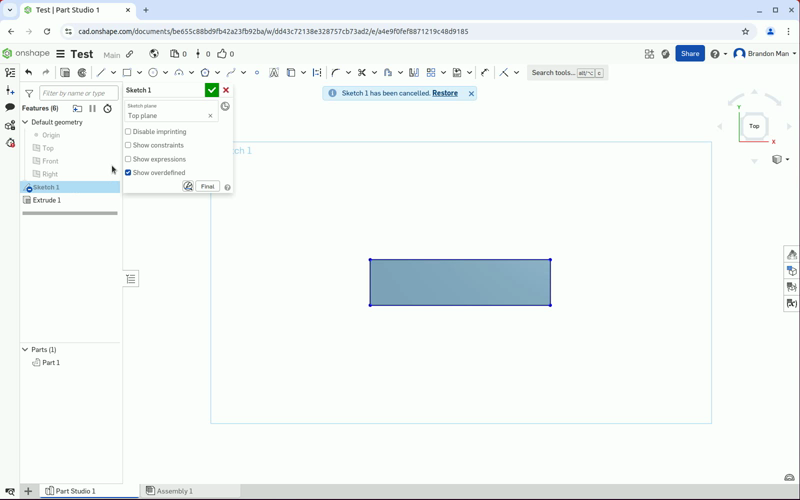
mouse_move(229, 92)
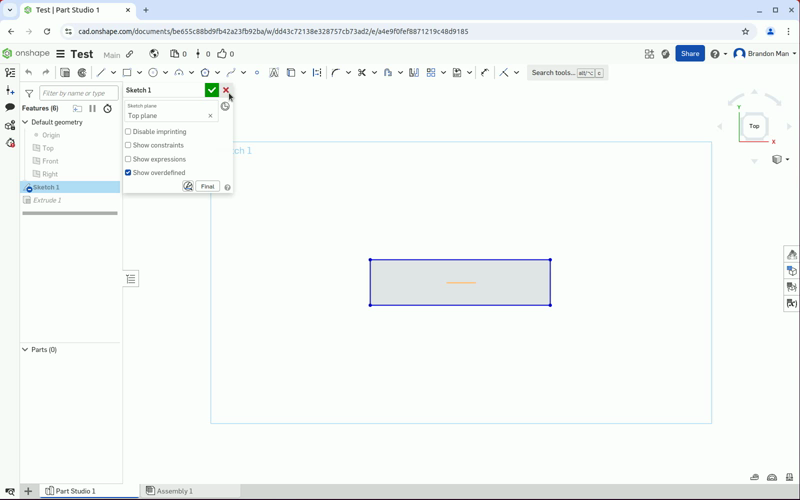
click(229, 92)
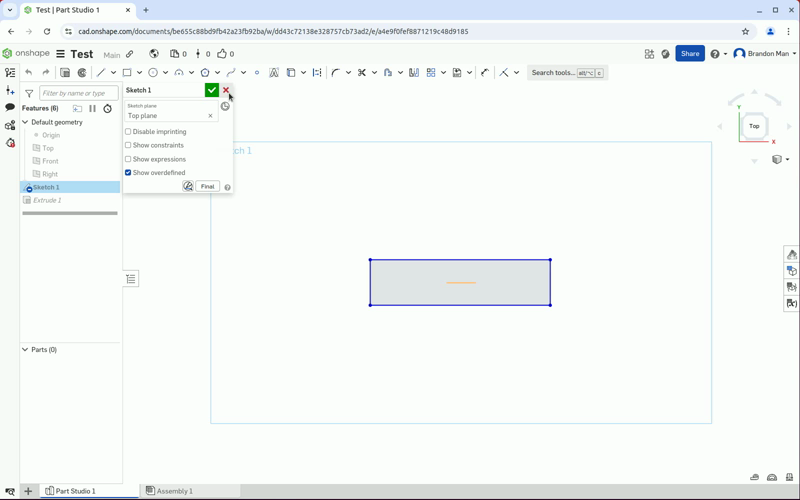
key(shift+s)
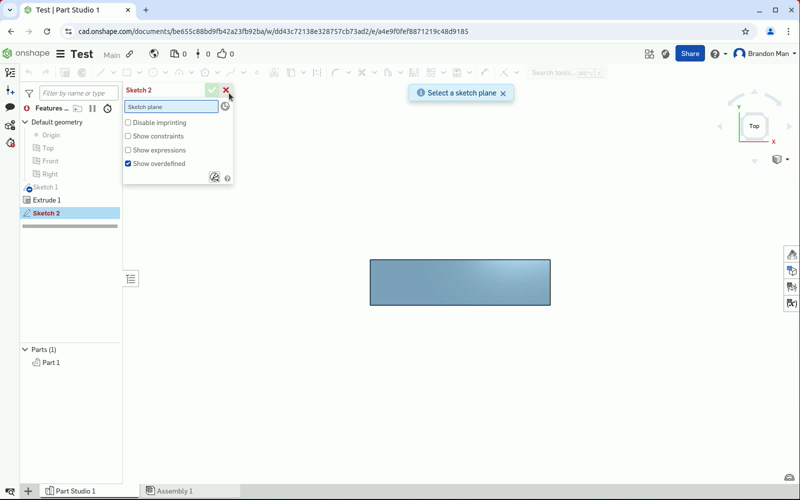
mouse_move(73, 150)
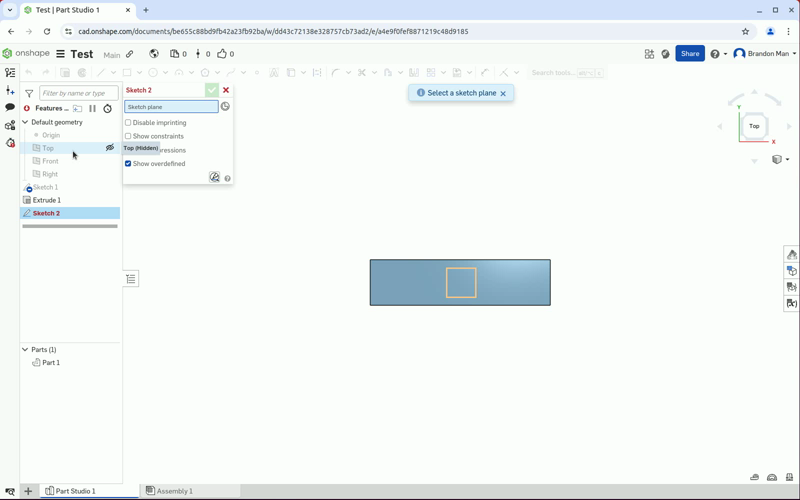
click(73, 150)
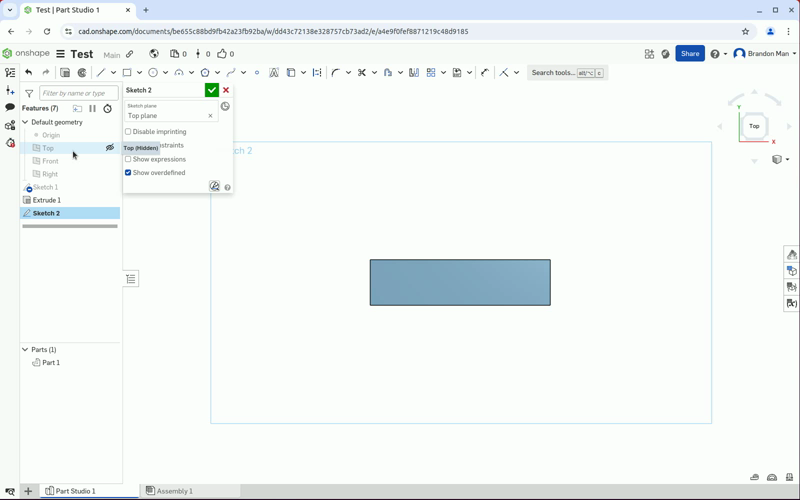
mouse_move(73, 352)
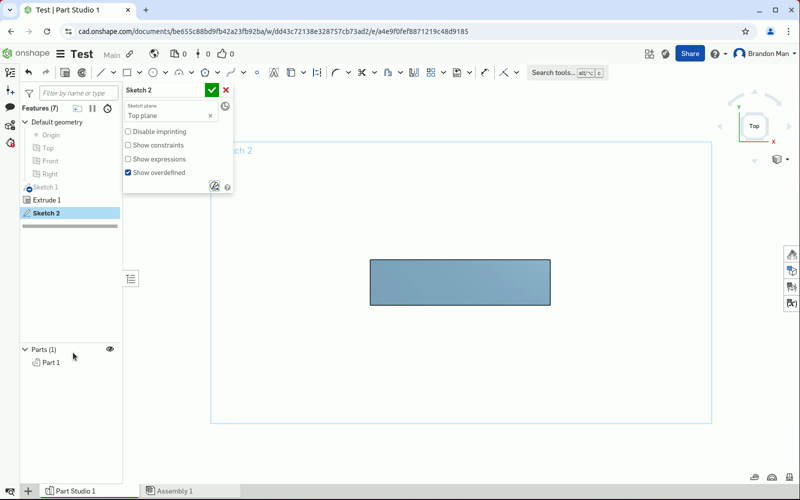
key(y)
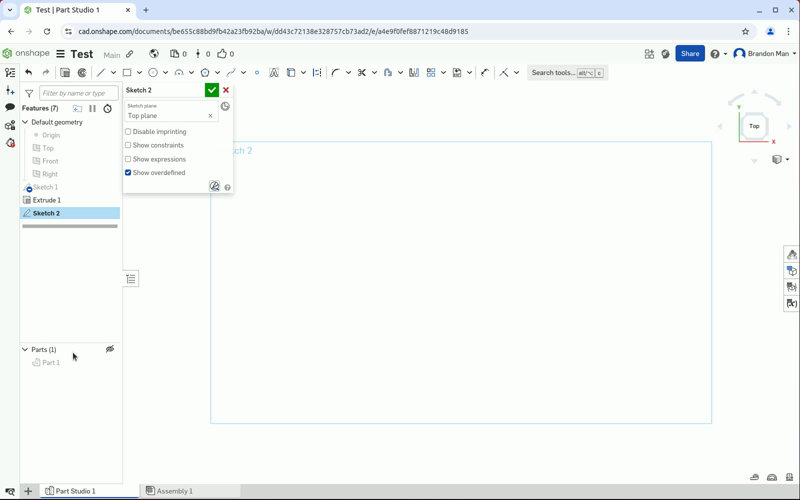
key(a)
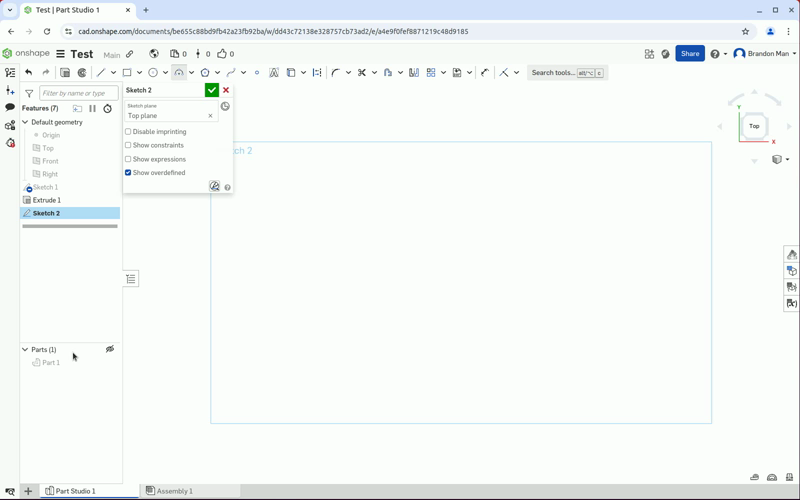
key_down(shift)
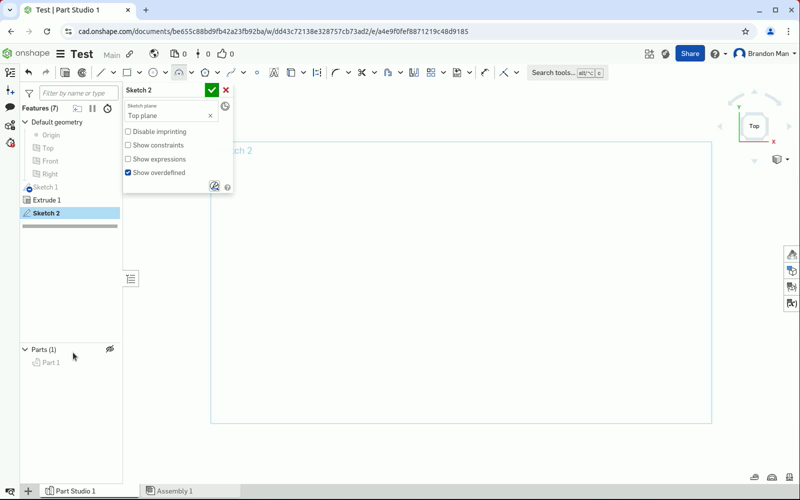
mouse_move(370, 305)
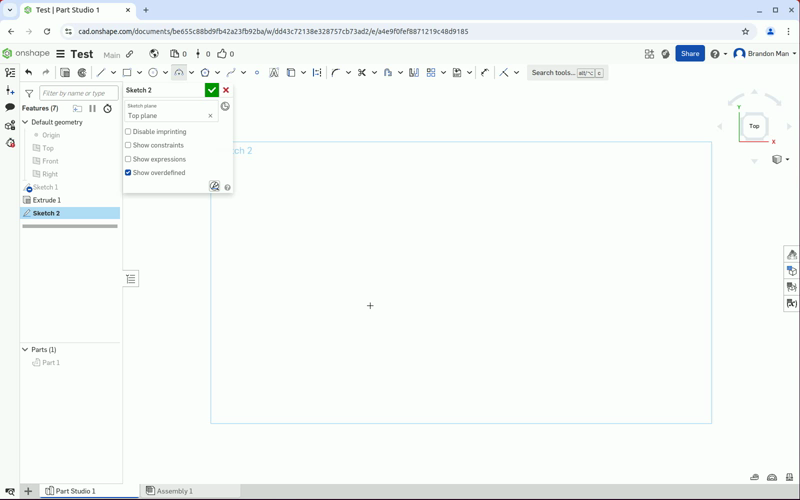
click(370, 305)
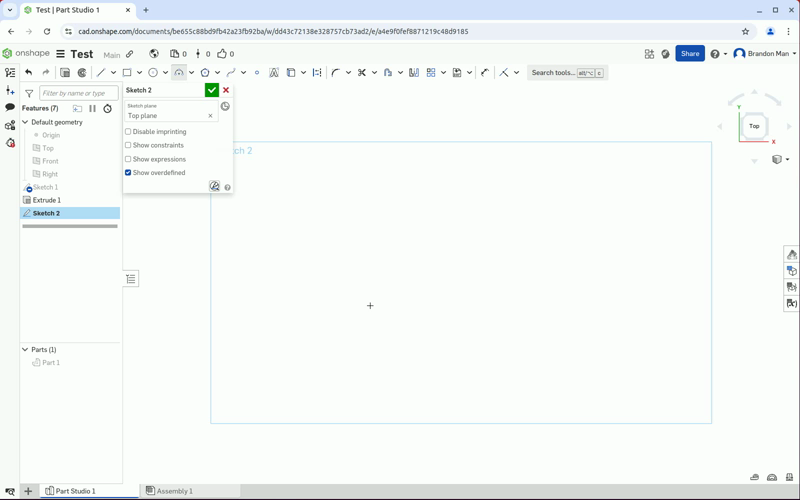
key_up(shift)
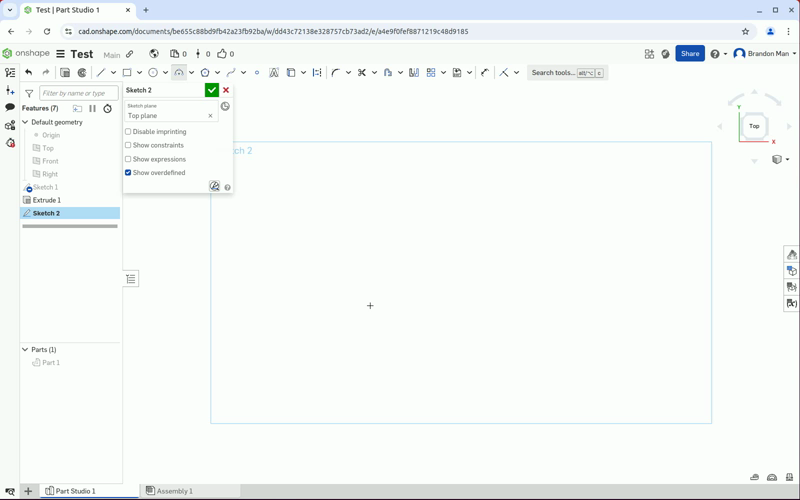
key_down(shift)
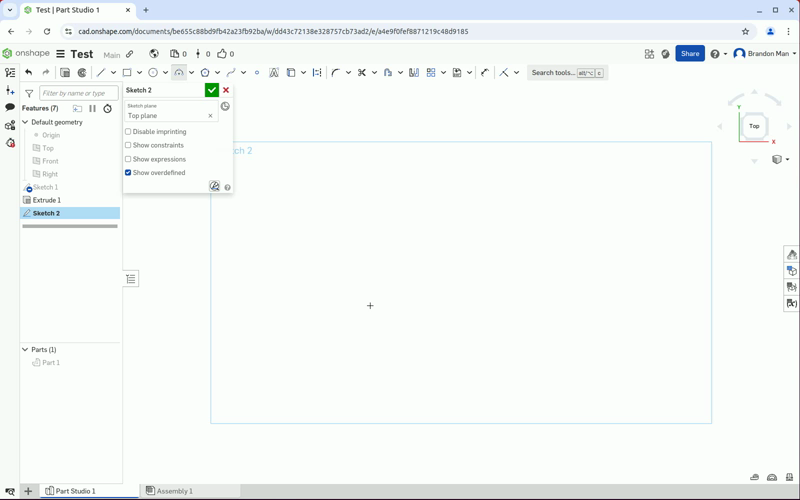
mouse_move(550, 305)
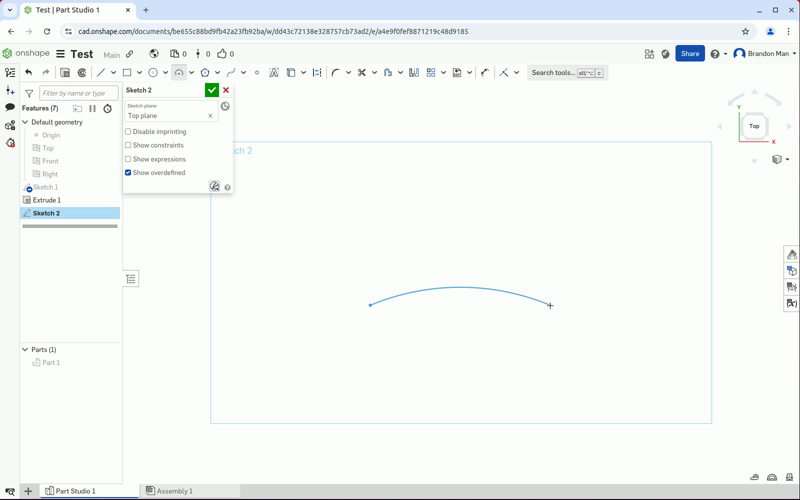
click(550, 305)
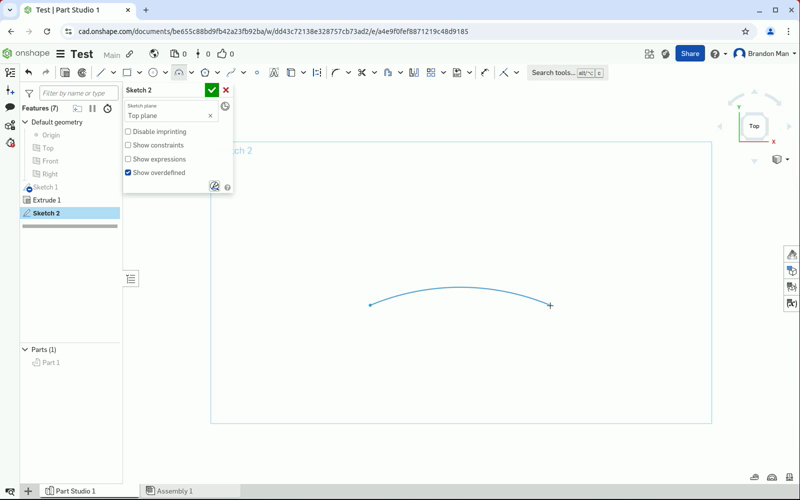
mouse_move(460, 395)
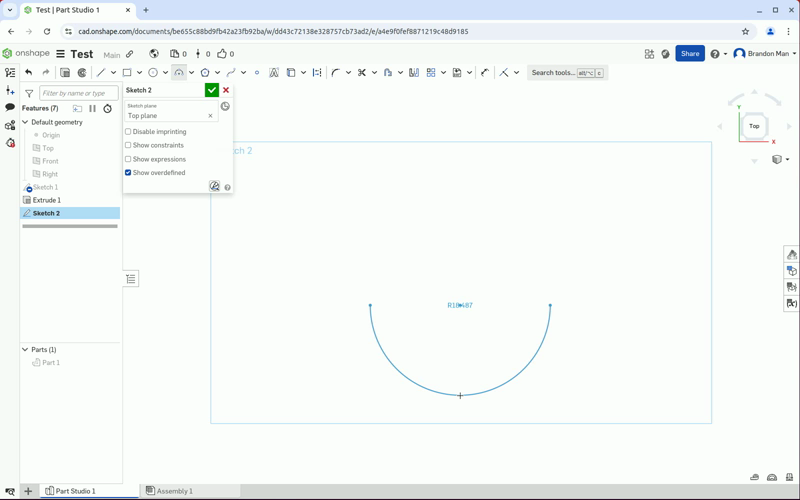
click(460, 395)
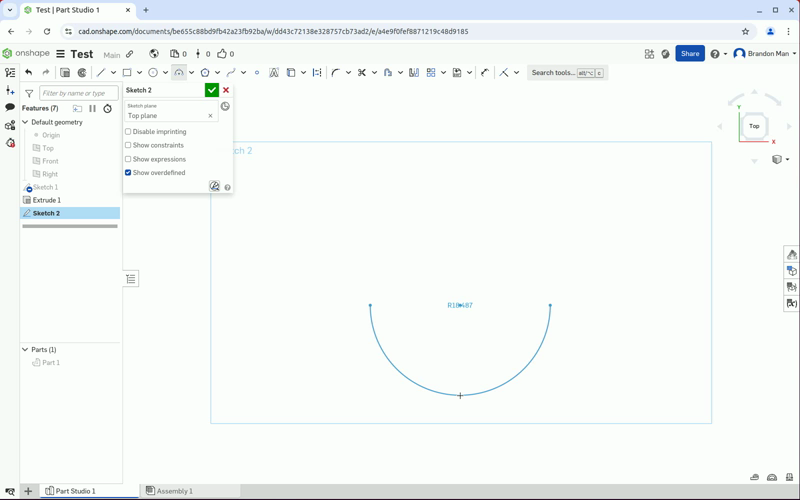
key_up(shift)
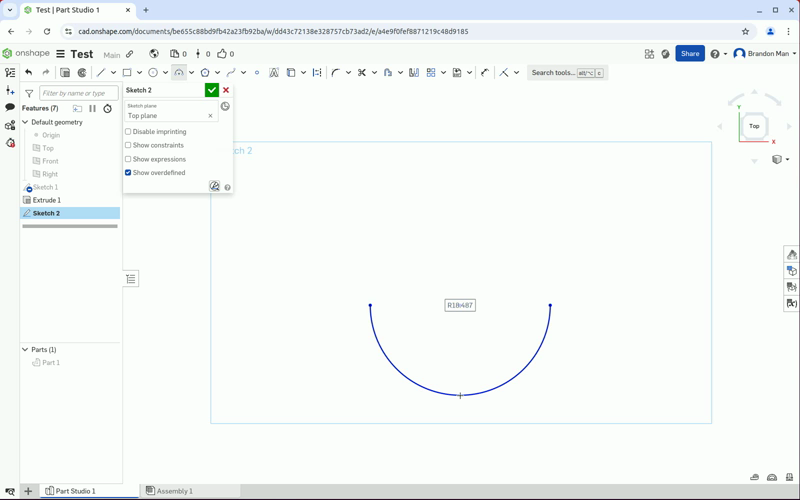
key(esc)
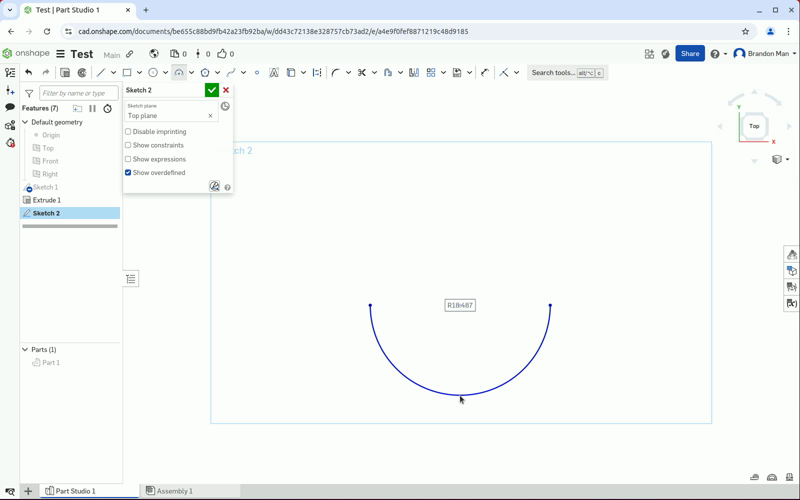
key(l)
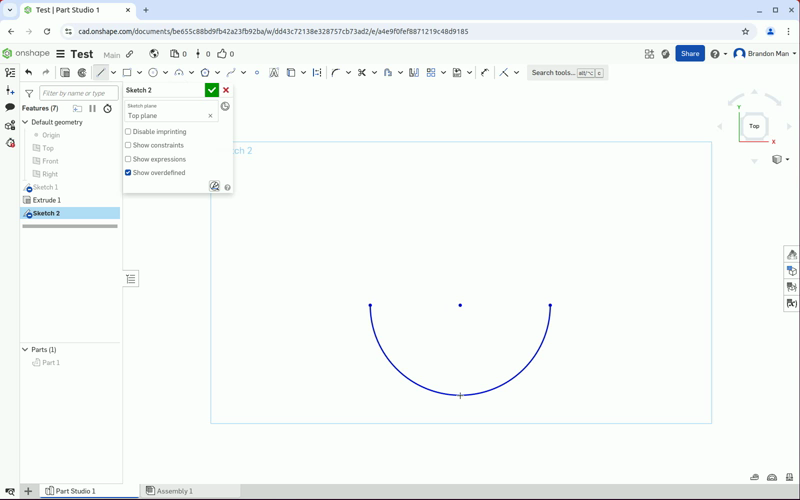
mouse_move(550, 305)
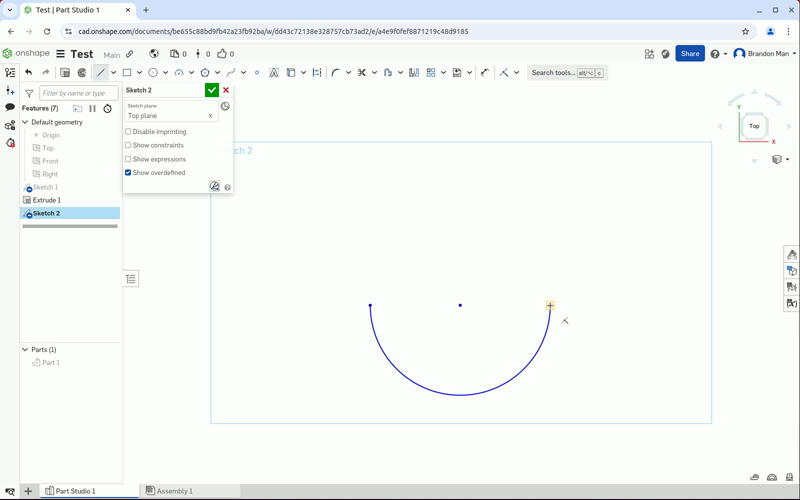
click(550, 305)
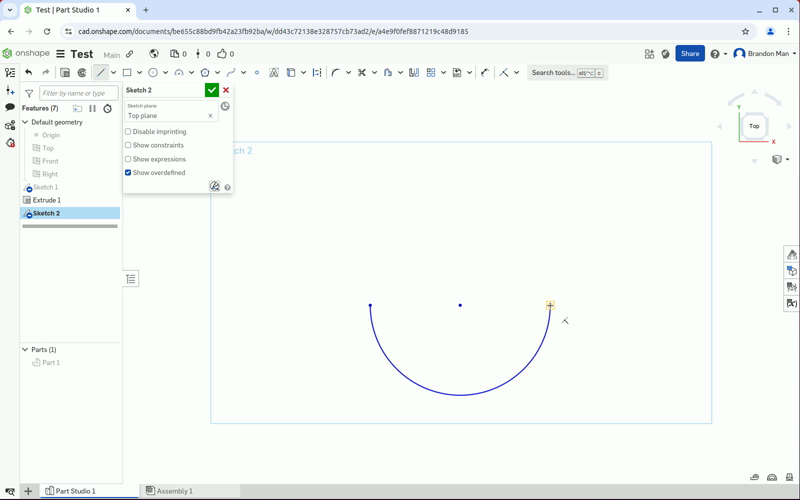
key_down(shift)
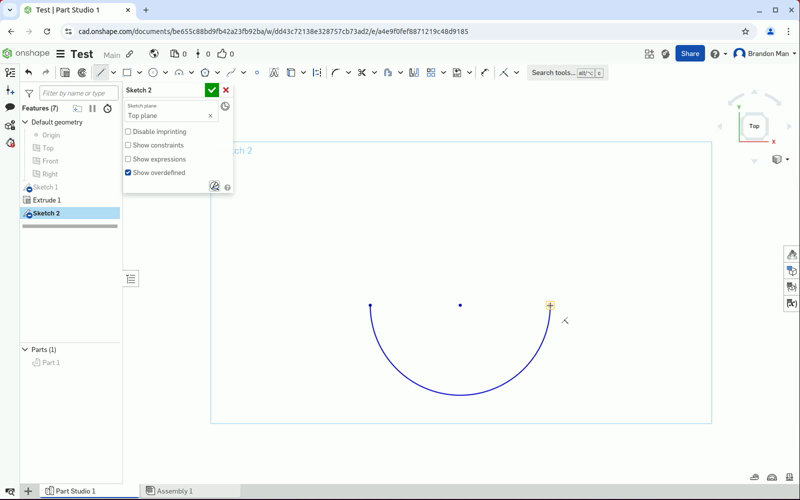
mouse_move(370, 305)
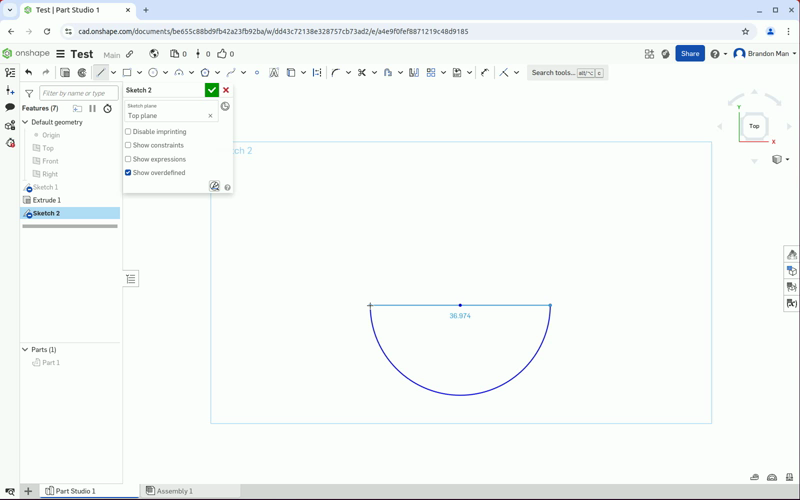
key_up(shift)
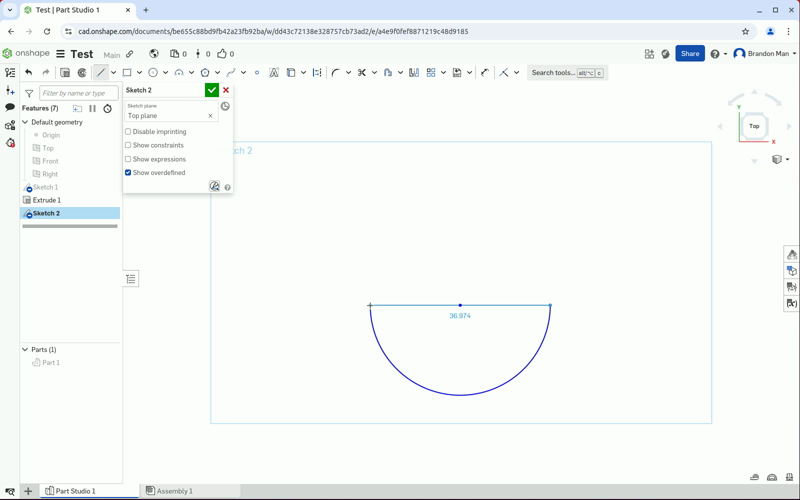
click(370, 305)
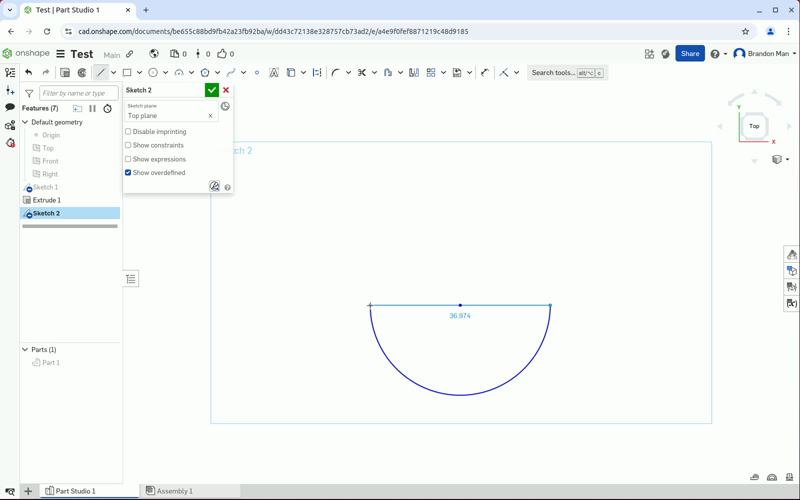
key(esc)
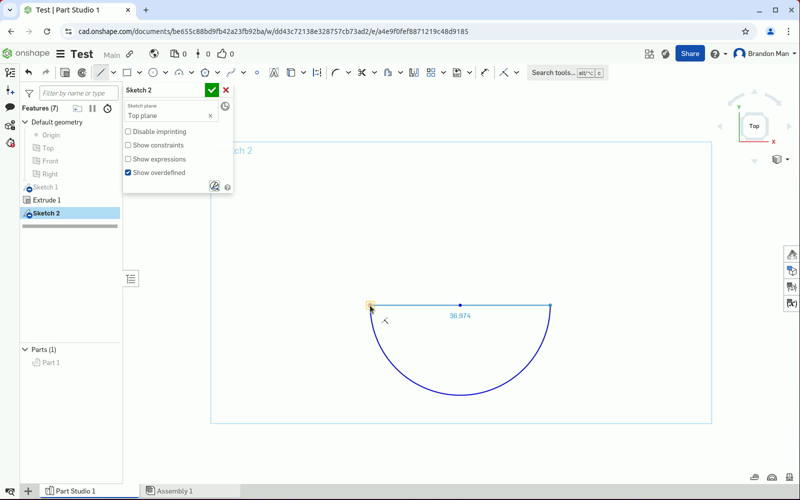
key(c)
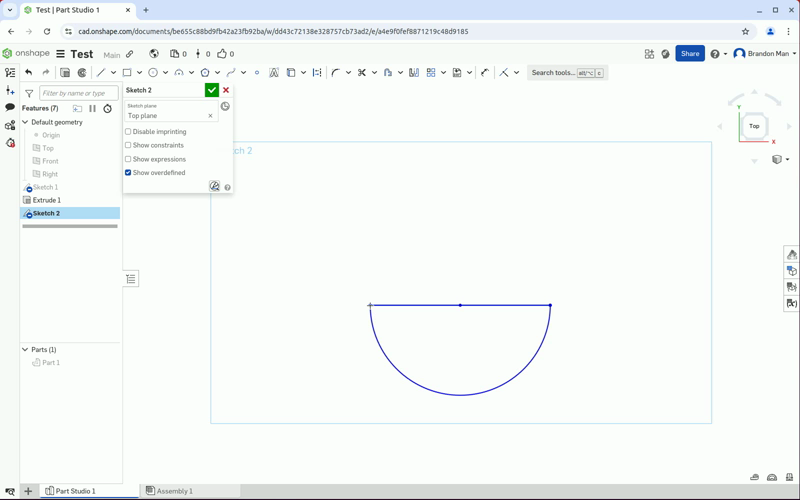
key_down(shift)
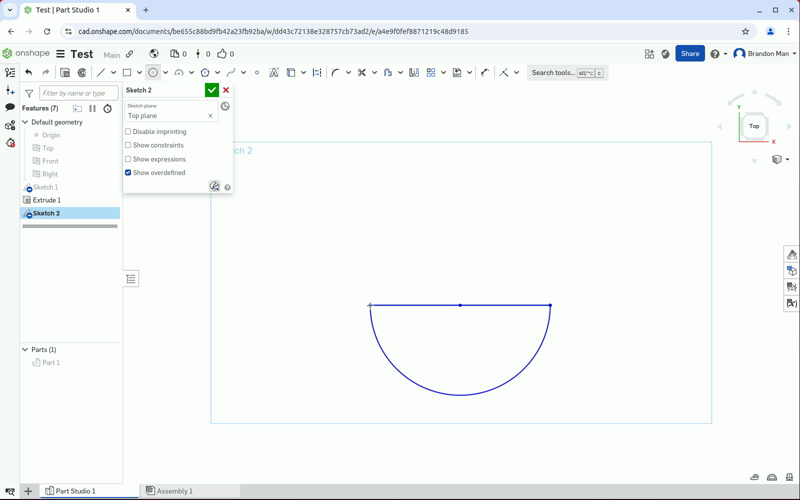
mouse_move(461, 350)
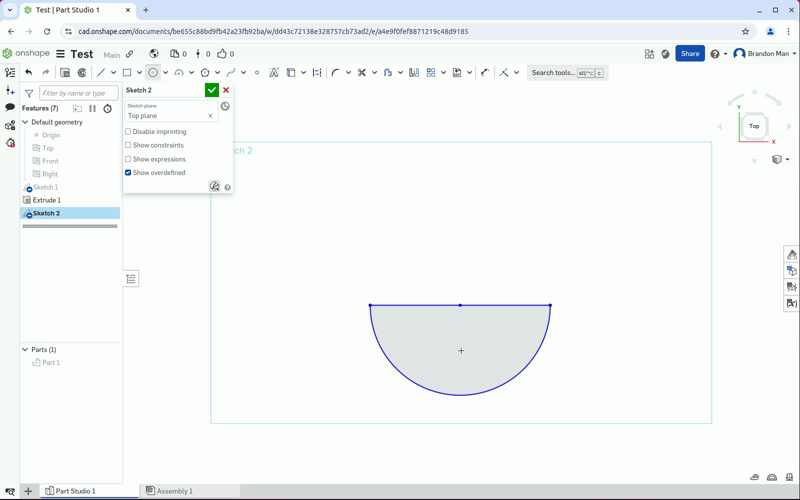
click(461, 350)
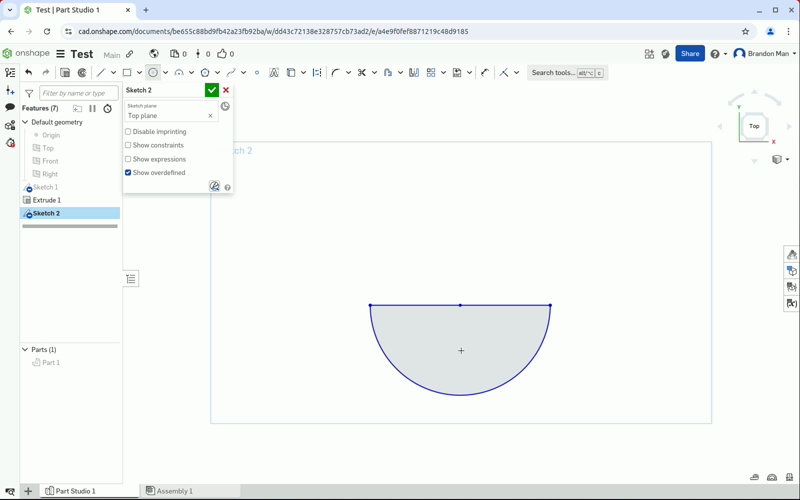
key_up(shift)
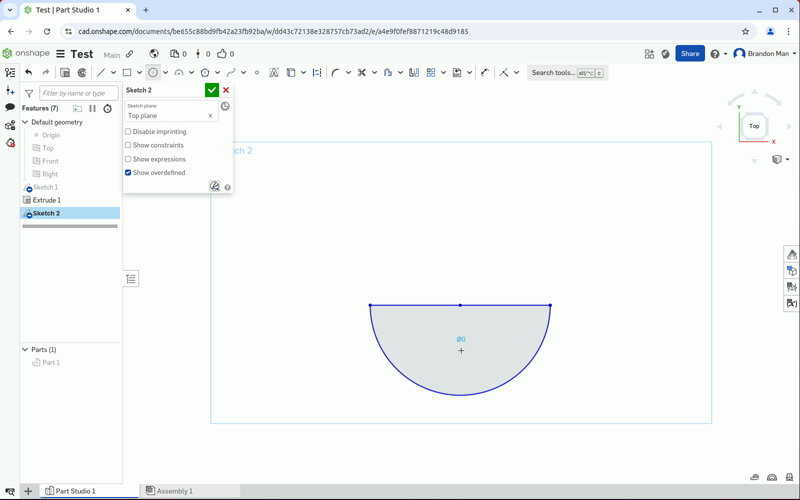
mouse_move(480, 350)
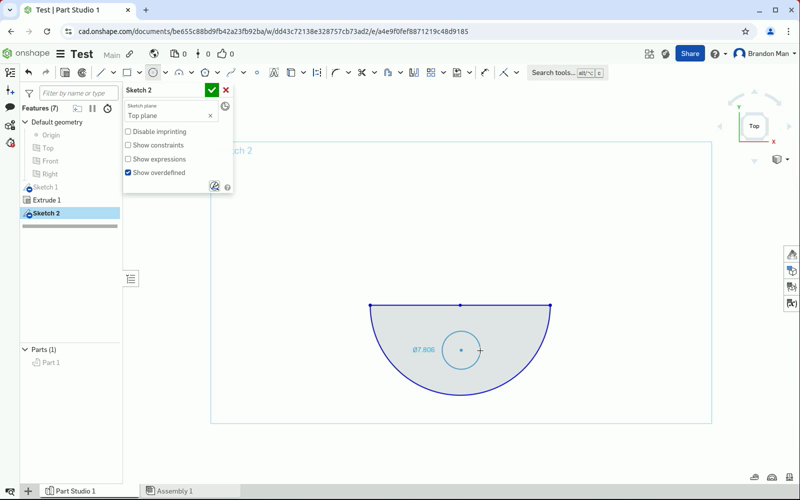
click(480, 350)
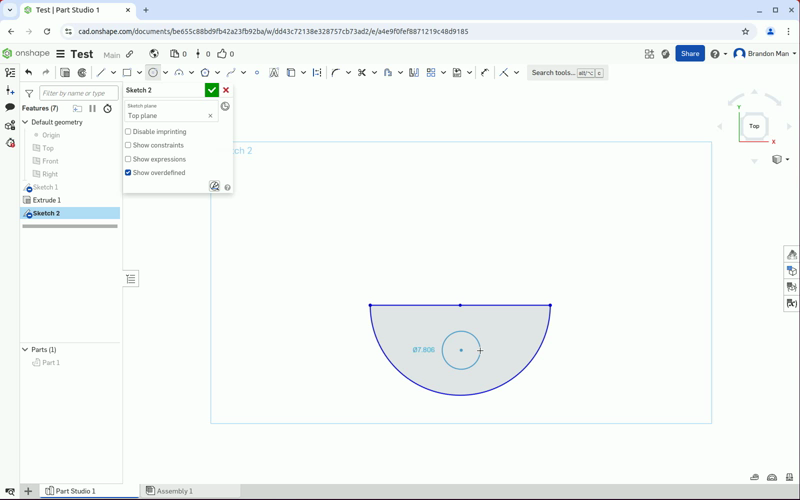
key(esc)
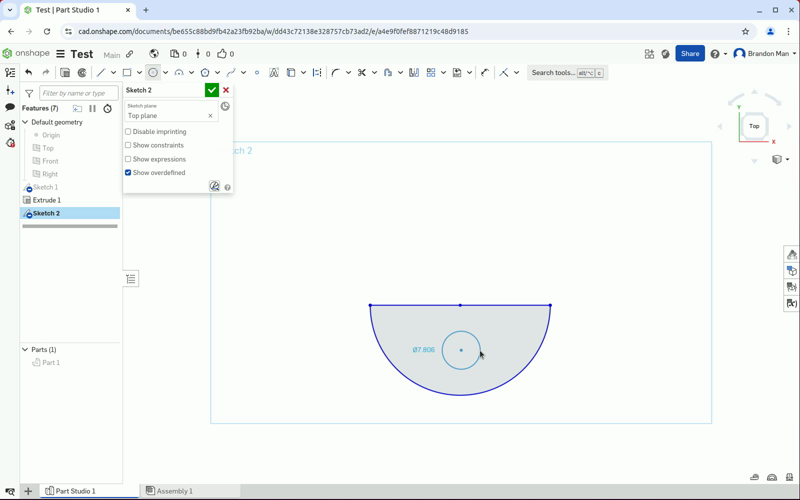
mouse_move(442, 318)
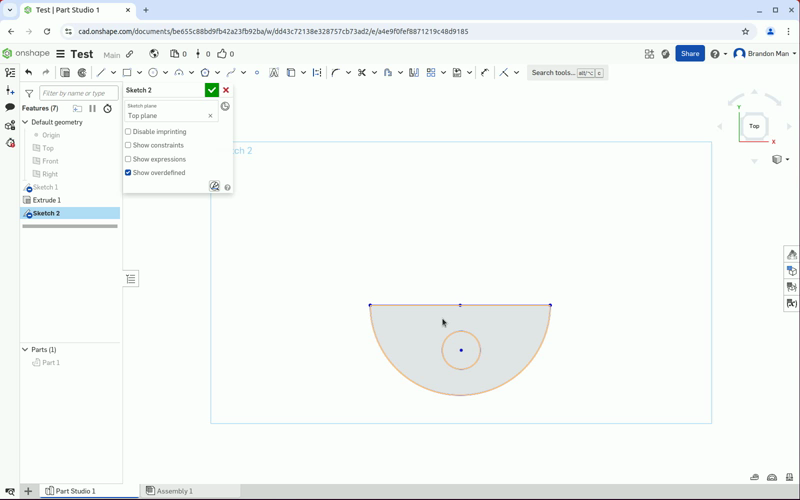
click(442, 318)
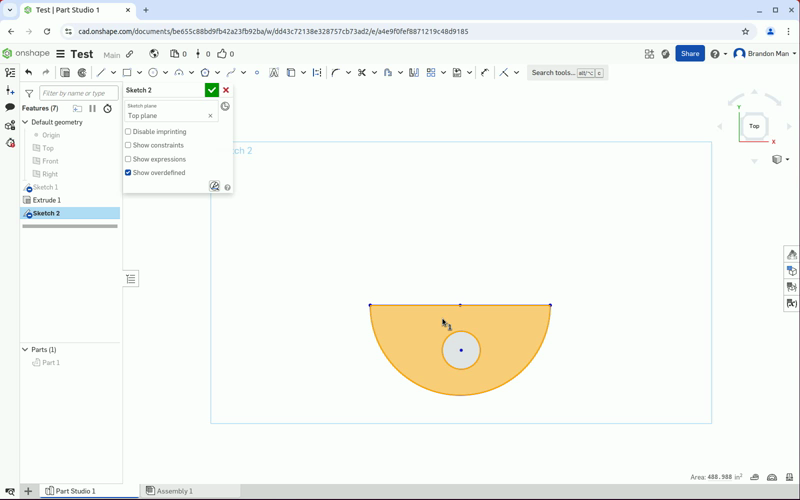
mouse_move(73, 352)
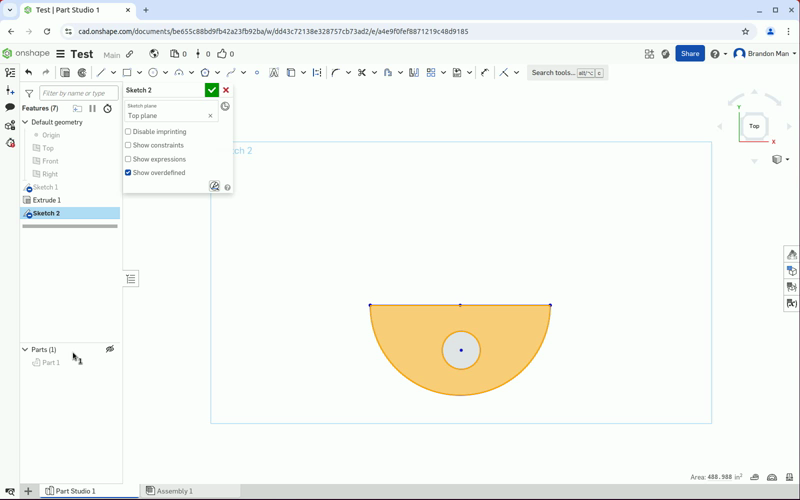
key(shift+y)
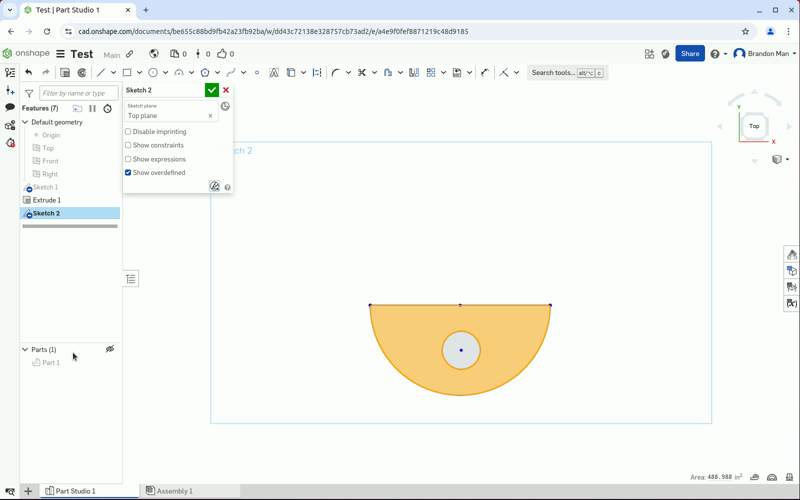
key(shift+e)
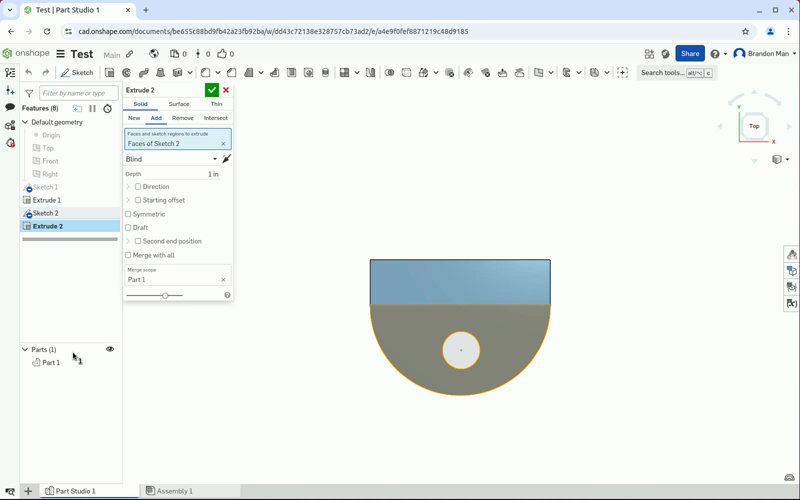
mouse_move(143, 106)
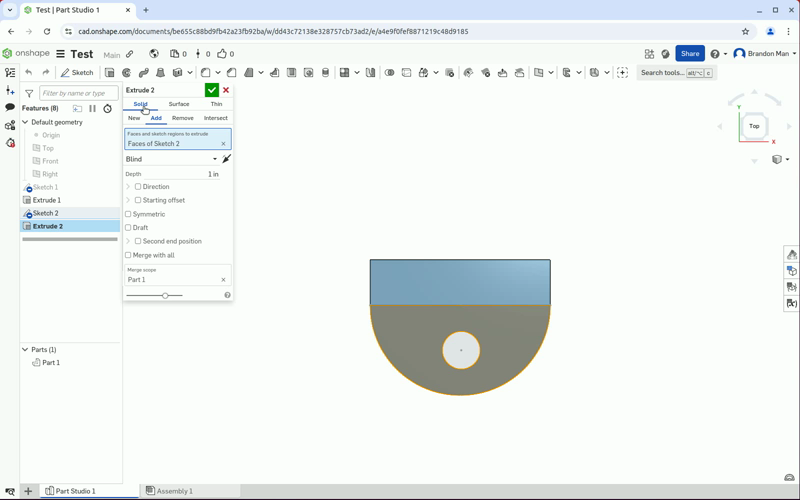
click(143, 106)
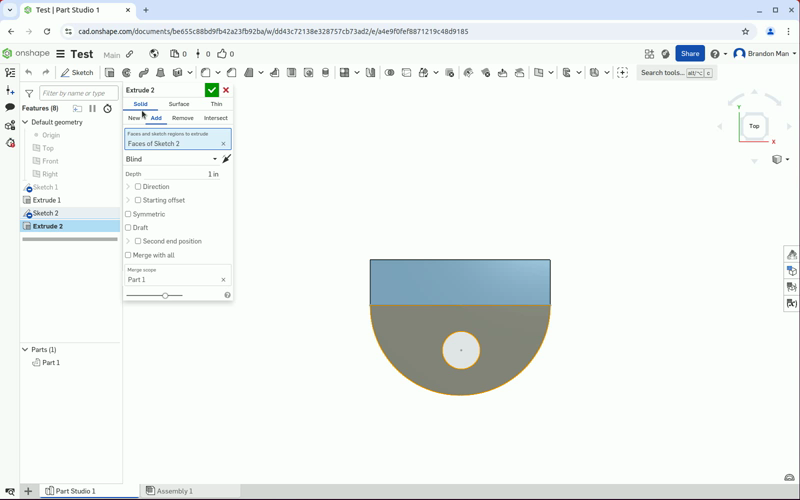
mouse_move(137, 120)
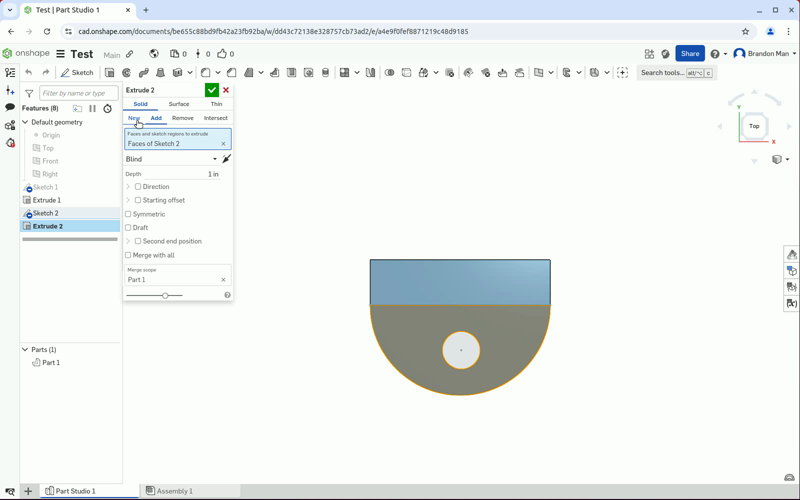
click(137, 120)
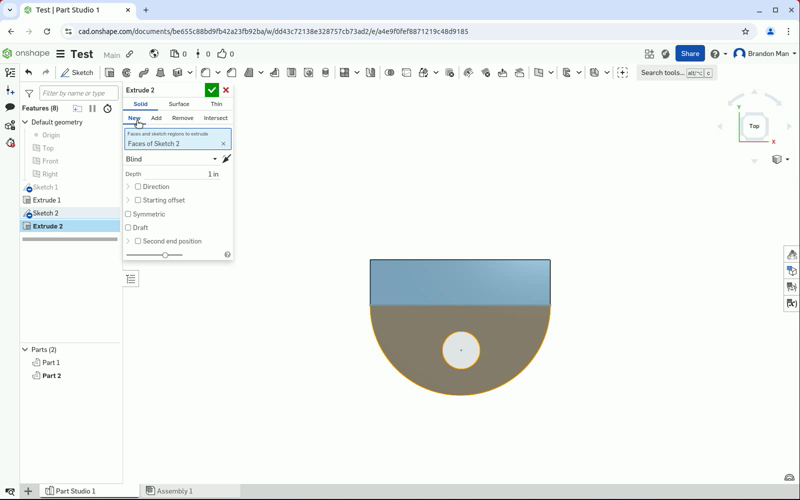
key(tab, 4)
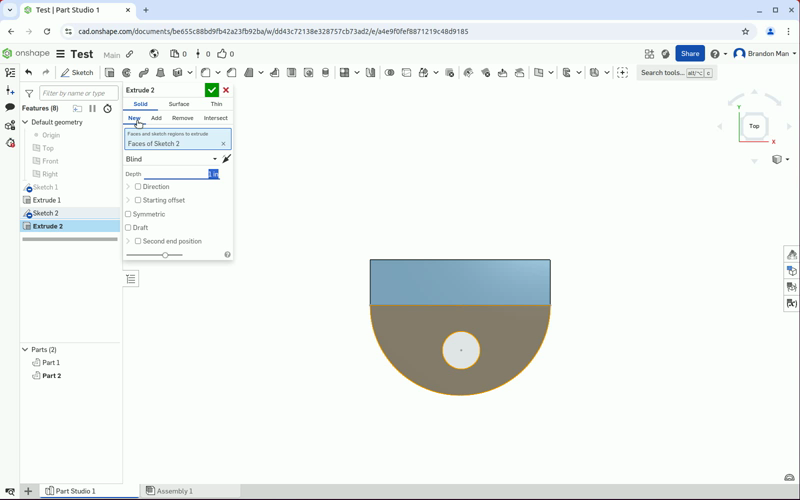
text(2.889)
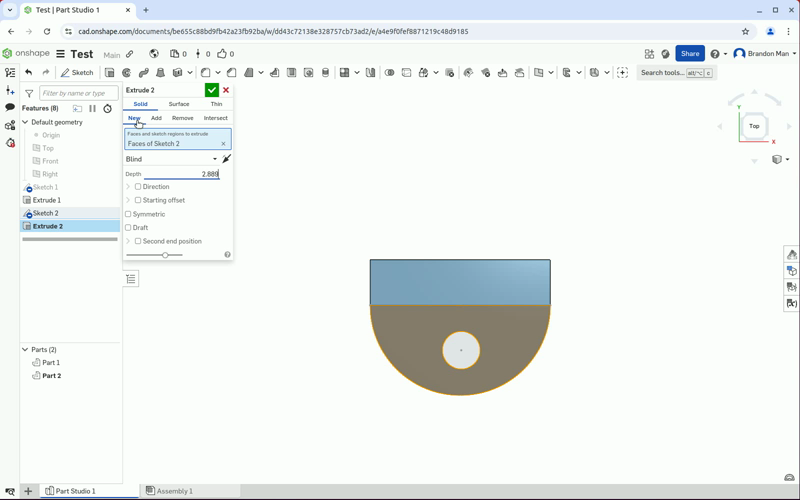
key(enter)
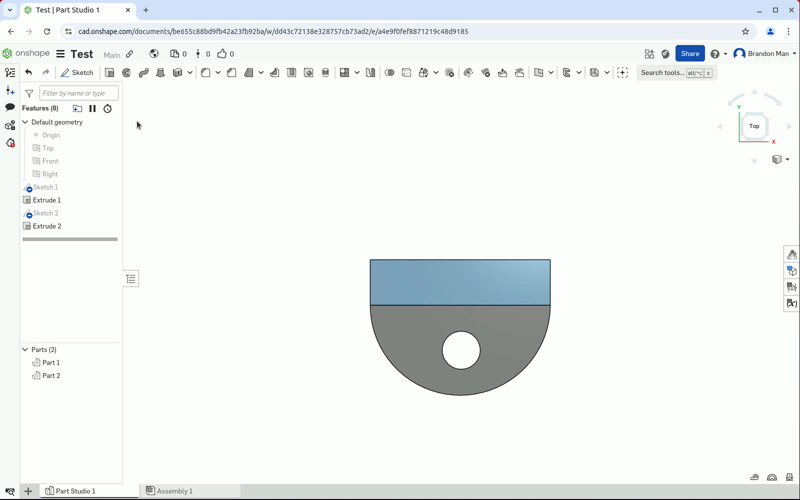
key(shift+h)
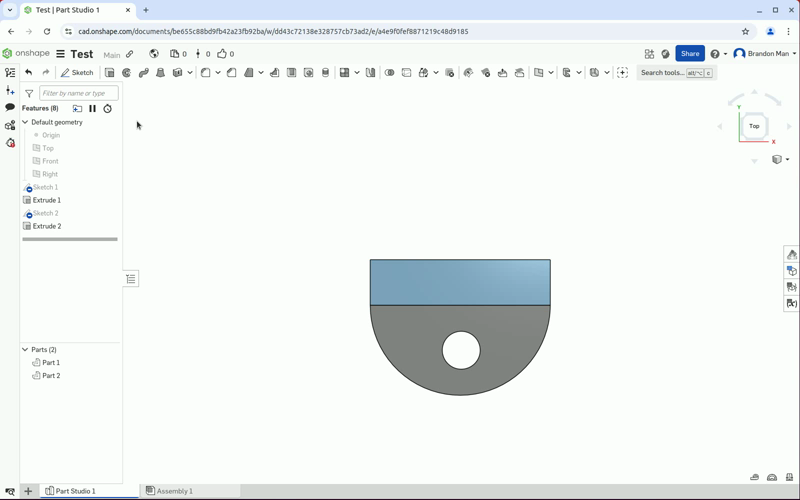
key(shift+h)
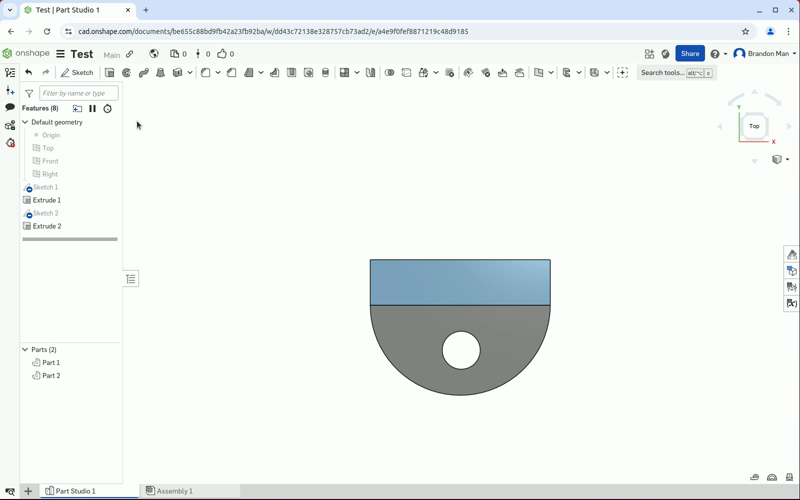
mouse_move(73, 189)
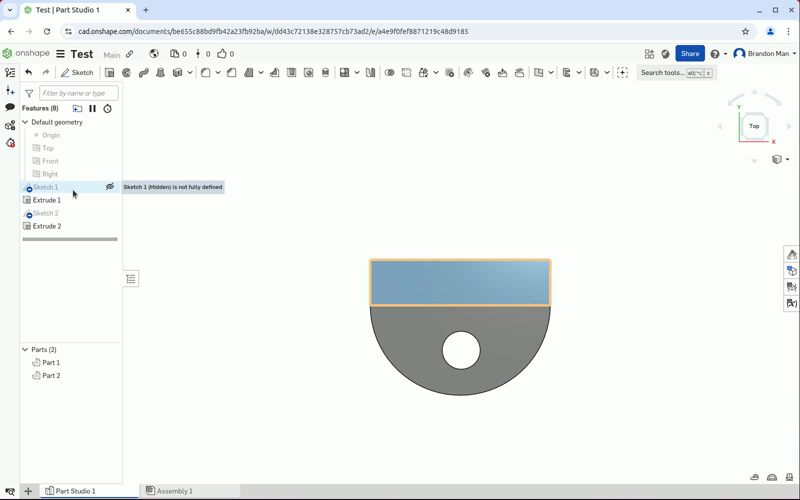
click(73, 189)
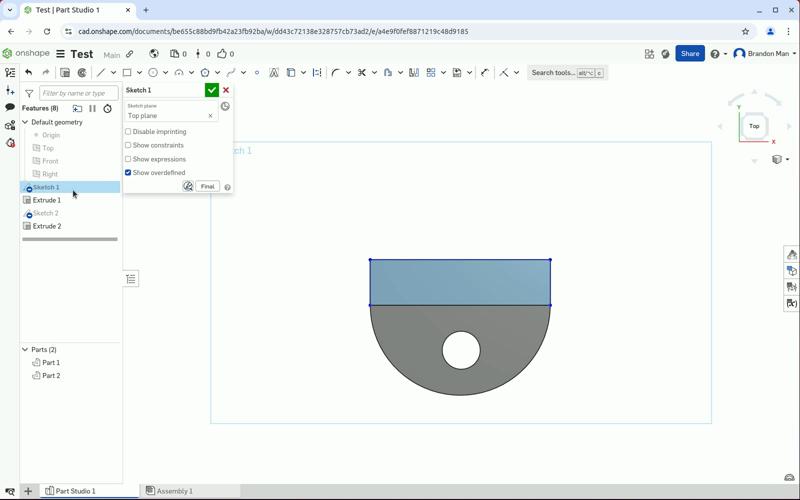
mouse_move(229, 92)
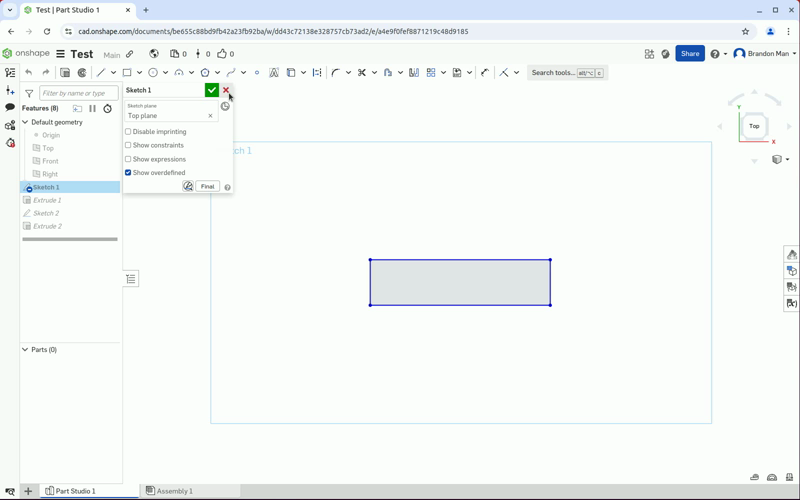
click(229, 92)
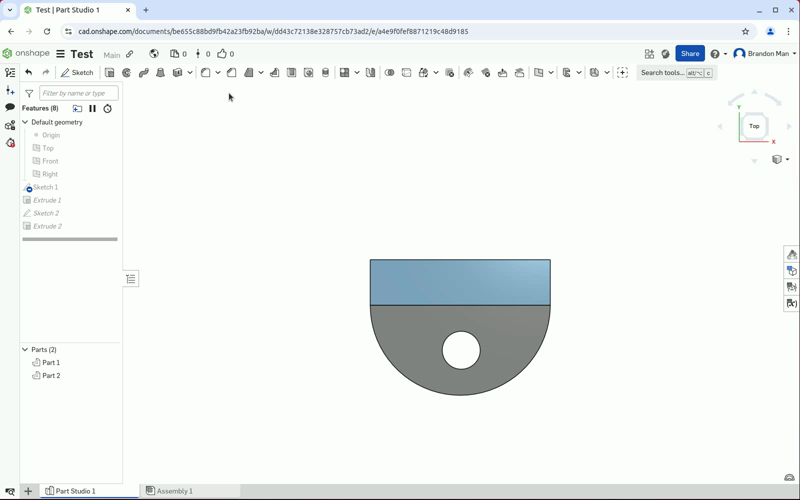
mouse_move(541, 75)
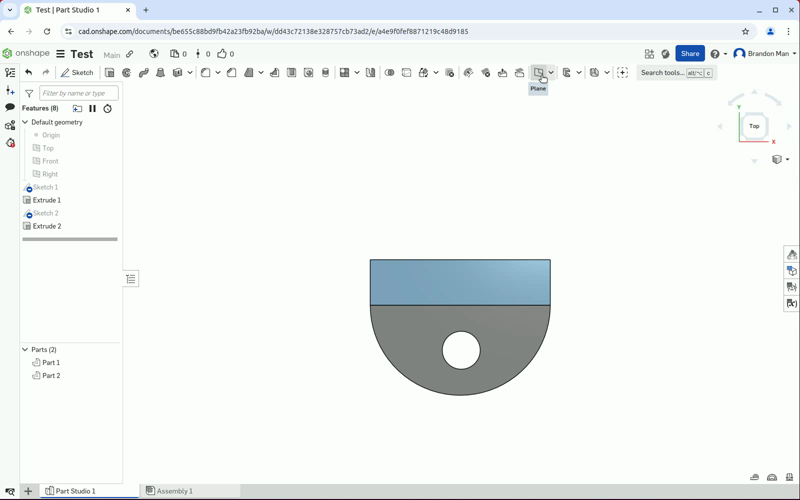
click(541, 75)
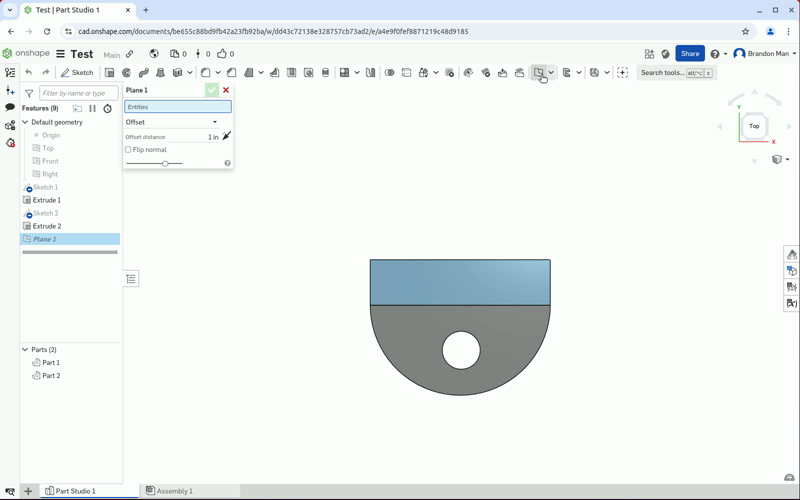
mouse_move(73, 150)
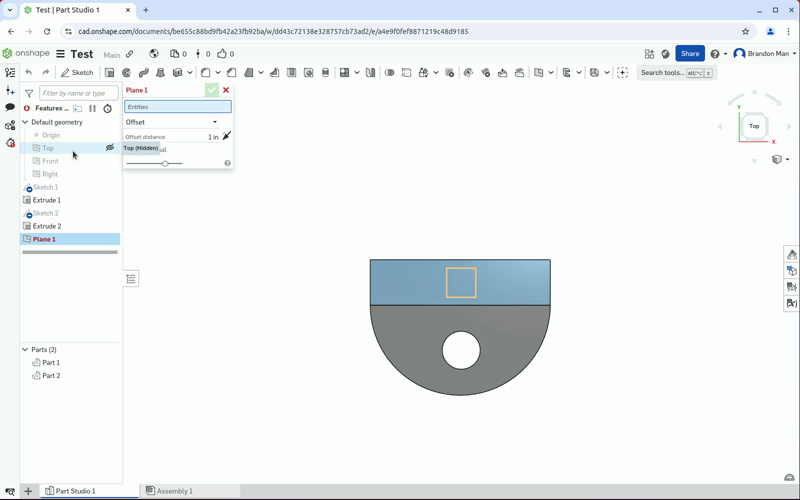
click(73, 150)
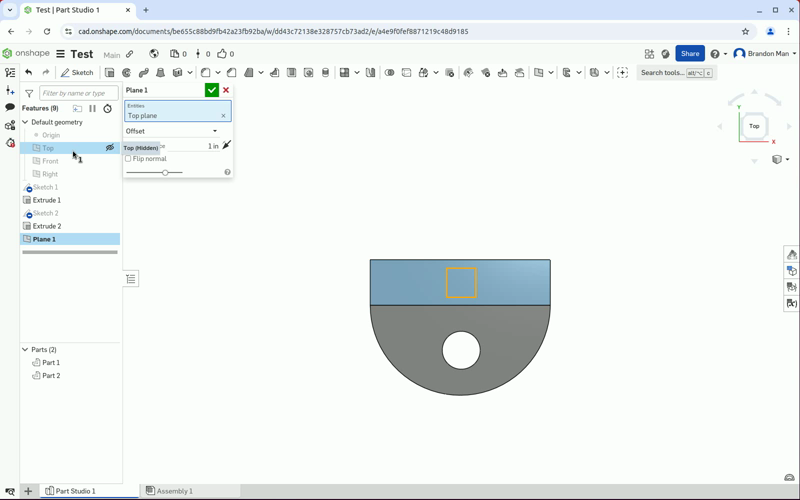
key(tab, 2)
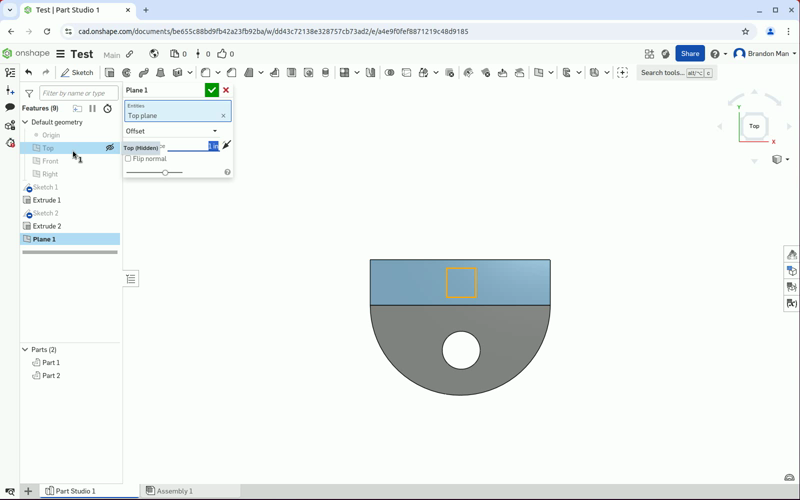
text(2.896)
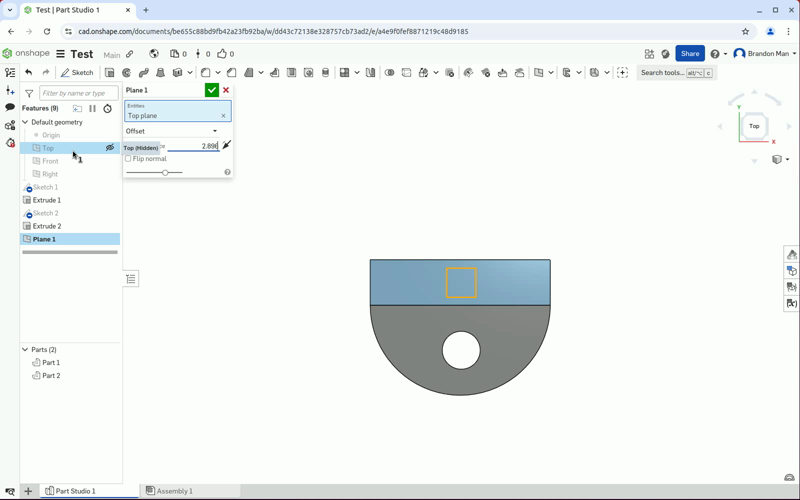
key(enter, 2)
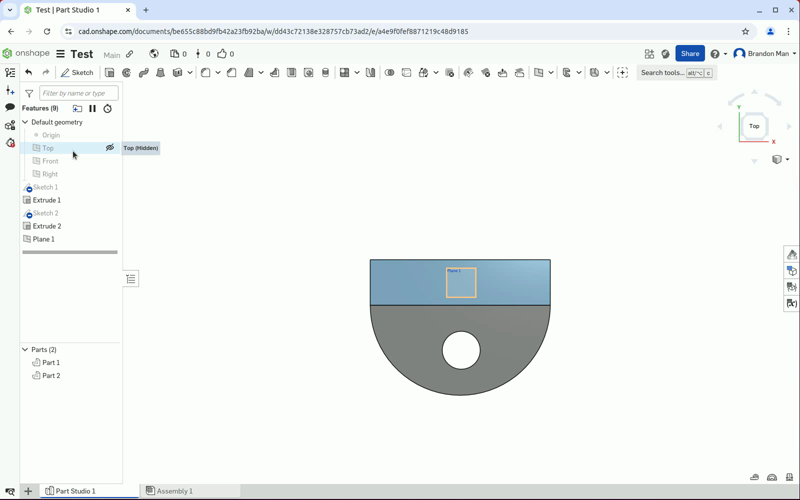
key(shift+s)
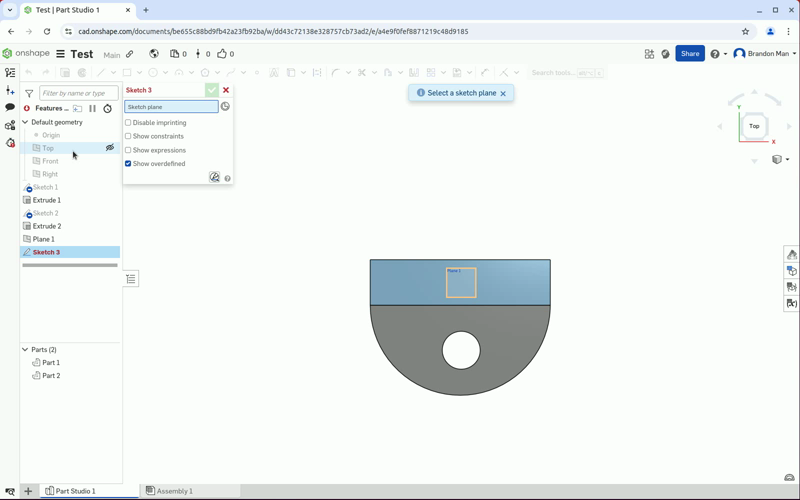
mouse_move(73, 241)
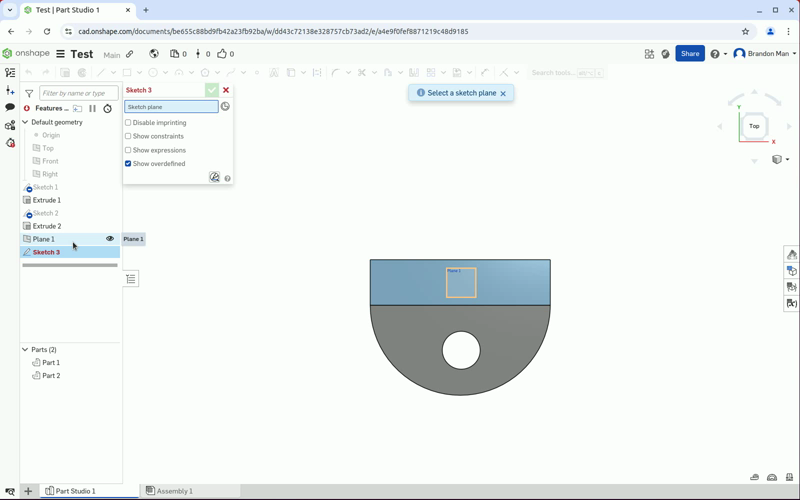
click(73, 241)
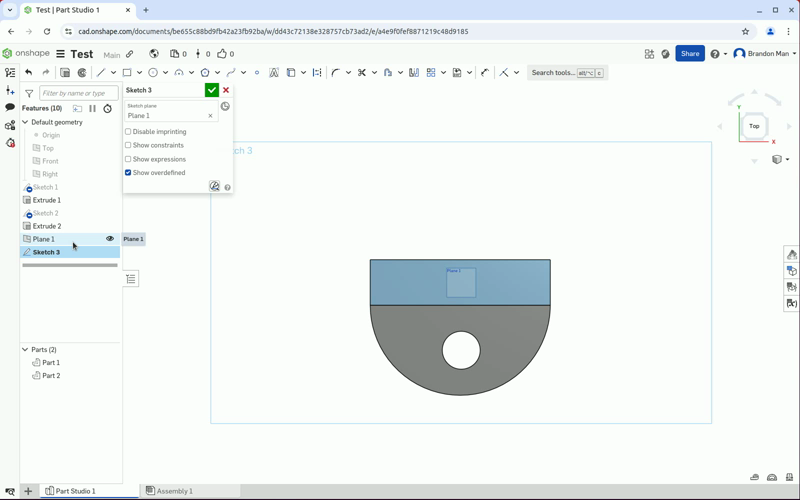
mouse_move(73, 352)
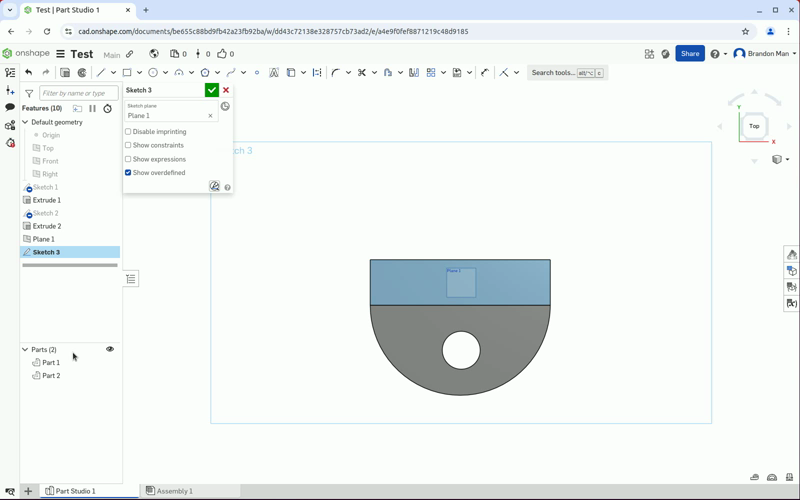
key(y)
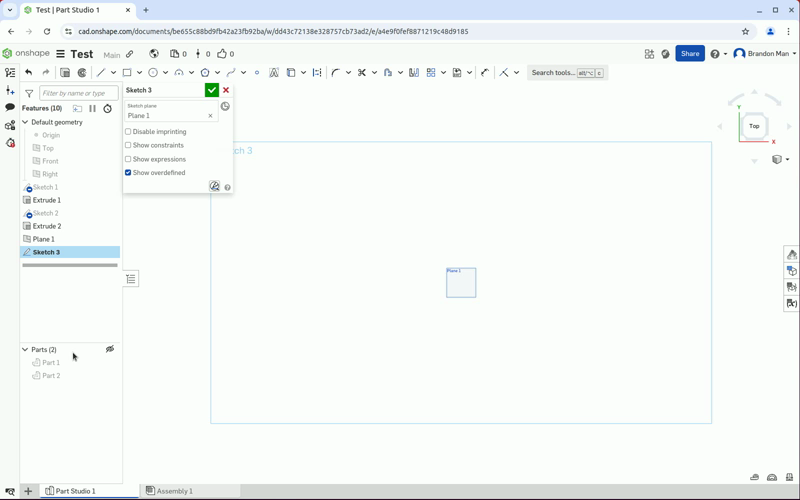
key(l)
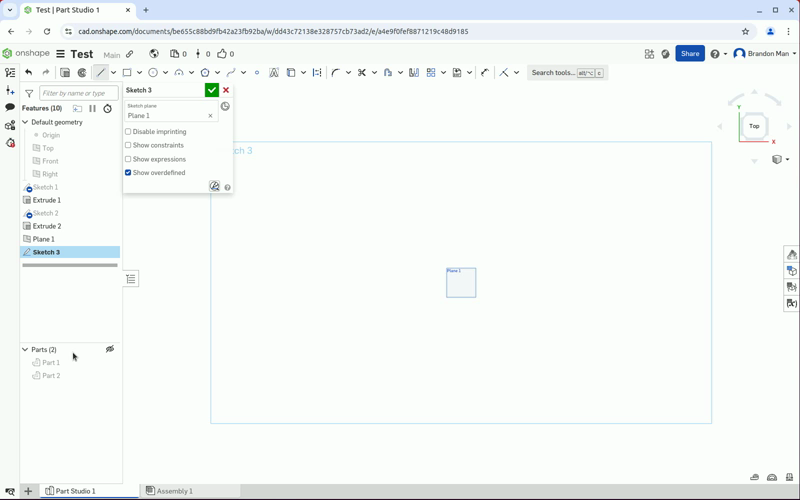
key_down(shift)
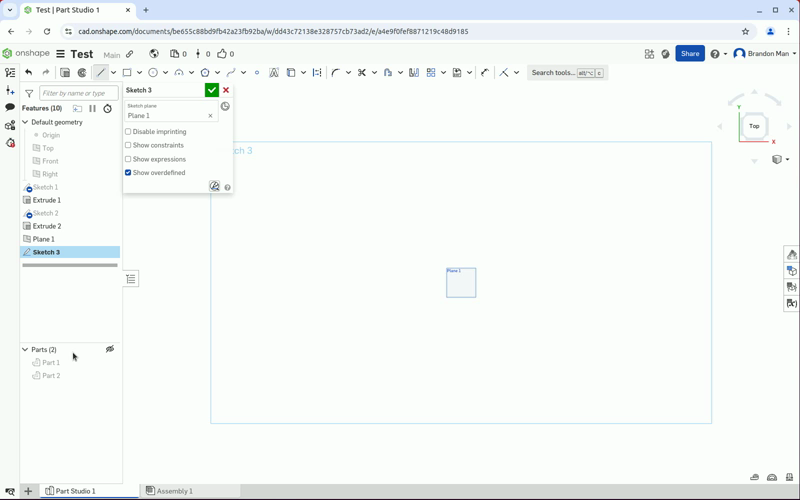
mouse_move(370, 278)
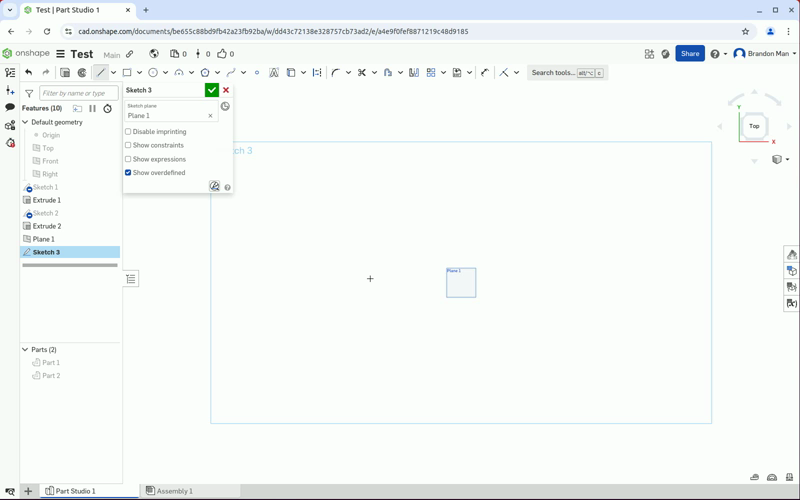
click(370, 278)
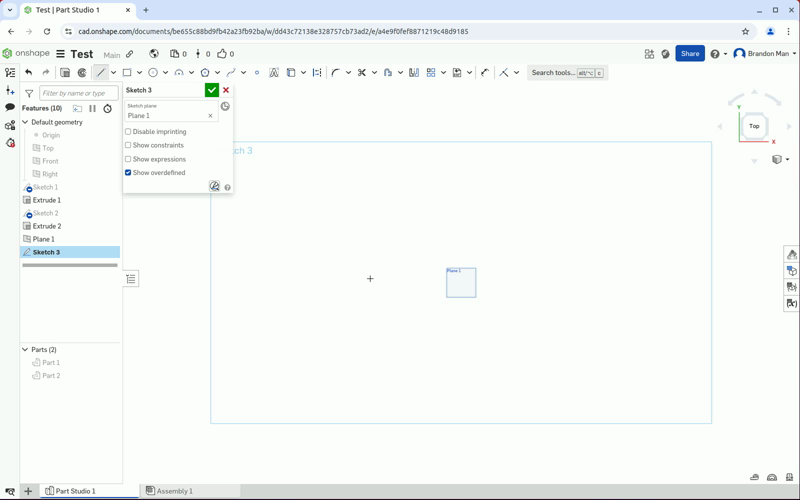
key_up(shift)
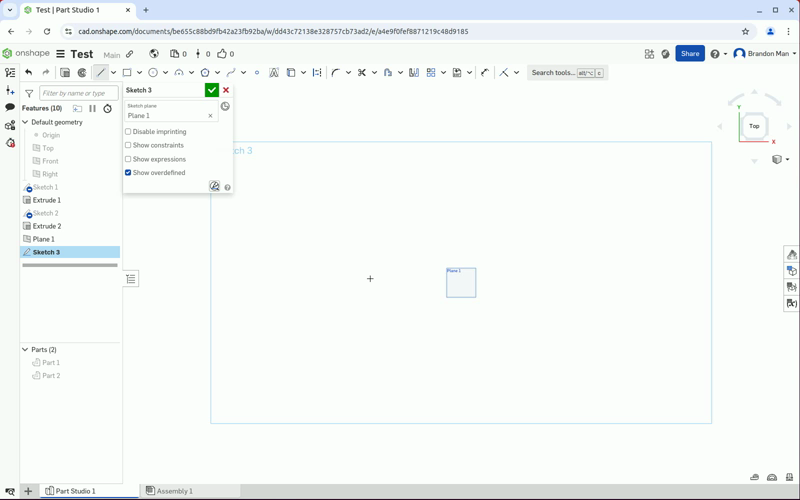
key_down(shift)
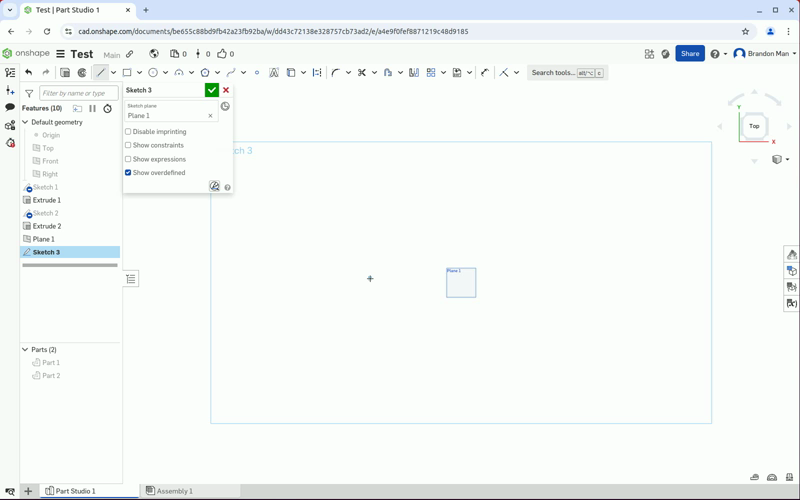
mouse_move(400, 278)
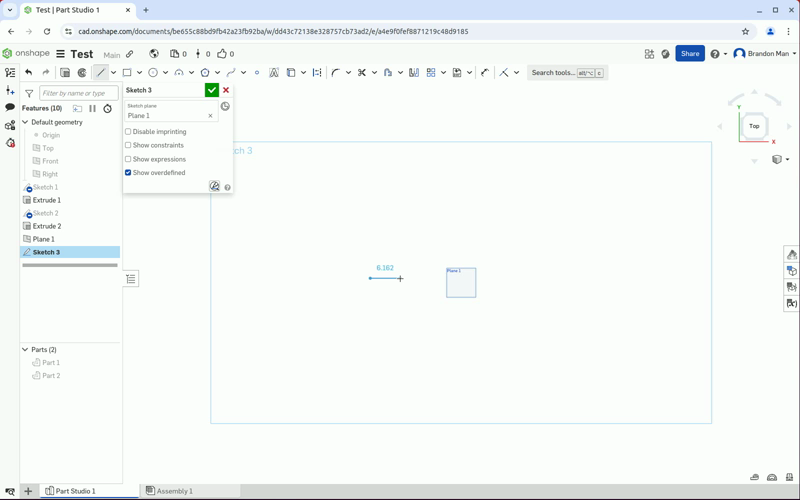
mouse_move(402, 278)
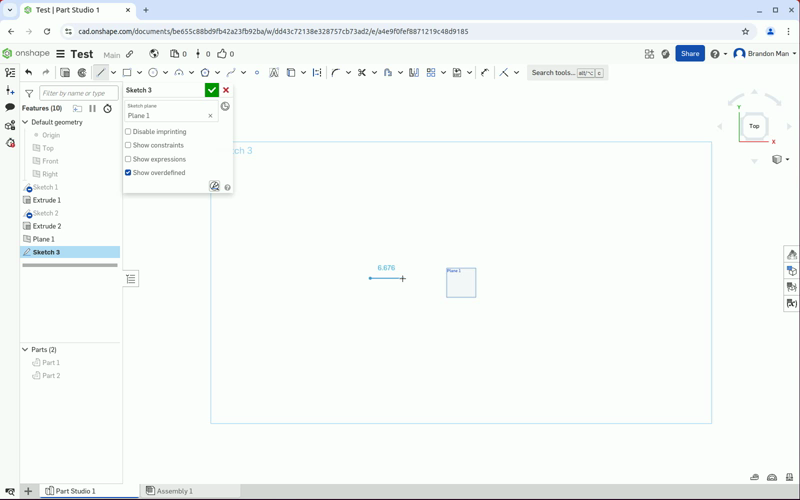
click(402, 278)
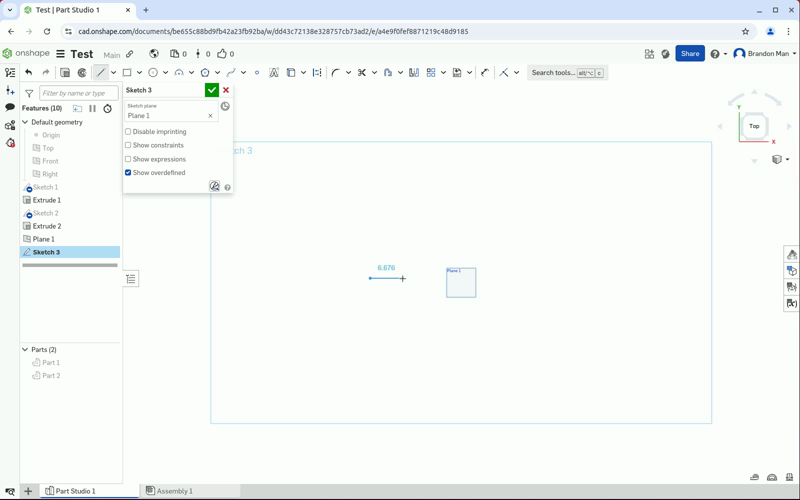
key_up(shift)
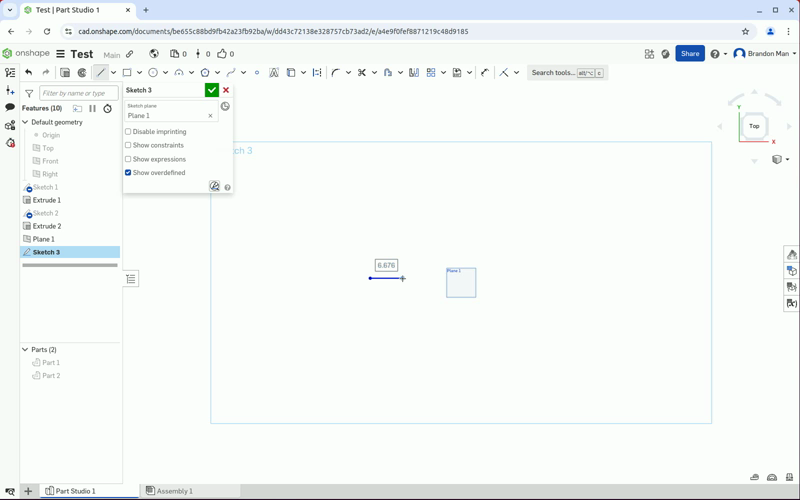
key_down(shift)
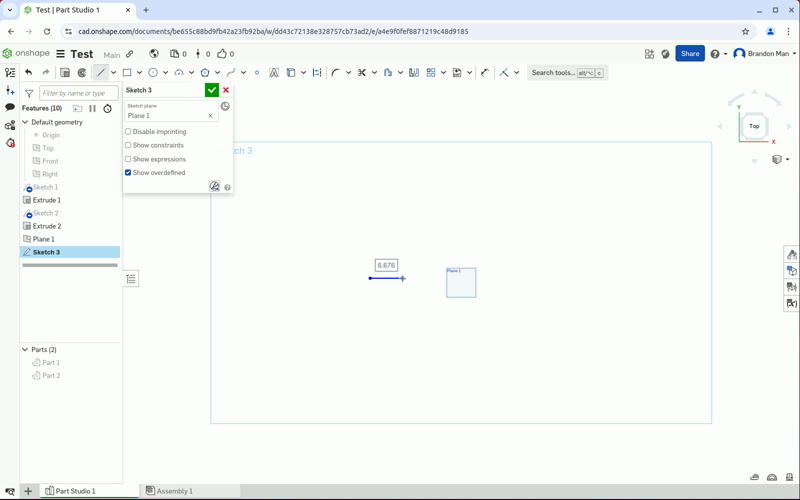
mouse_move(432, 278)
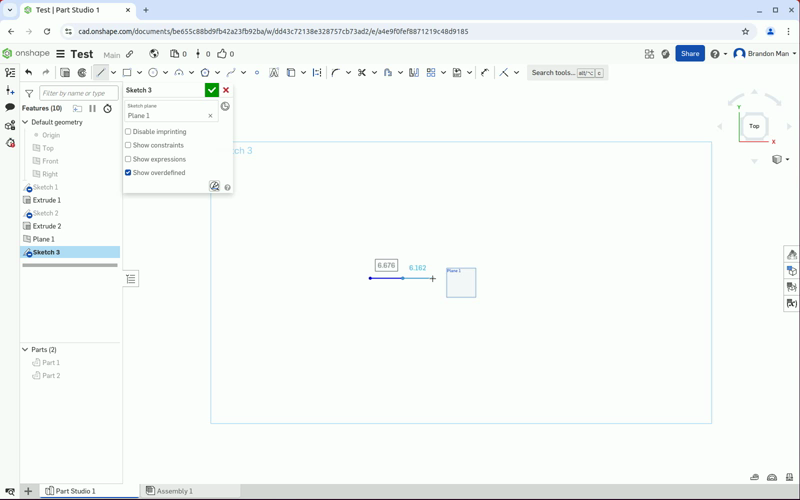
mouse_move(402, 259)
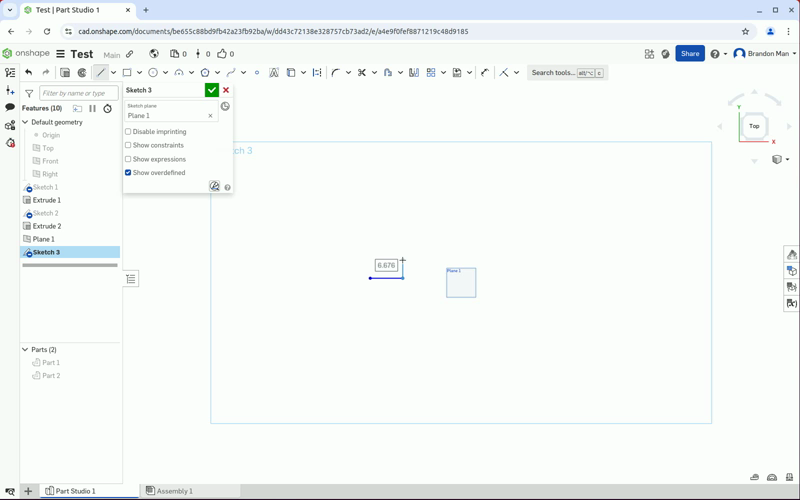
click(402, 259)
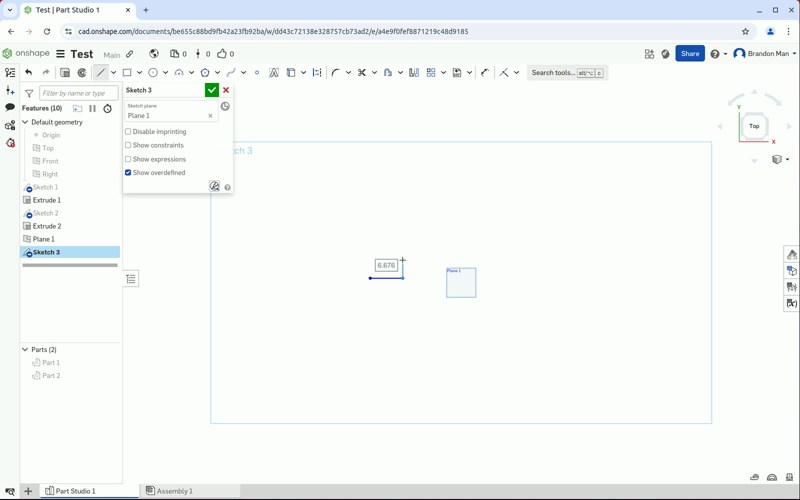
key_up(shift)
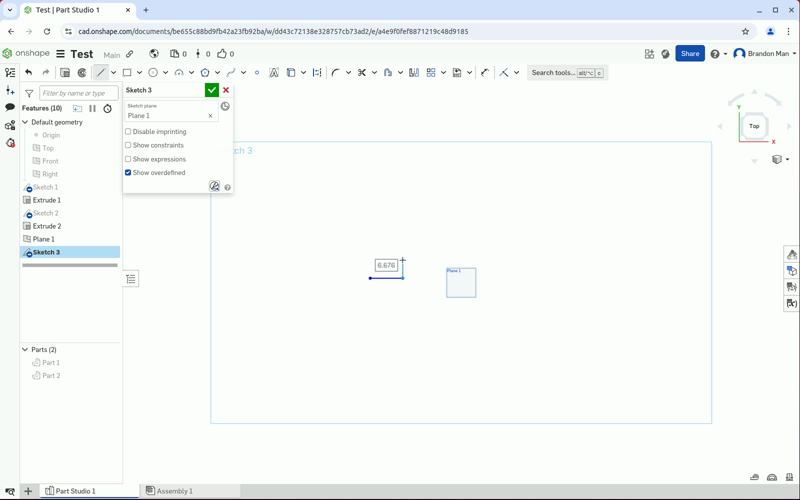
key_down(shift)
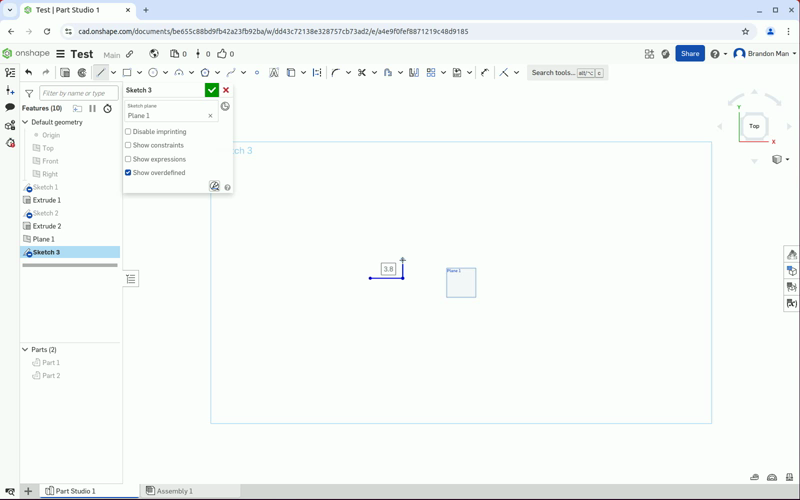
mouse_move(432, 259)
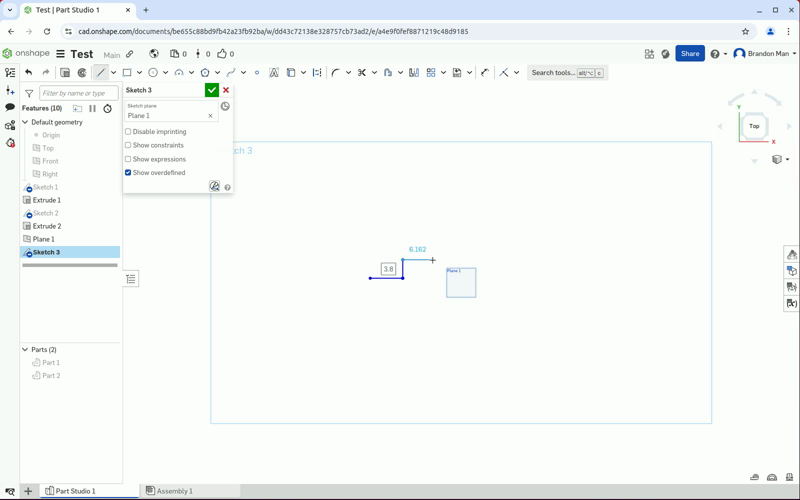
mouse_move(370, 259)
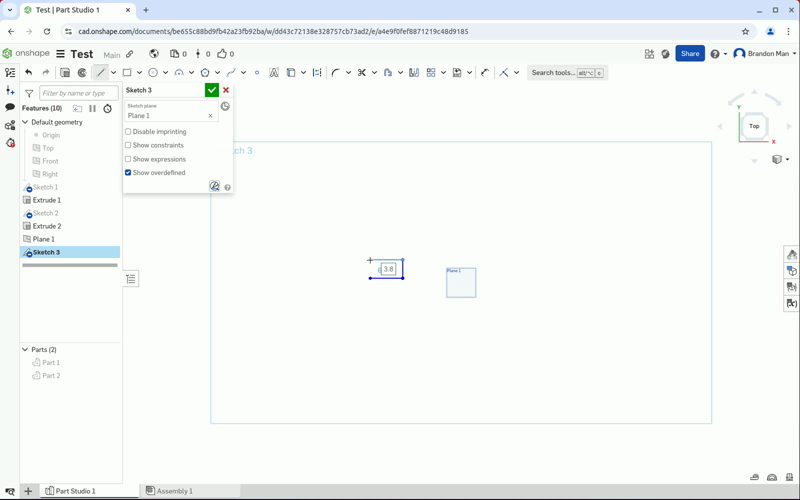
click(370, 259)
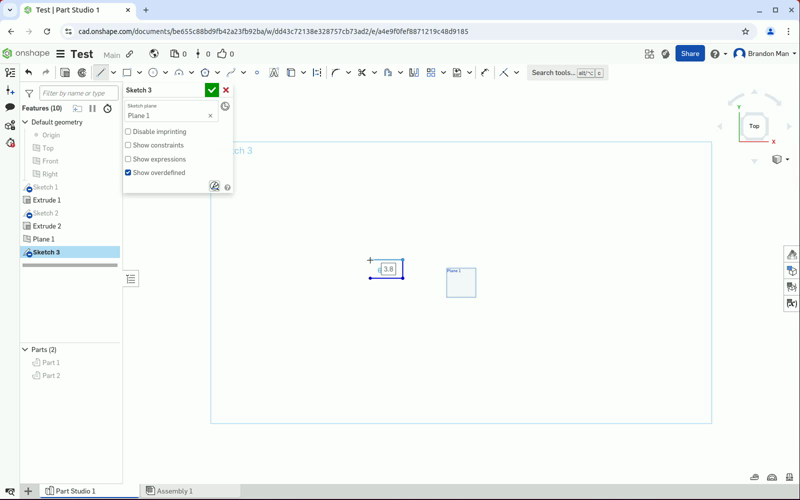
key_up(shift)
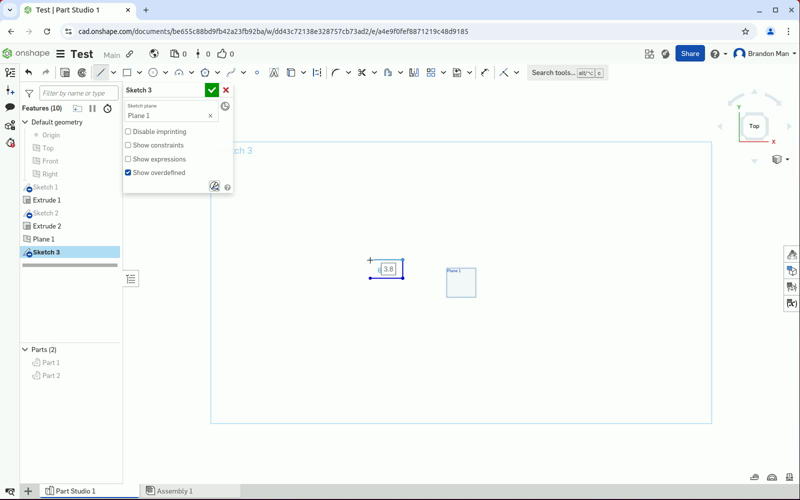
mouse_move(400, 259)
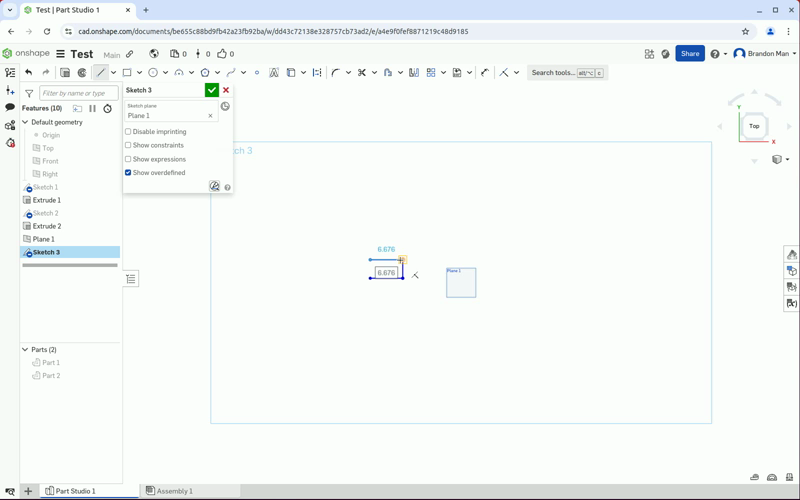
key_down(shift)
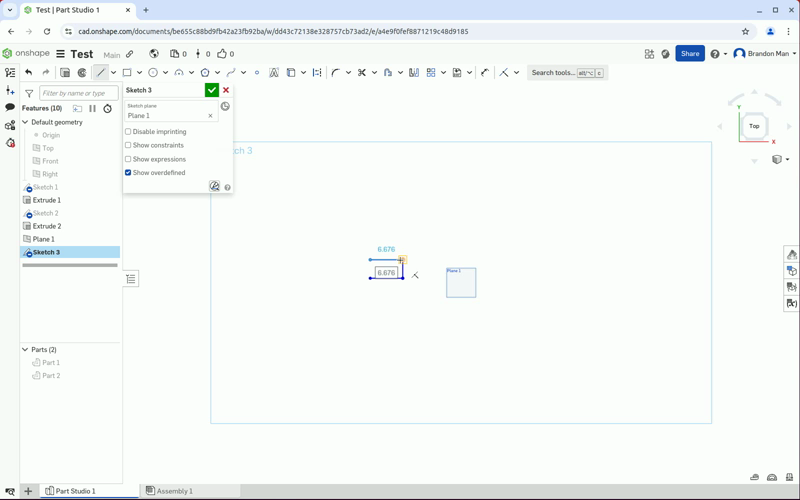
mouse_move(370, 278)
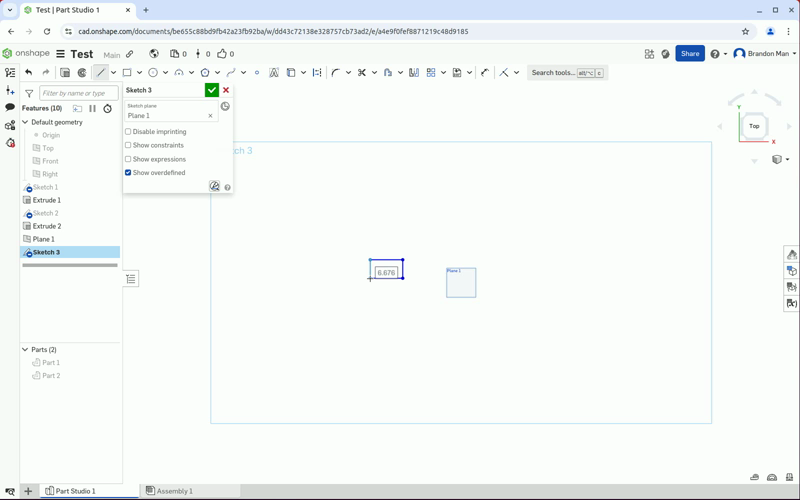
key_up(shift)
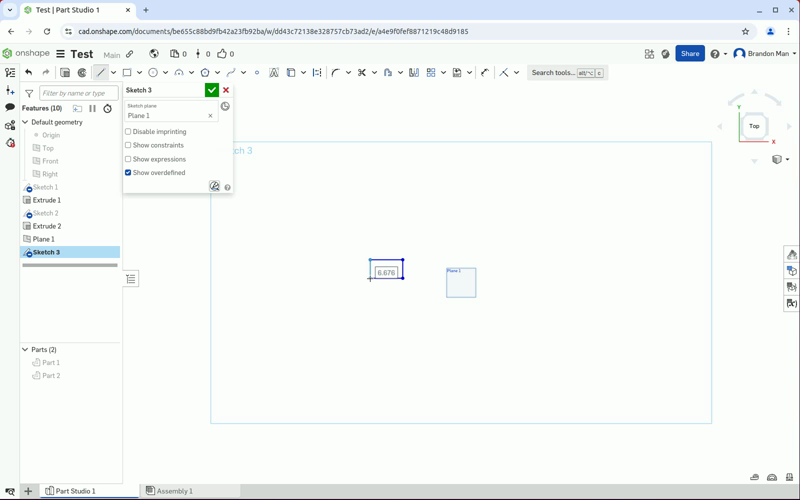
click(370, 278)
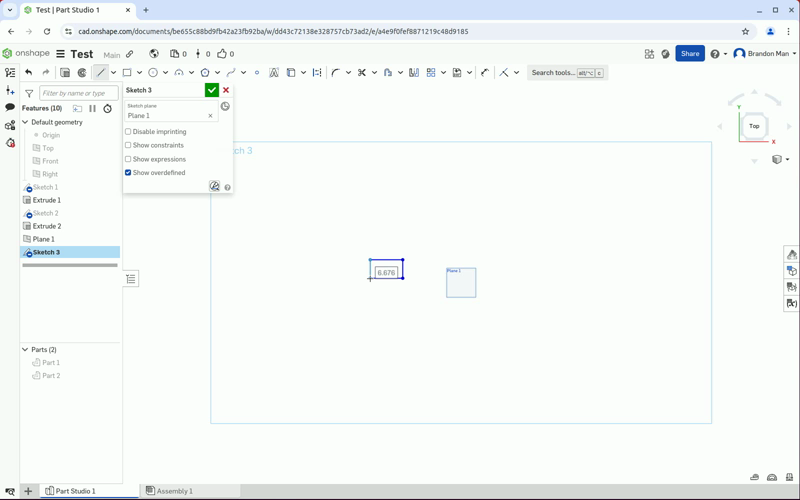
key(esc)
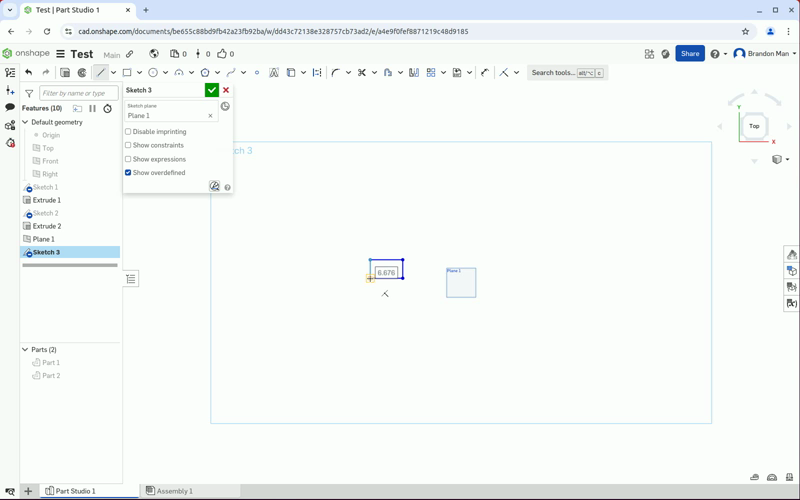
mouse_move(380, 267)
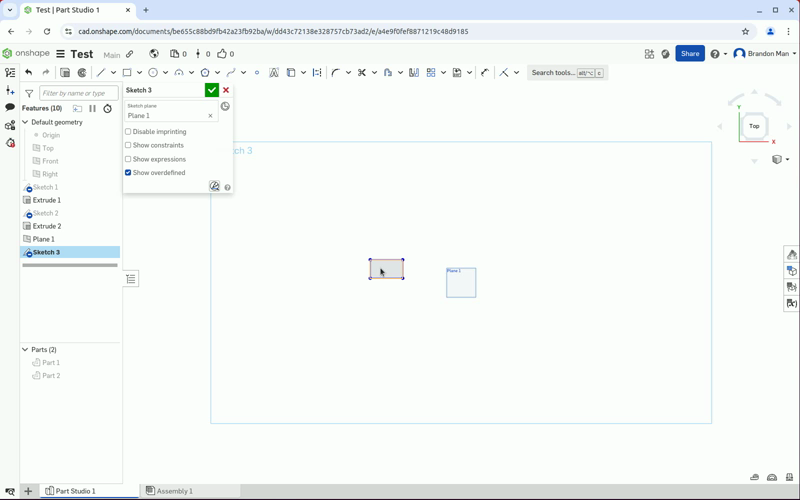
scroll(6)
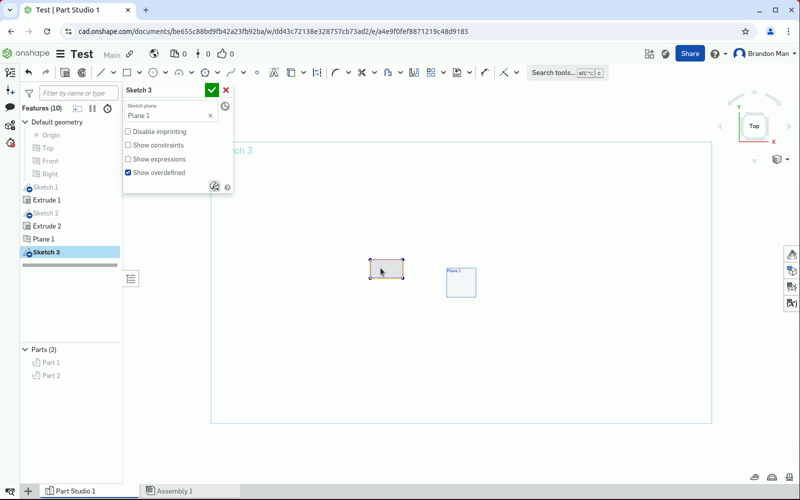
scroll(6)
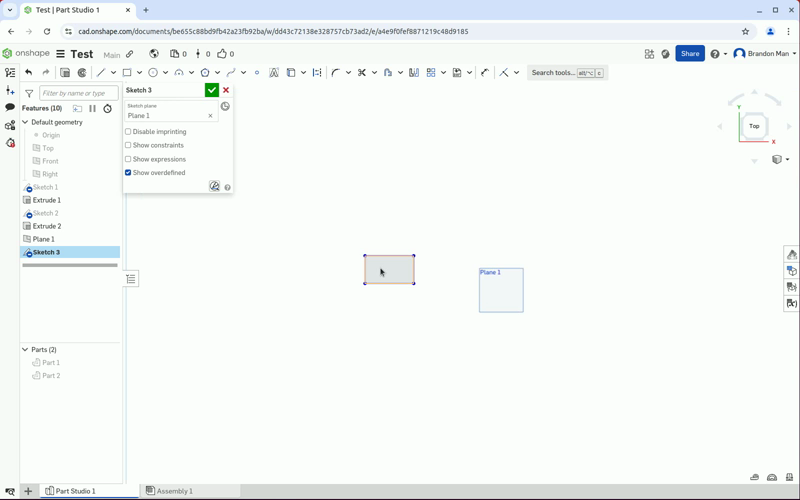
scroll(6)
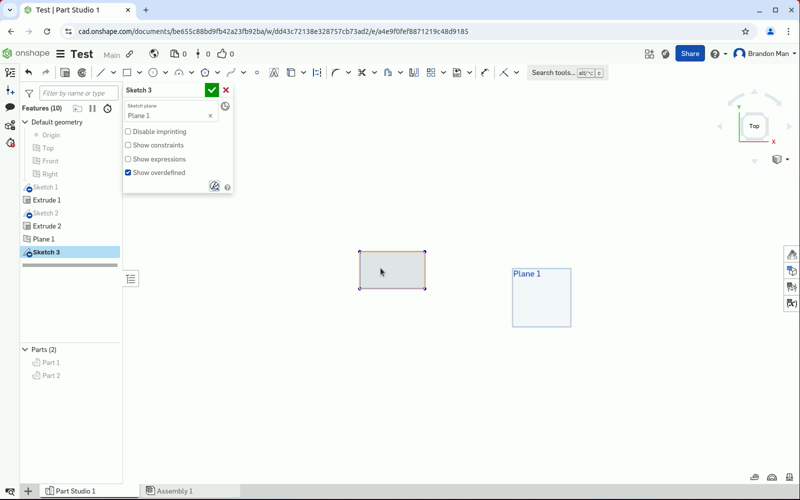
scroll(6)
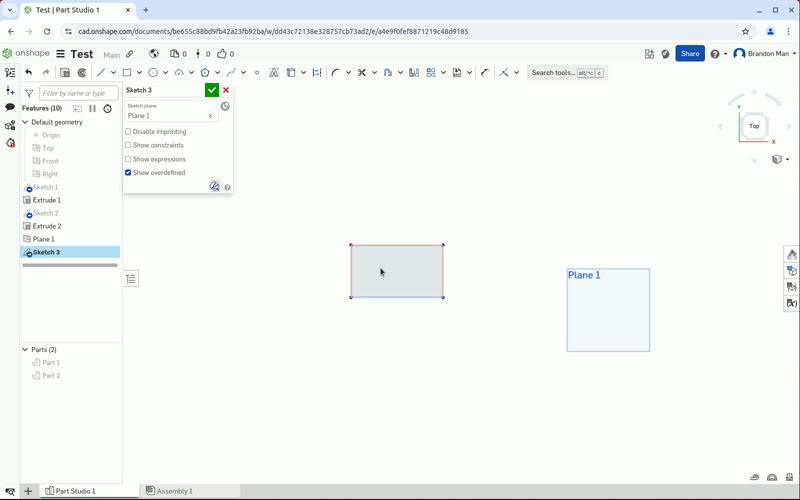
scroll(6)
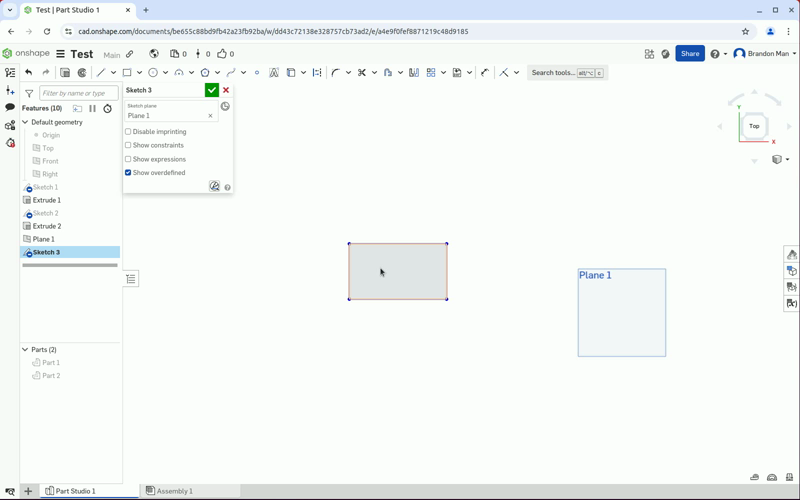
scroll(6)
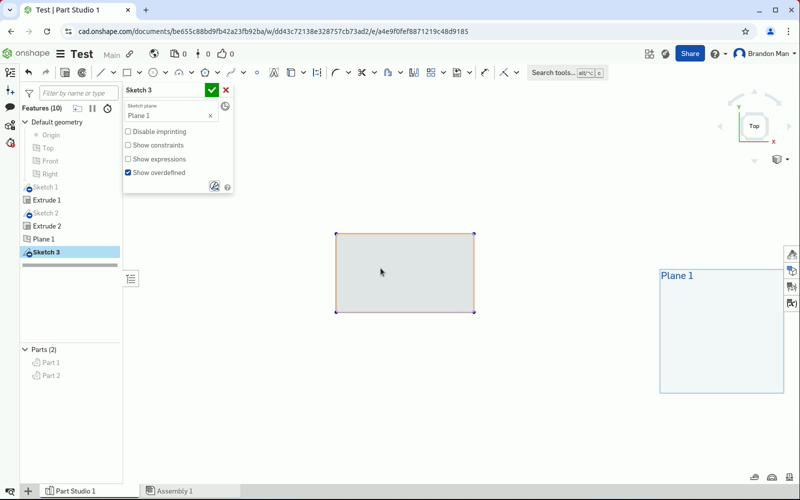
scroll(6)
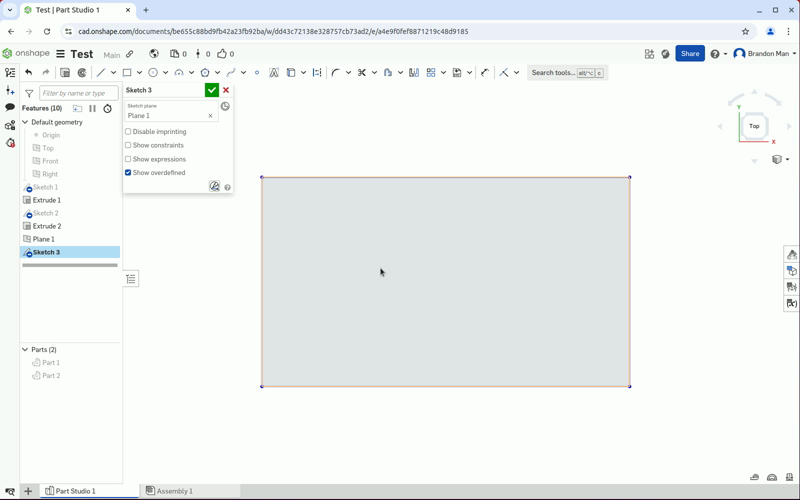
click(380, 267)
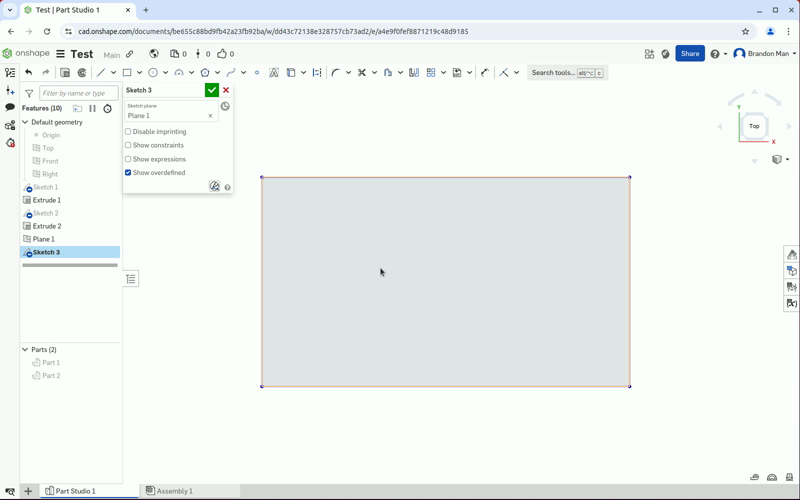
scroll(-6)
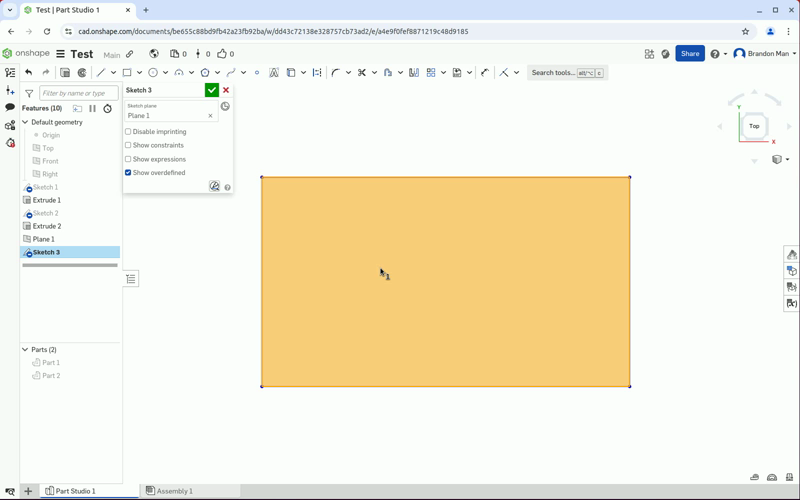
scroll(-6)
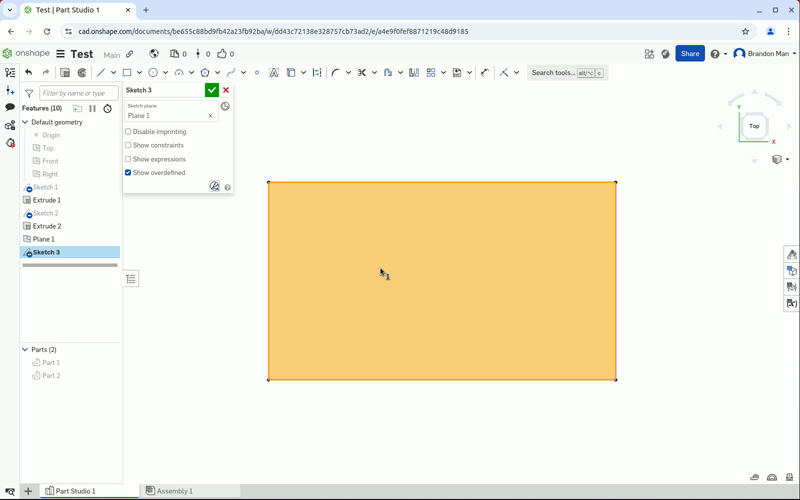
scroll(-6)
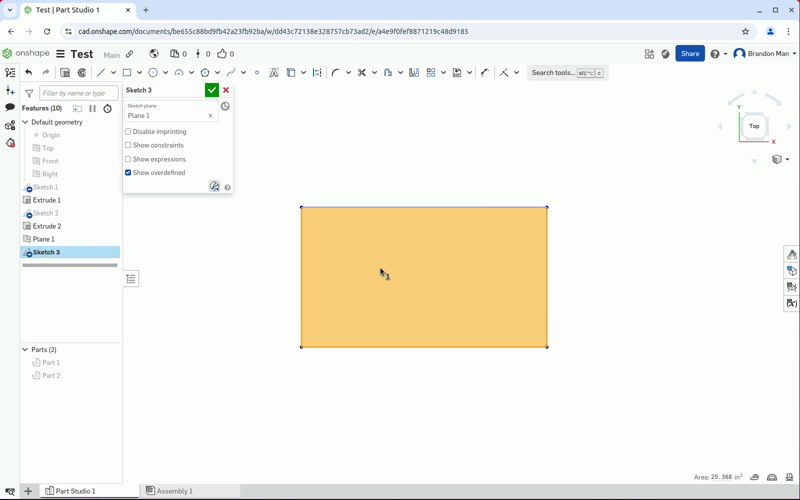
scroll(-6)
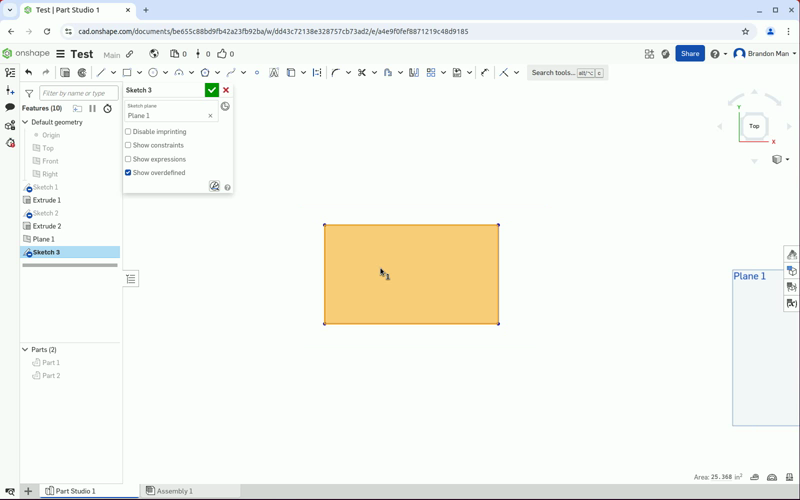
scroll(-6)
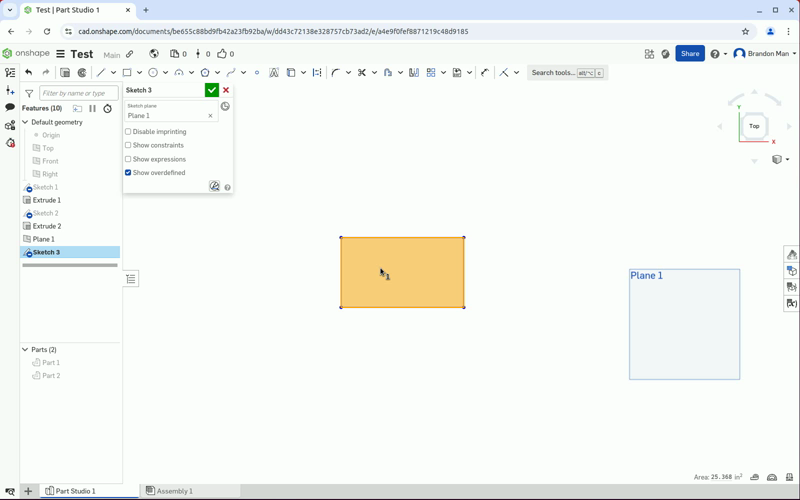
scroll(-6)
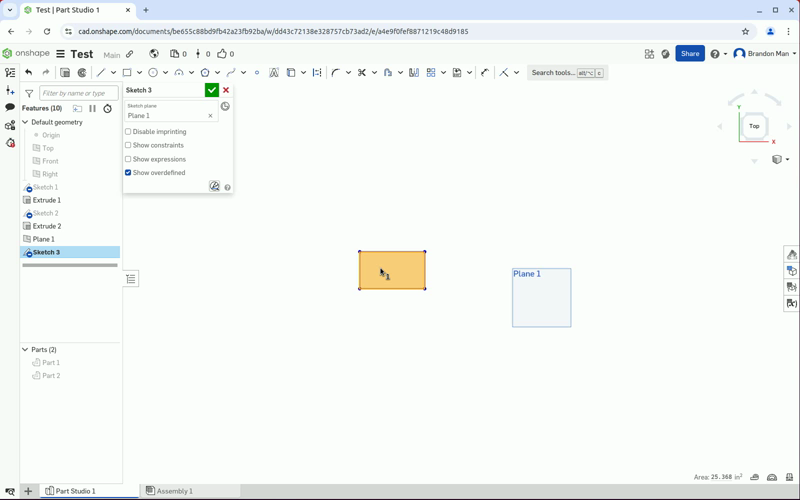
scroll(-6)
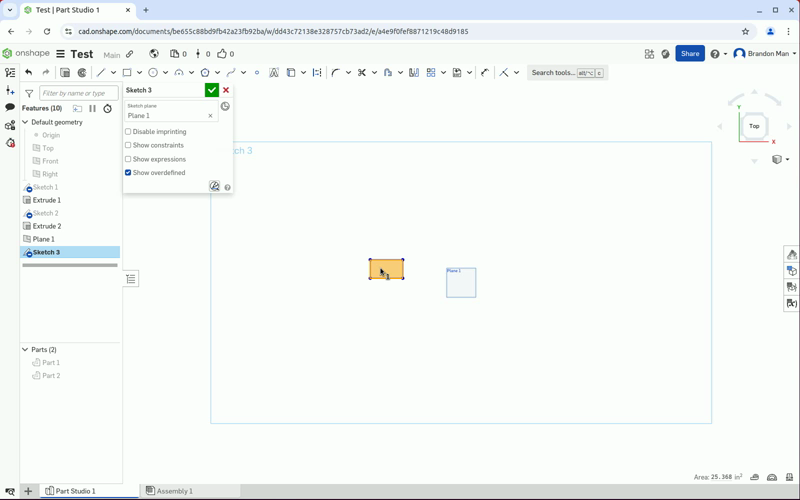
mouse_move(73, 352)
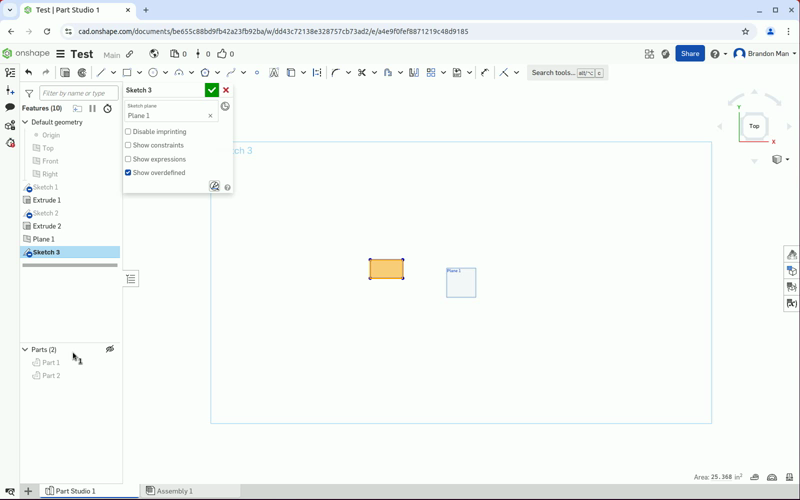
key(shift+y)
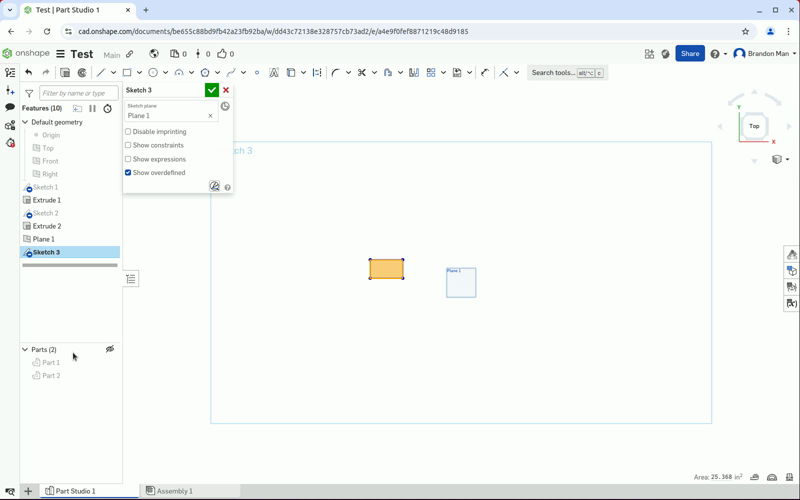
key(shift+e)
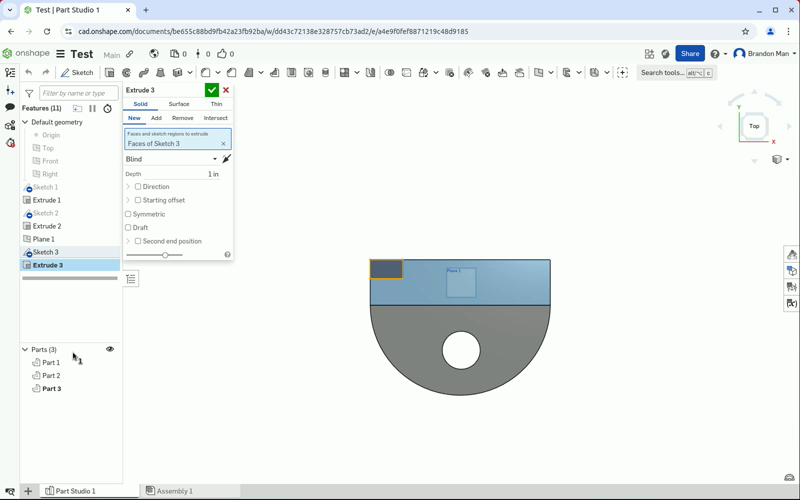
mouse_move(143, 106)
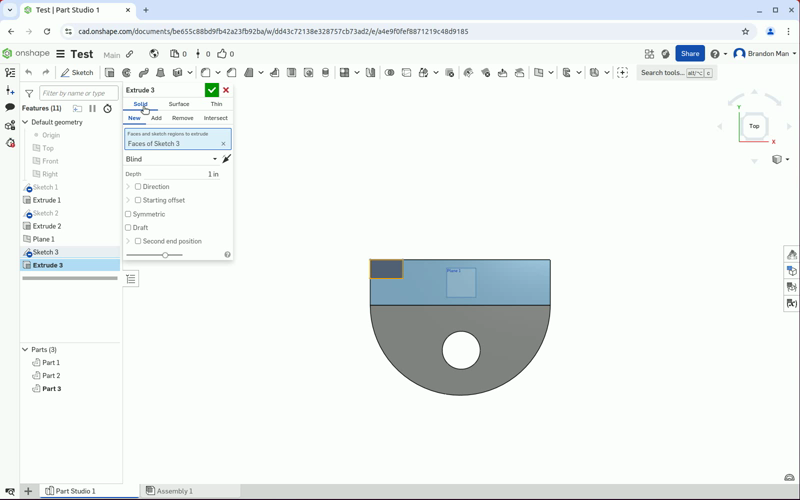
click(143, 106)
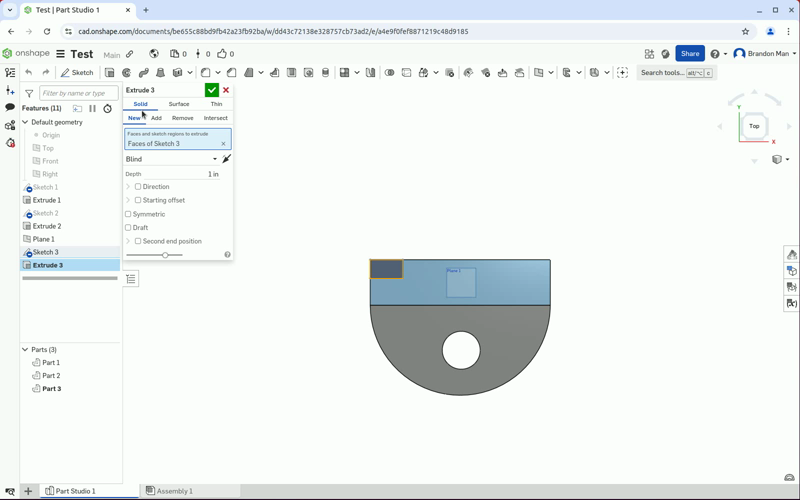
mouse_move(137, 120)
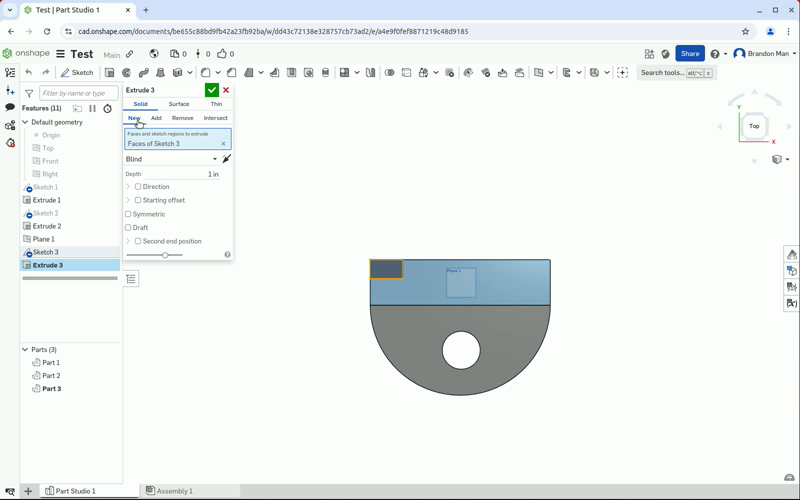
click(137, 120)
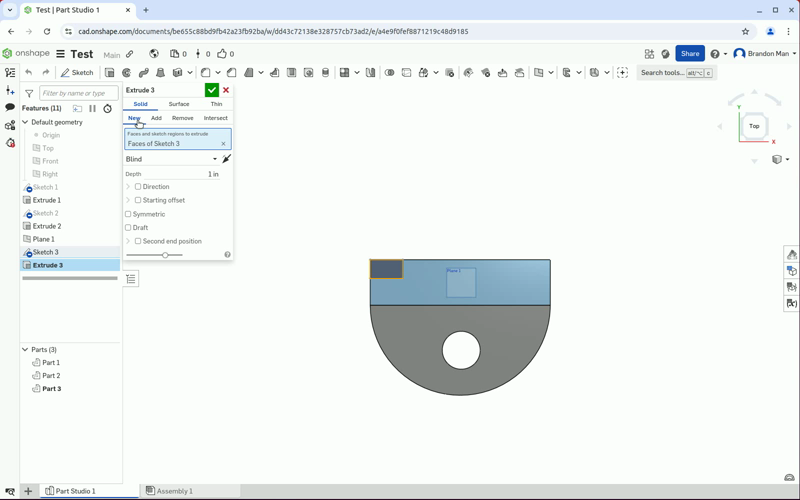
key(tab, 4)
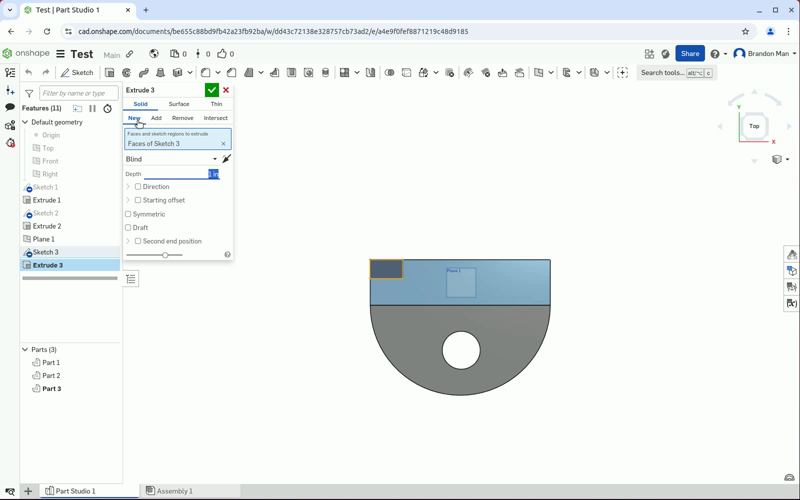
text(14.683)
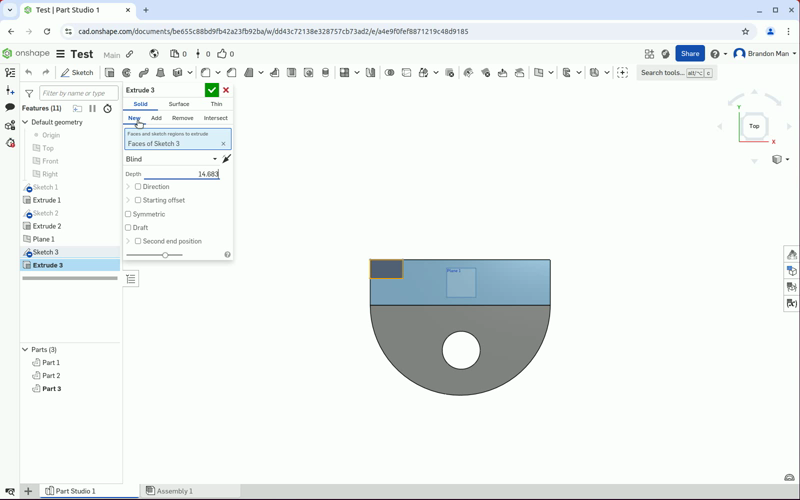
key(enter)
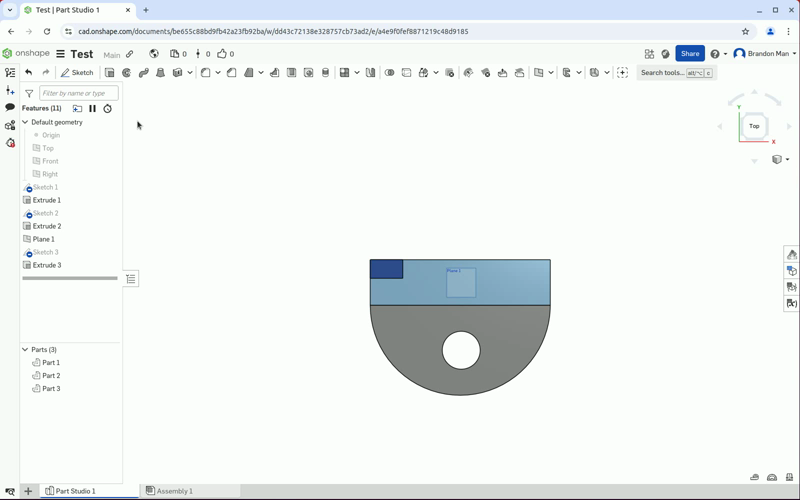
key(shift+h)
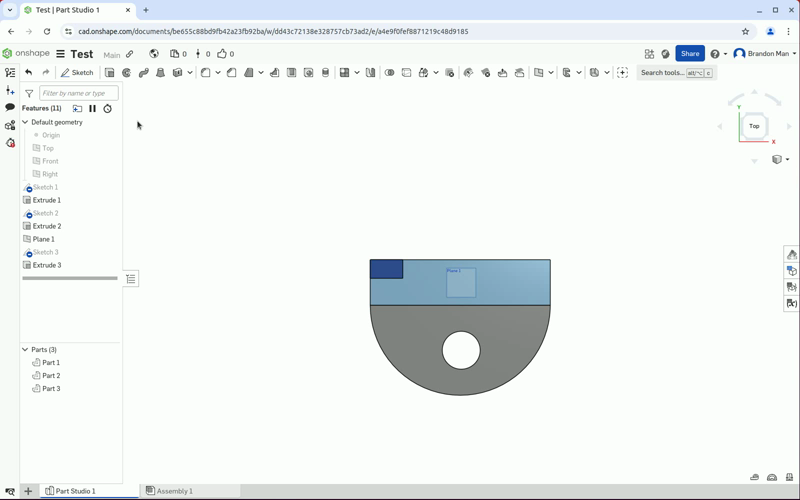
key(shift+h)
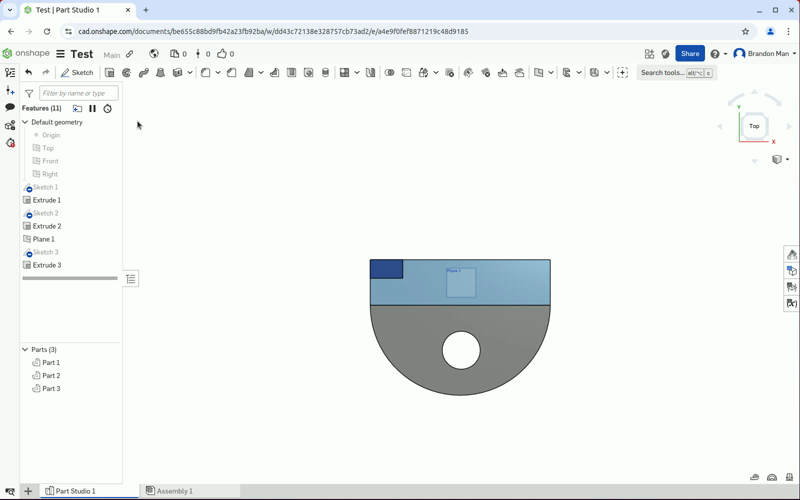
mouse_move(73, 189)
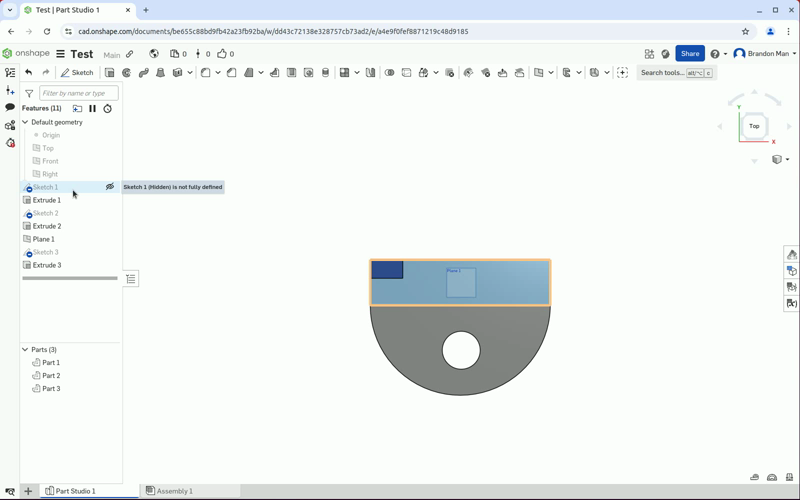
click(73, 189)
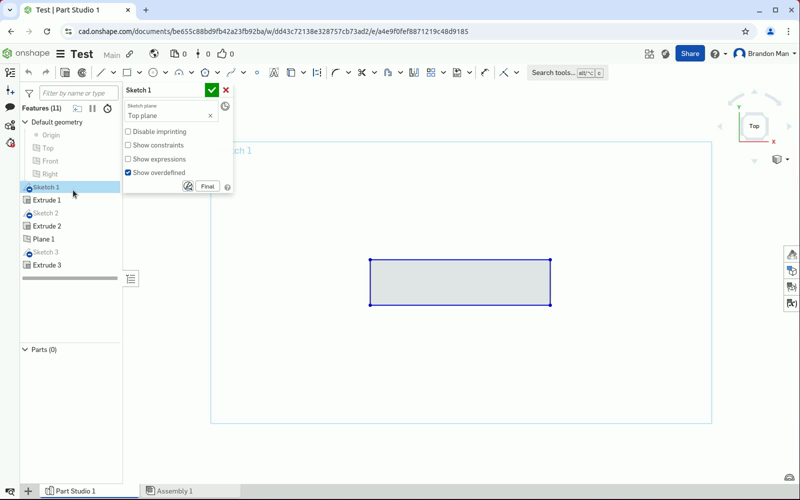
mouse_move(229, 92)
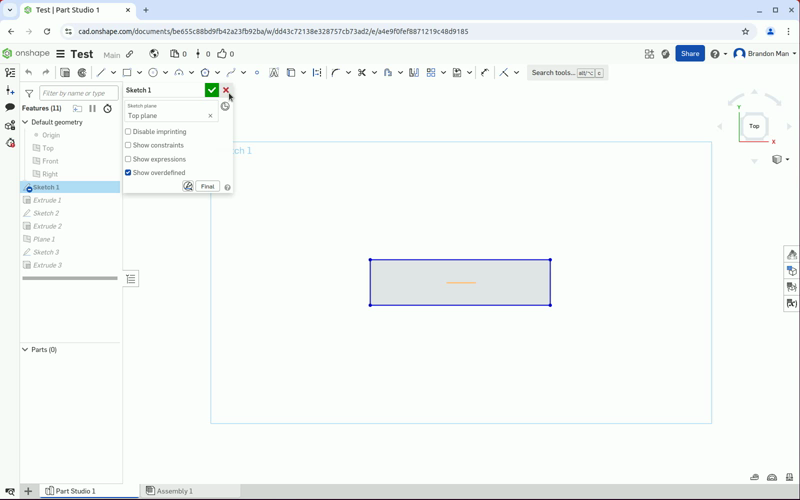
click(229, 92)
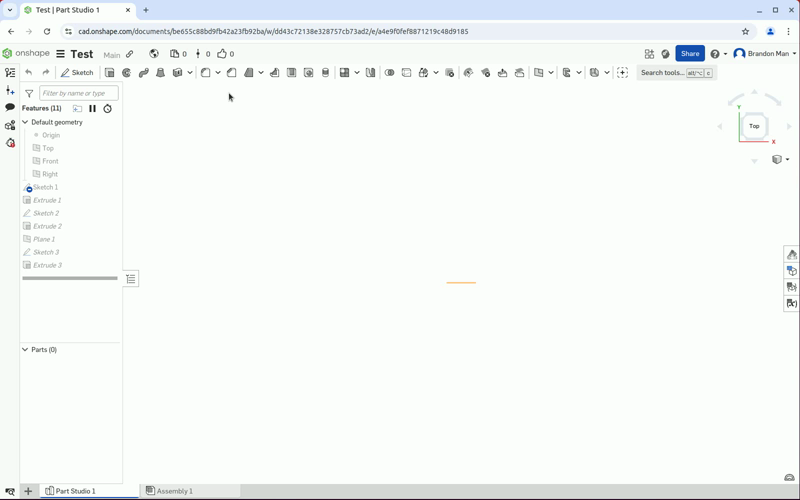
key(shift+s)
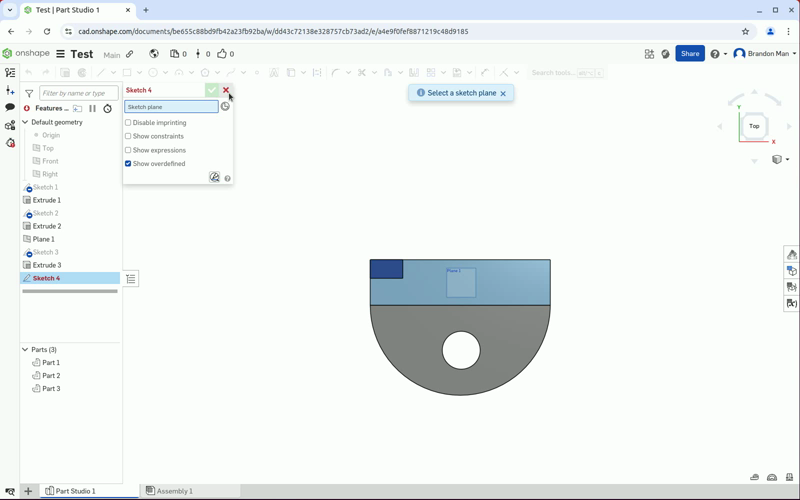
mouse_move(73, 241)
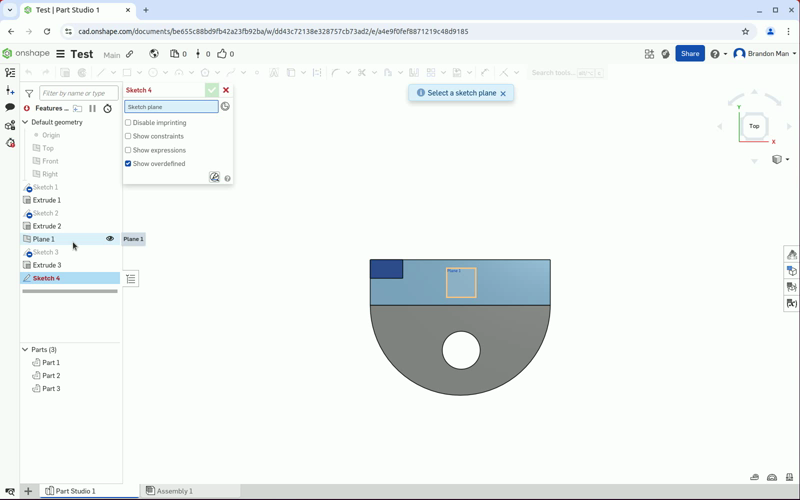
click(73, 241)
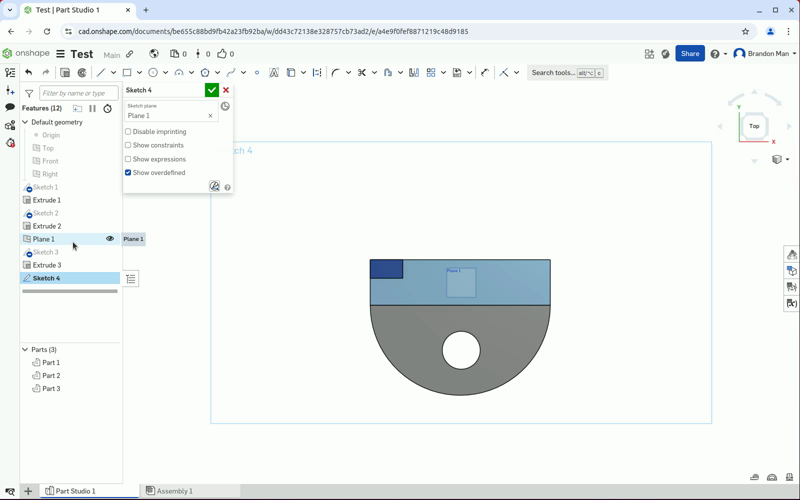
mouse_move(73, 352)
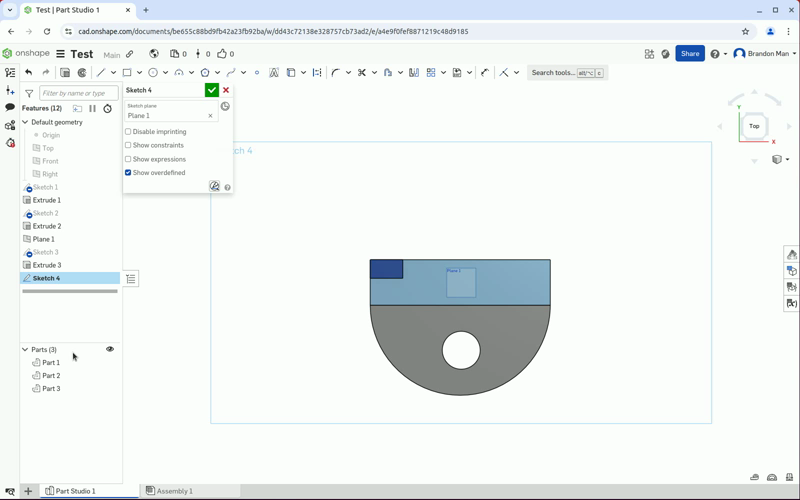
key(y)
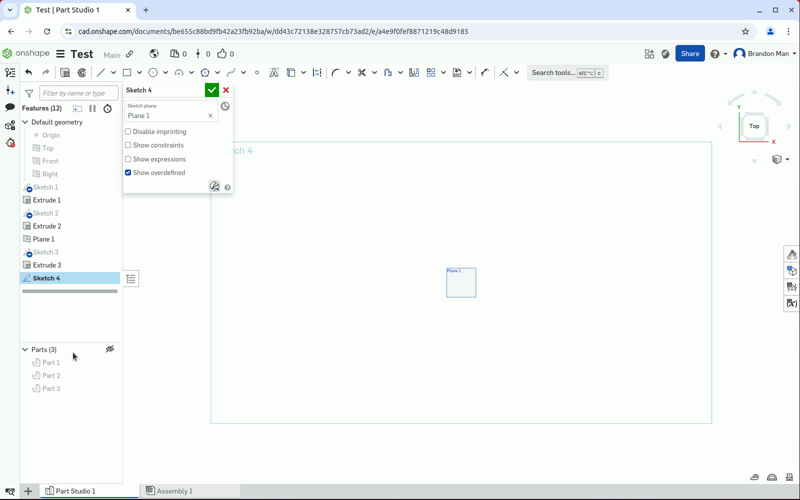
key(l)
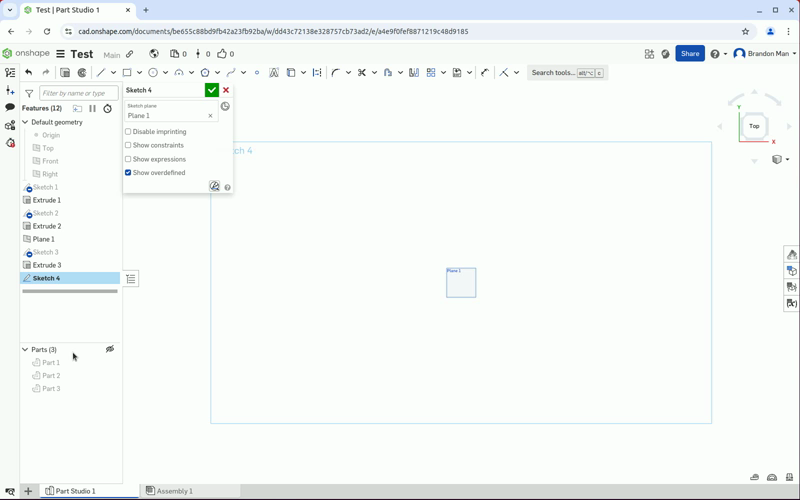
key_down(shift)
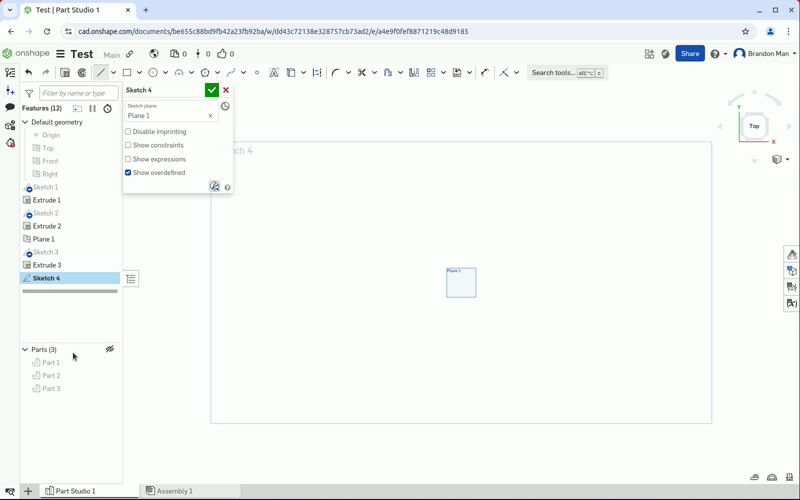
mouse_move(519, 278)
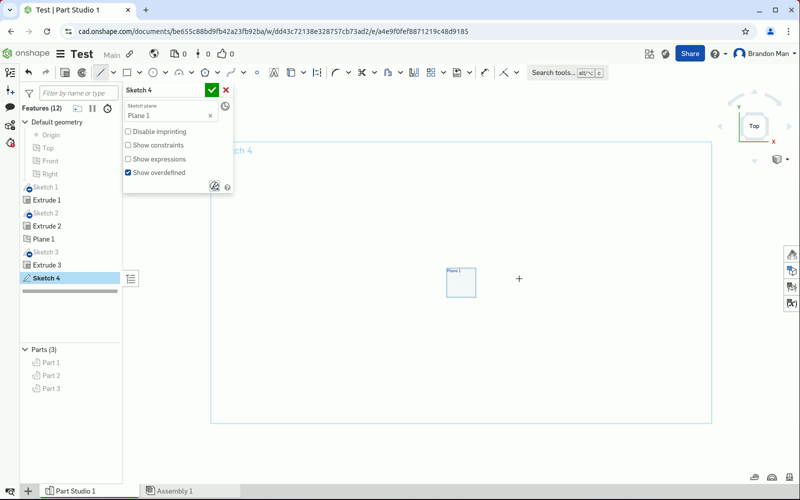
click(519, 278)
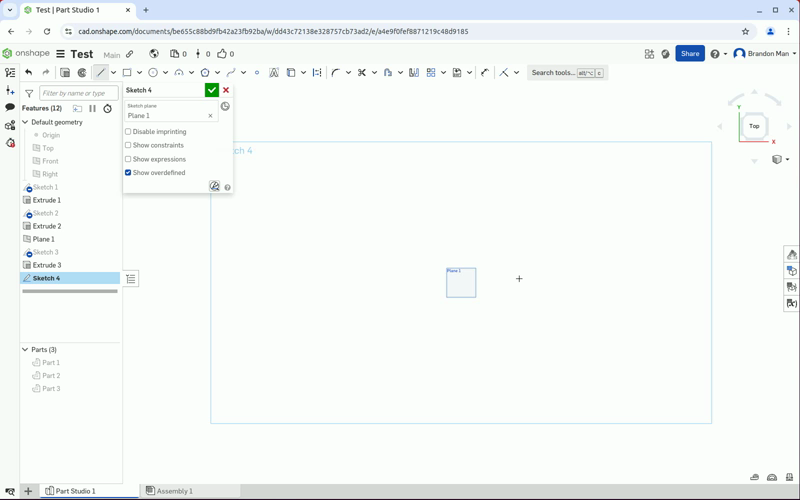
key_up(shift)
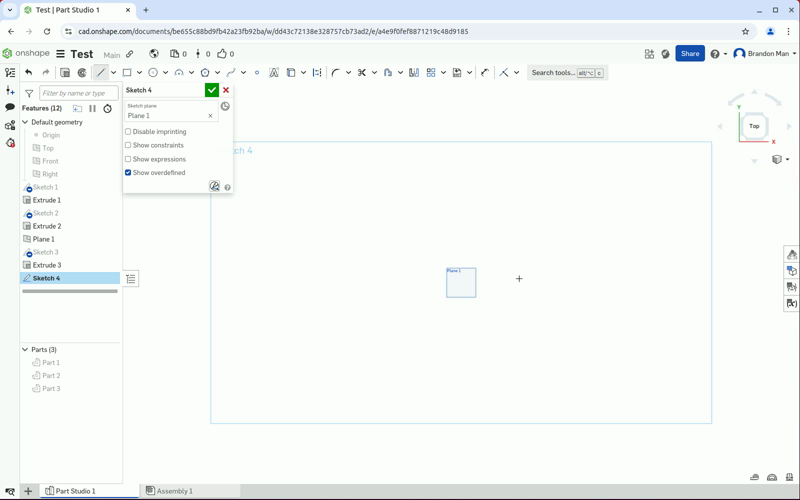
key_down(shift)
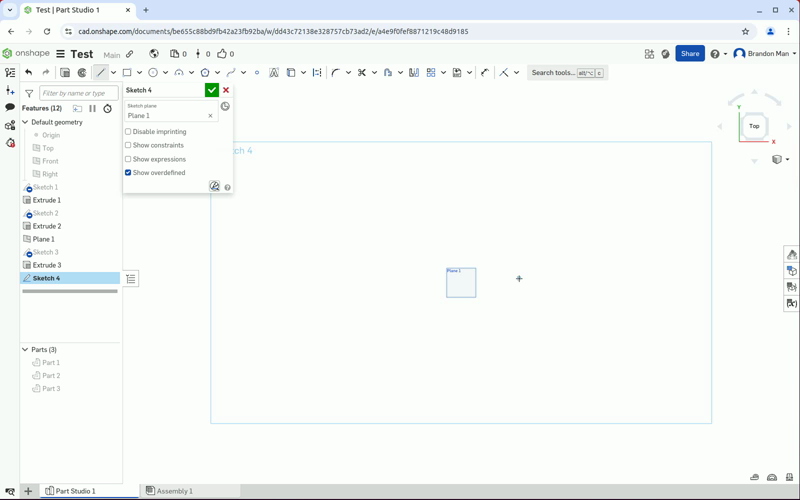
mouse_move(549, 278)
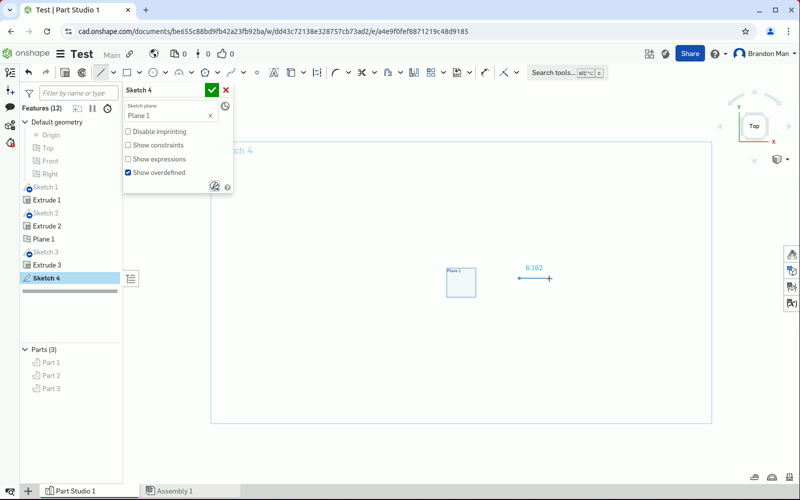
mouse_move(552, 278)
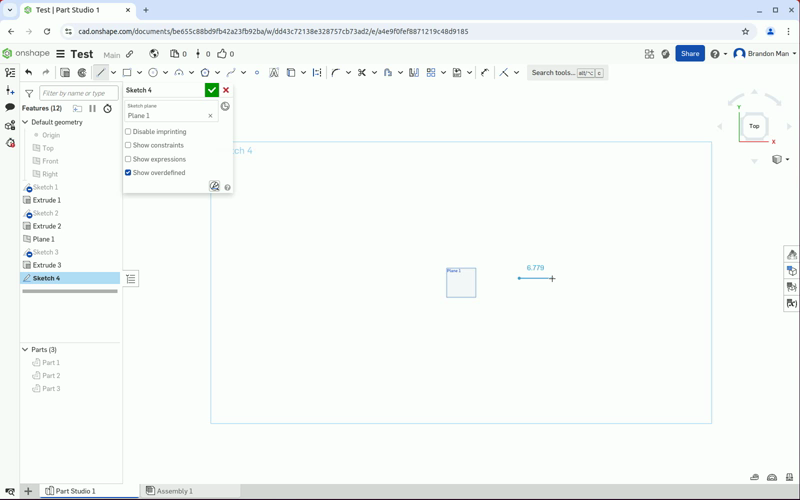
click(552, 278)
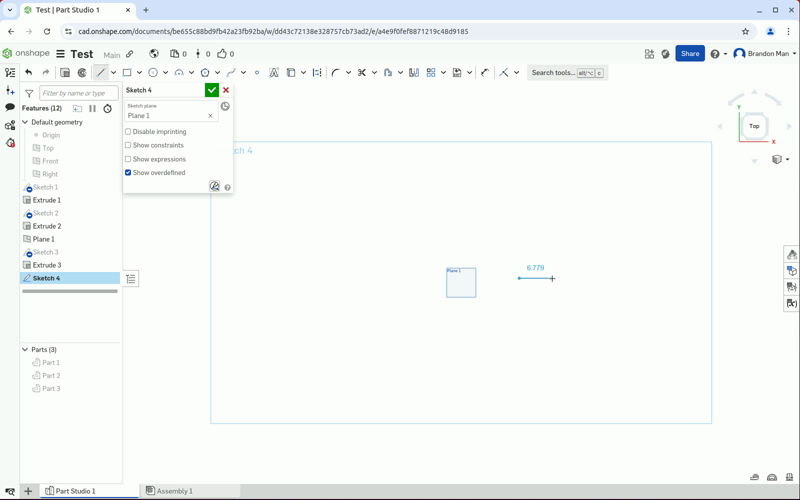
key_up(shift)
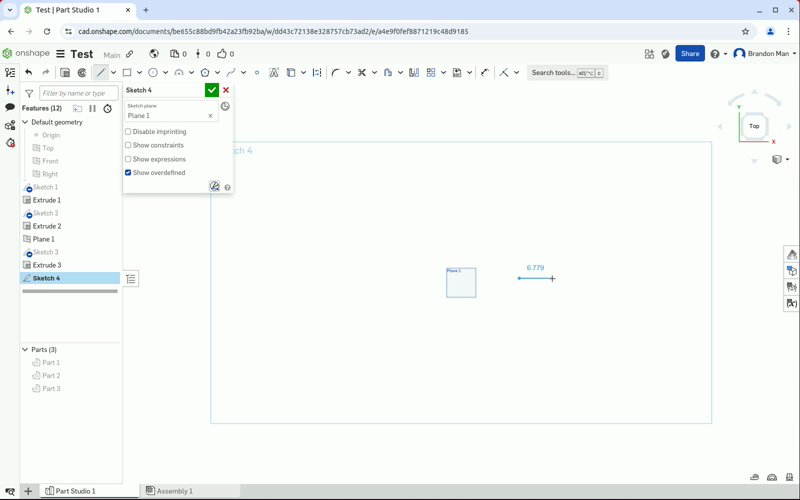
key_down(shift)
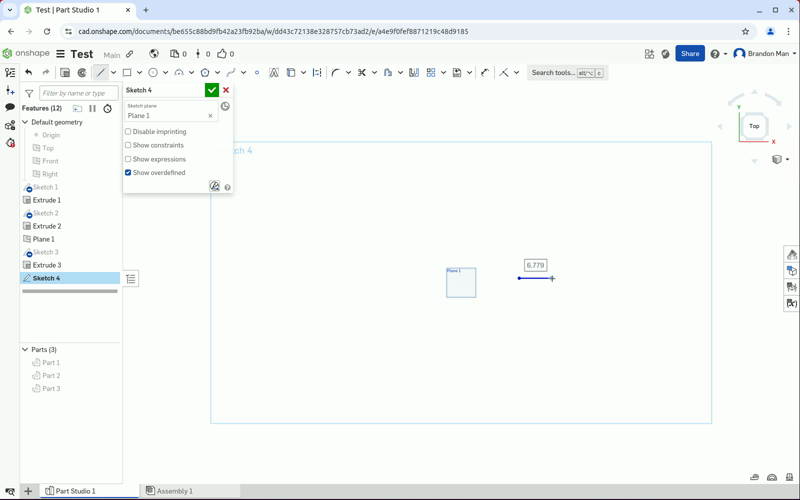
mouse_move(582, 278)
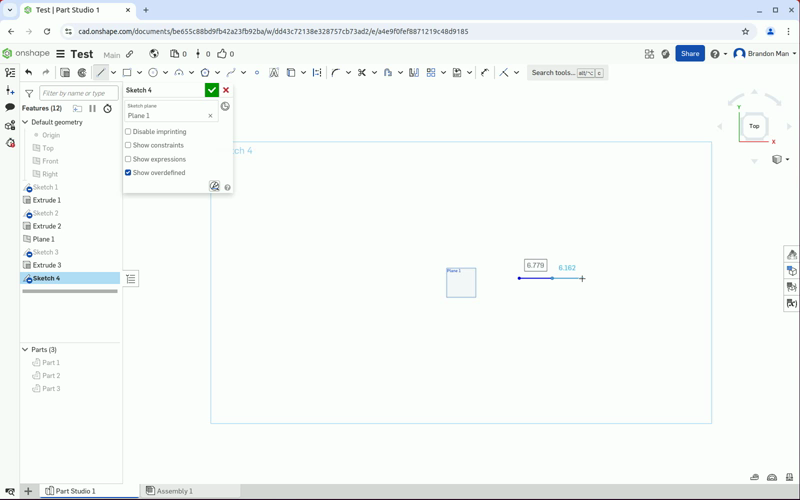
mouse_move(552, 259)
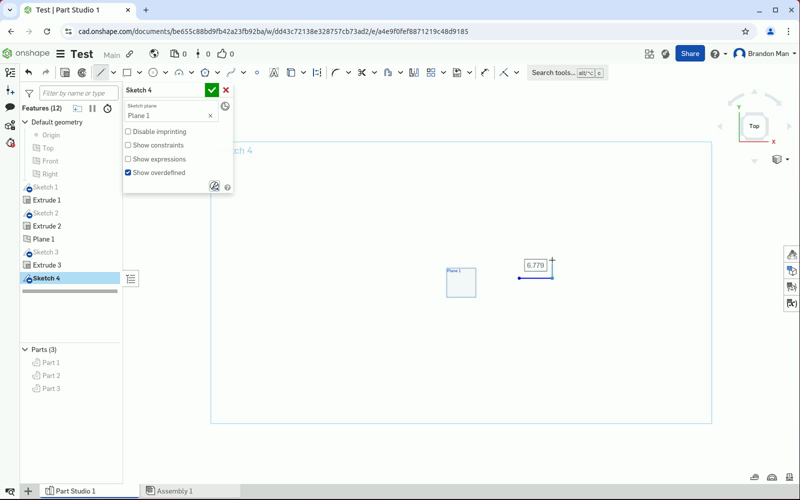
click(552, 259)
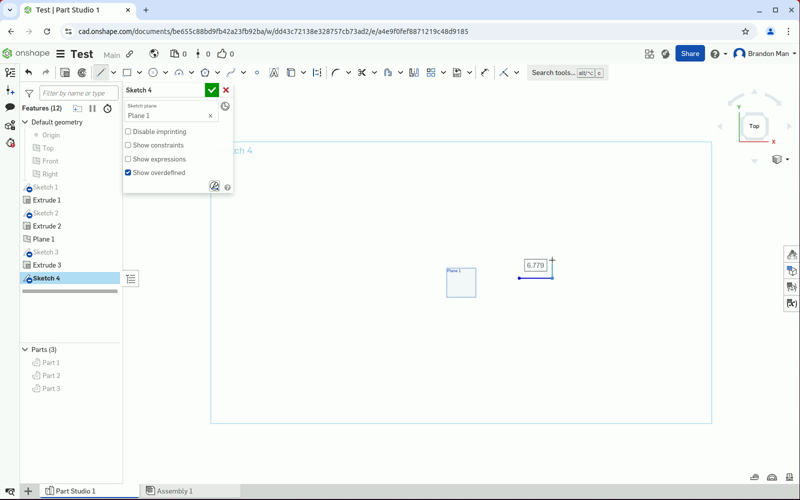
key_up(shift)
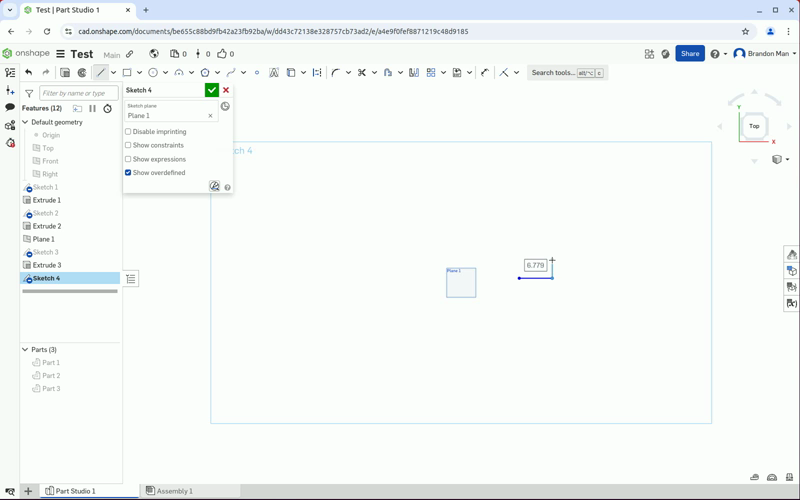
key_down(shift)
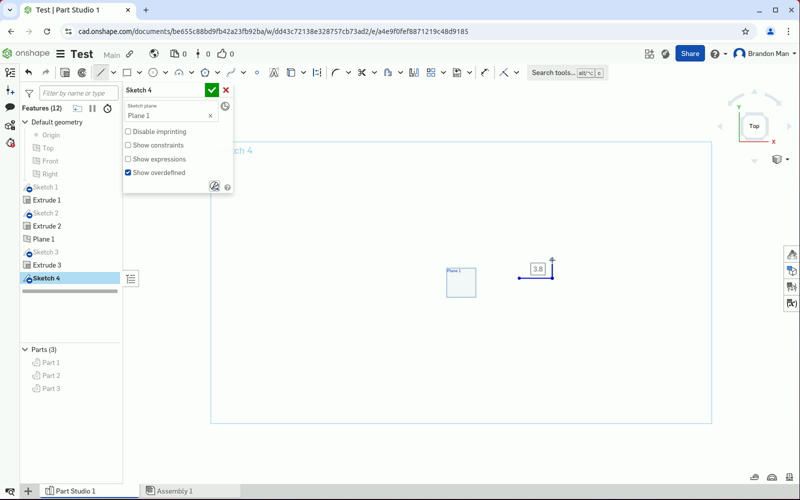
mouse_move(582, 259)
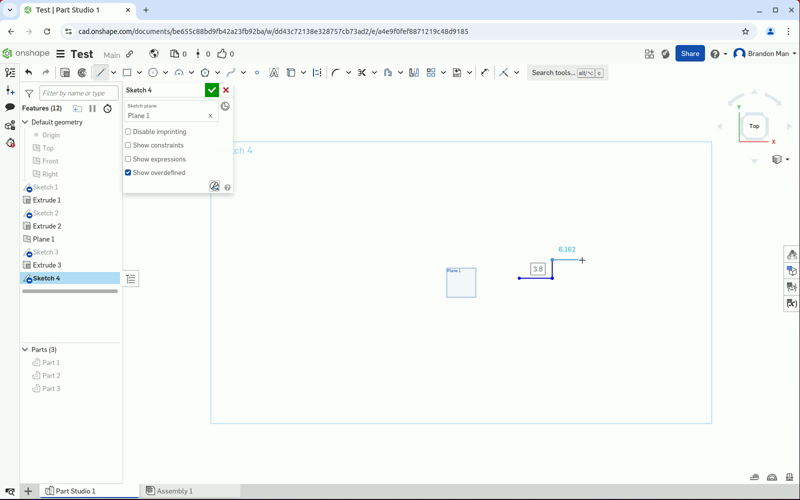
mouse_move(519, 259)
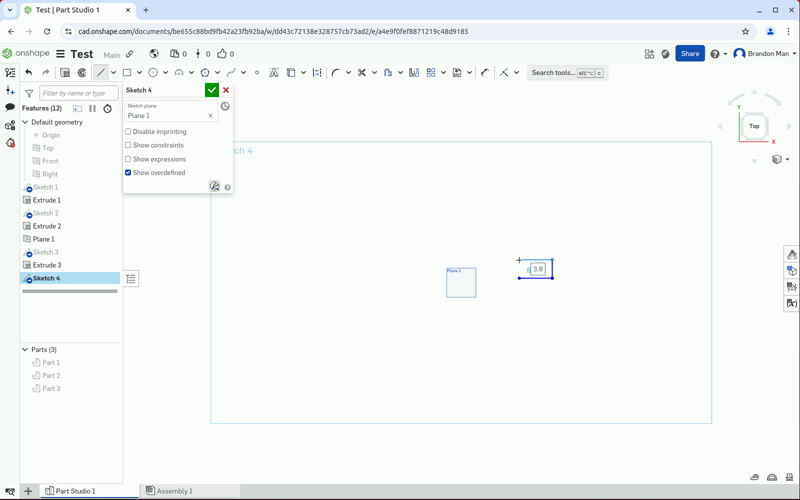
click(519, 259)
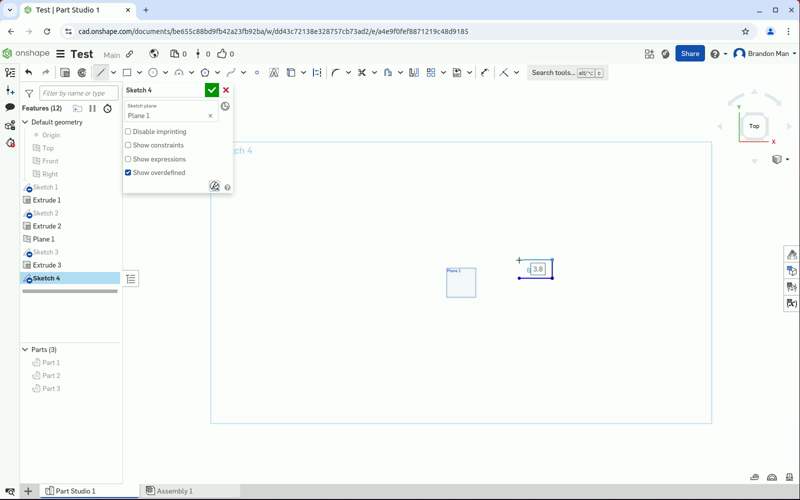
key_up(shift)
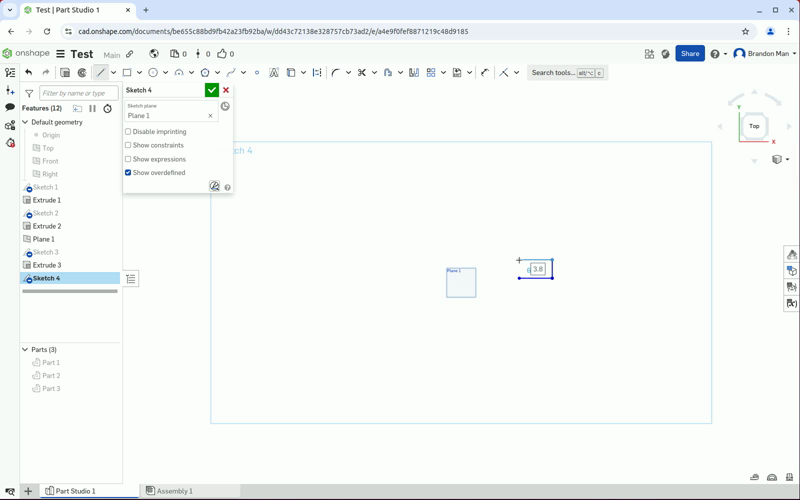
mouse_move(549, 259)
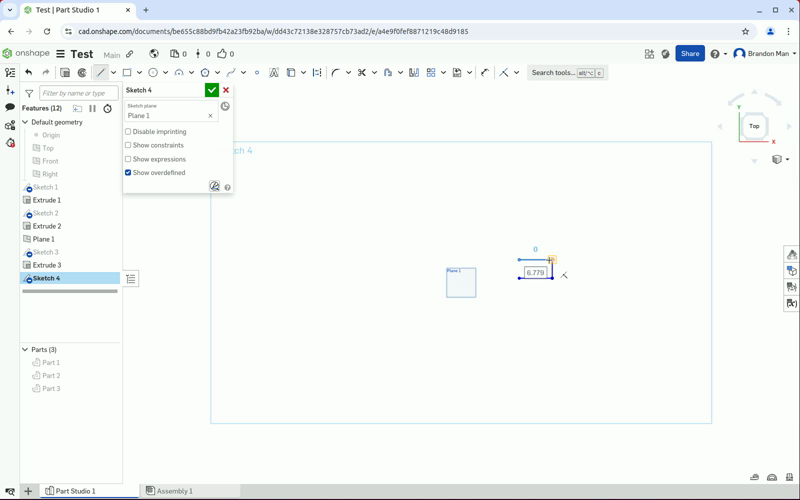
key_down(shift)
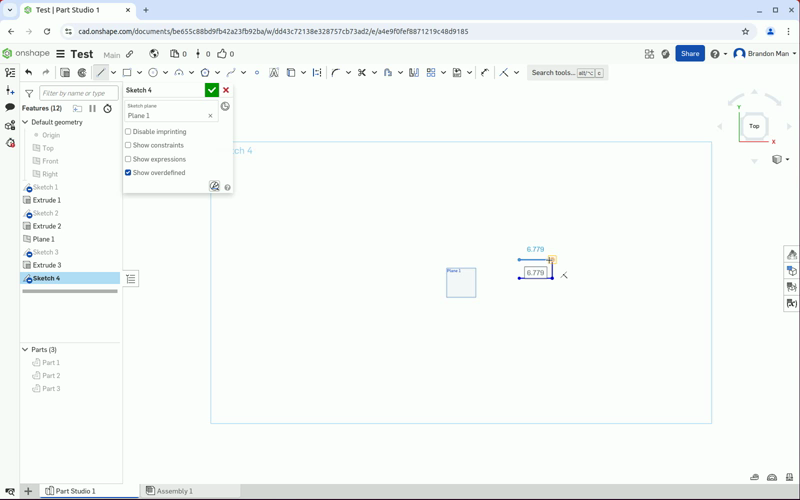
mouse_move(519, 278)
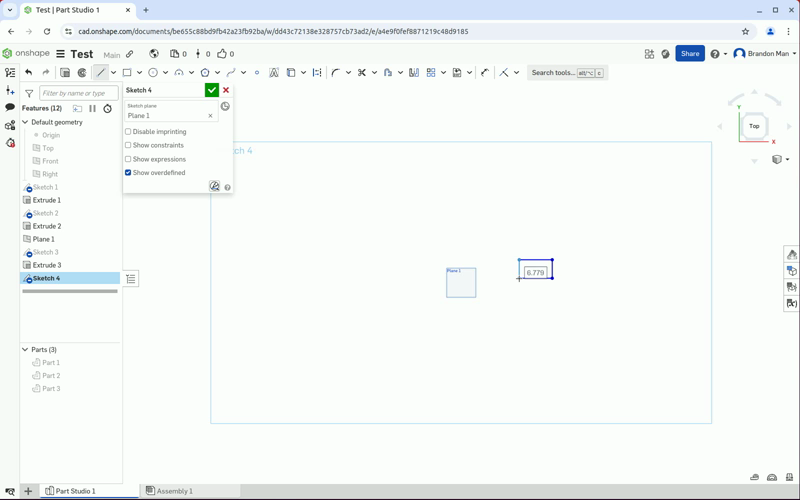
key_up(shift)
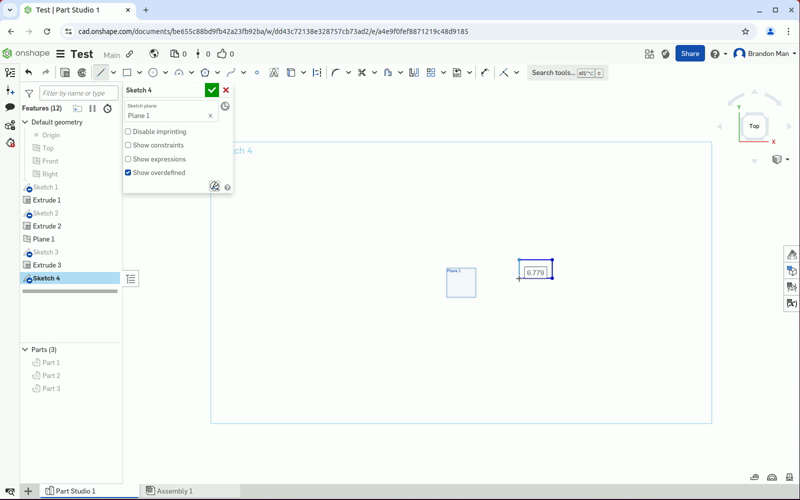
click(519, 278)
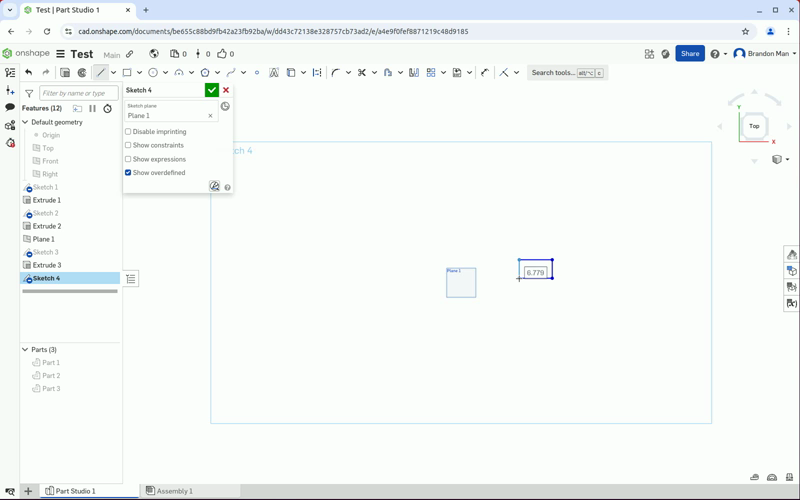
key(esc)
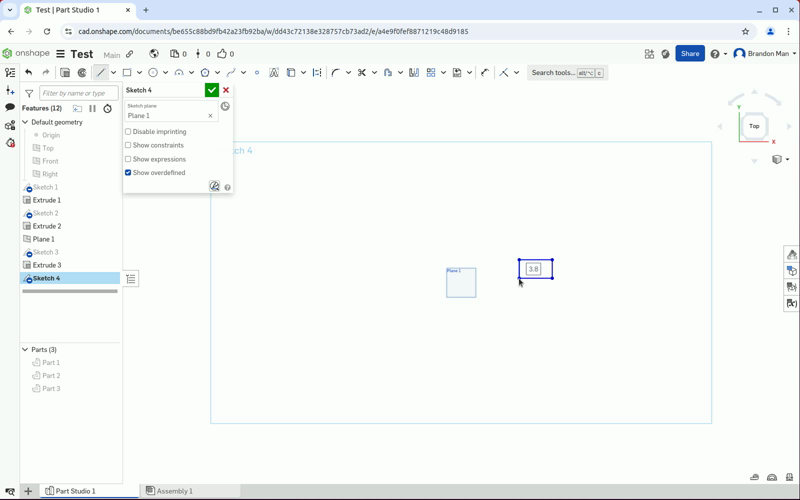
mouse_move(531, 264)
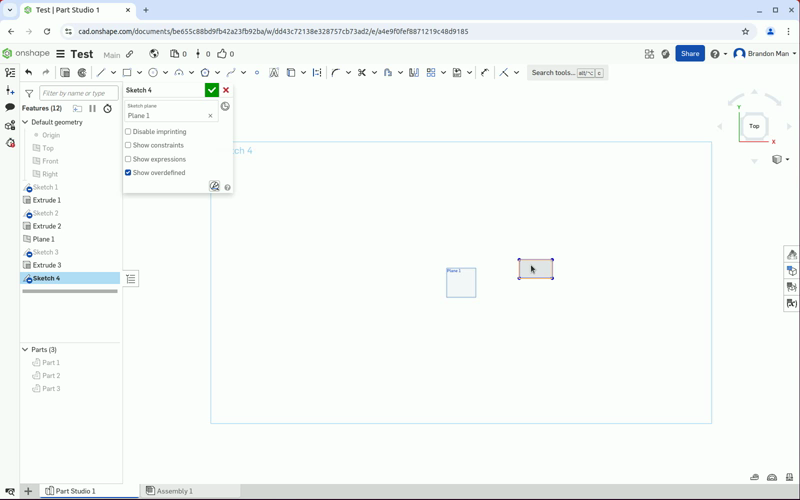
scroll(6)
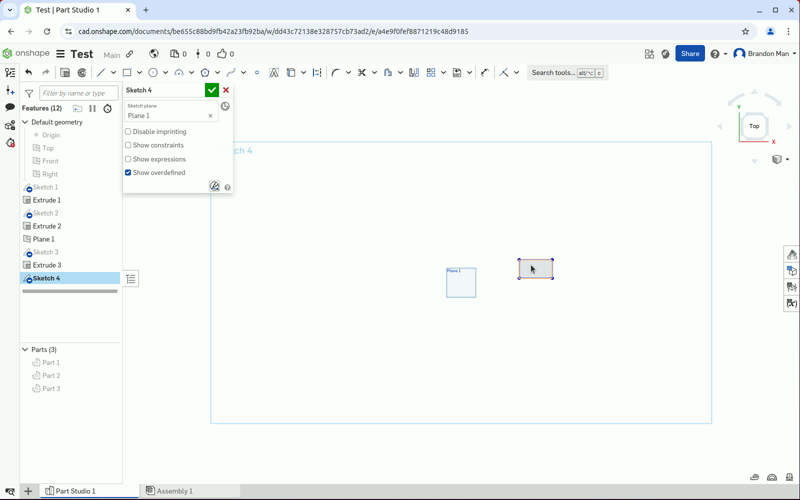
scroll(6)
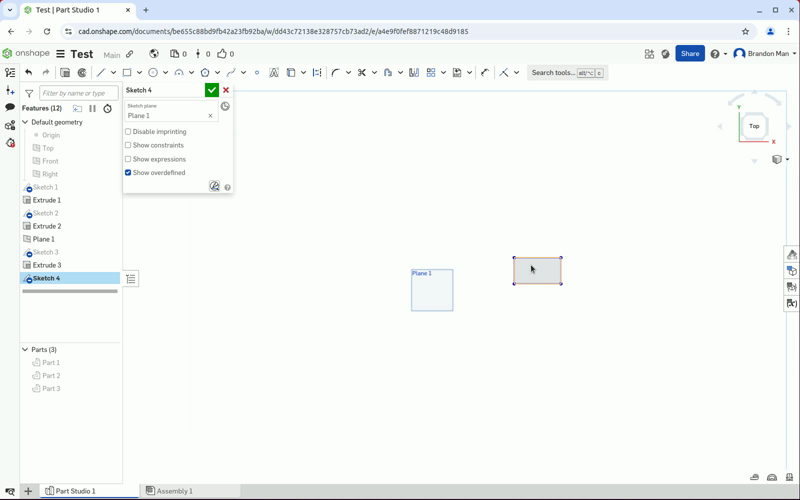
scroll(6)
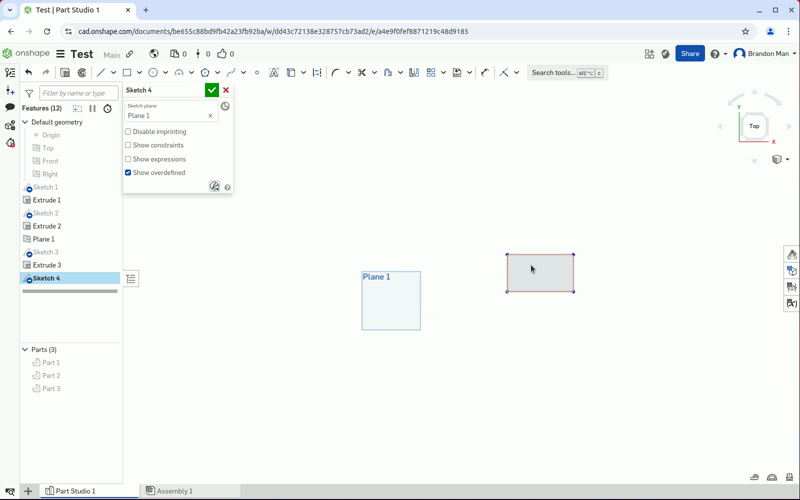
scroll(6)
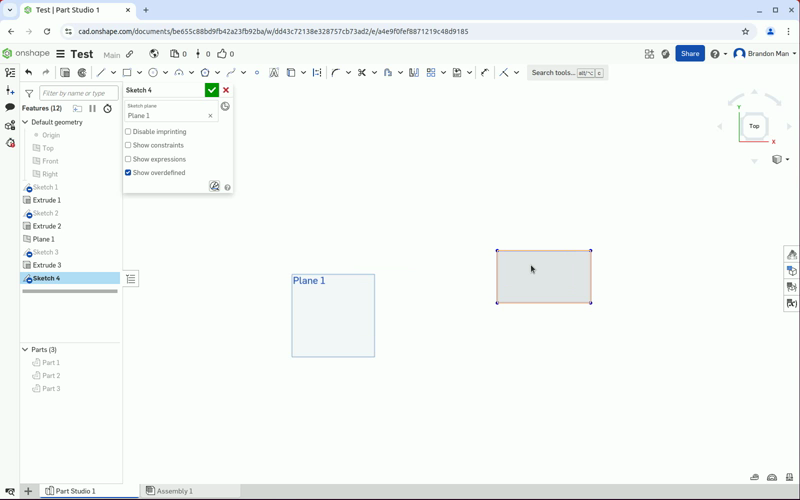
scroll(6)
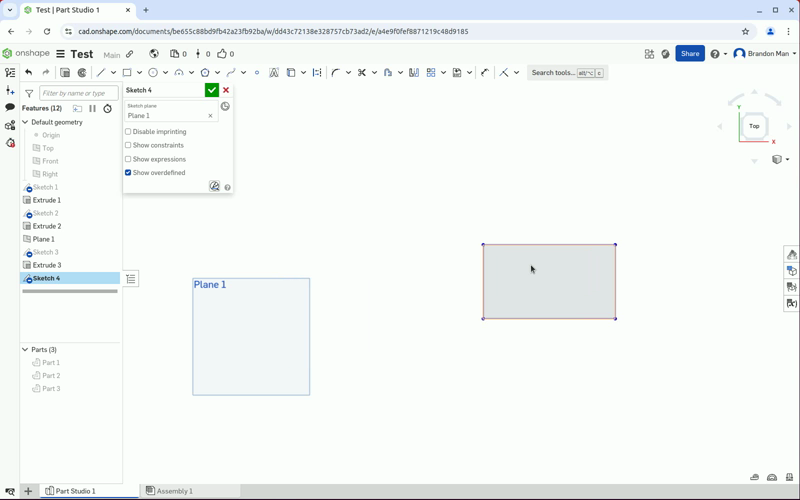
scroll(6)
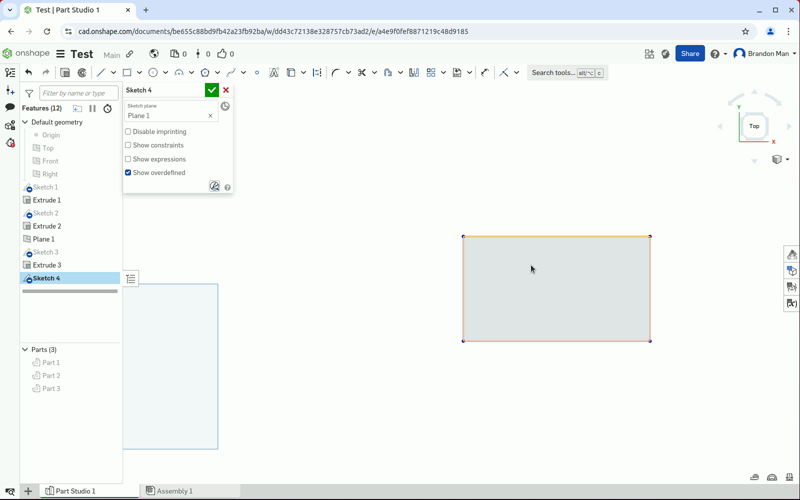
scroll(6)
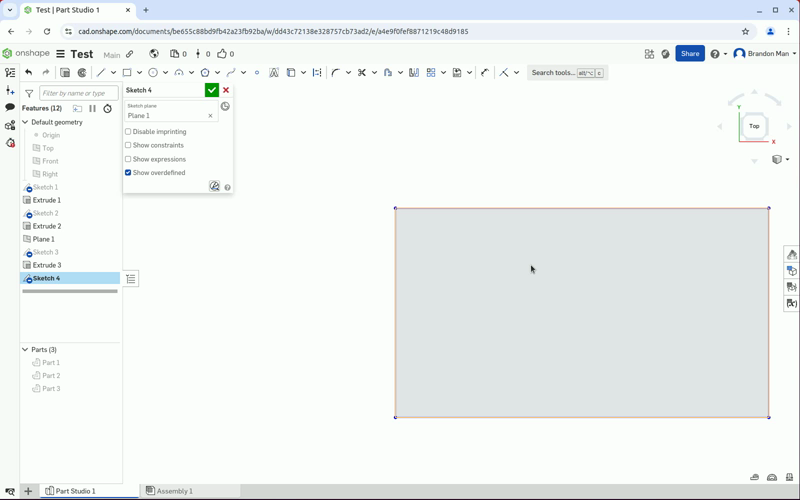
click(531, 264)
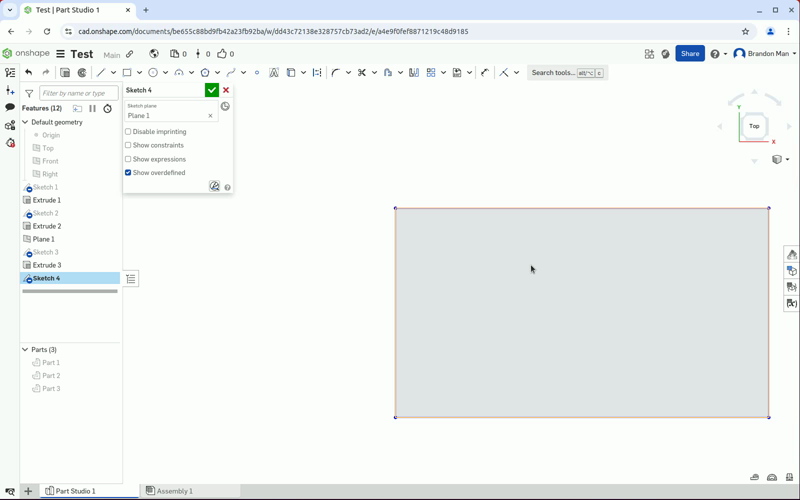
scroll(-6)
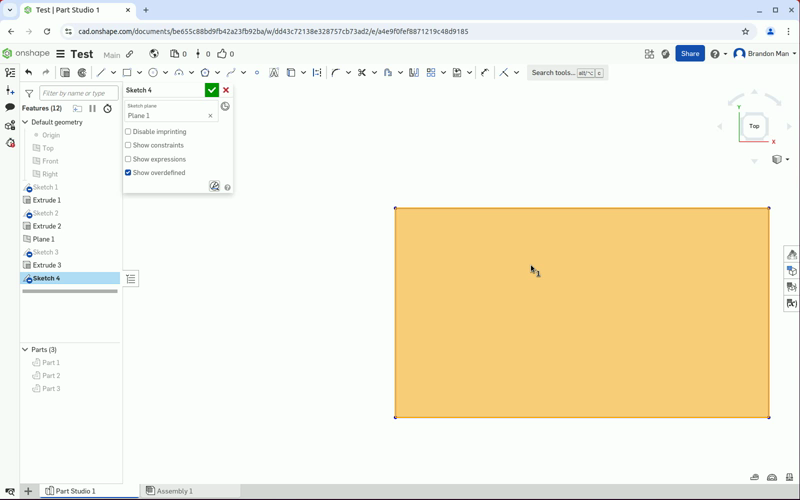
scroll(-6)
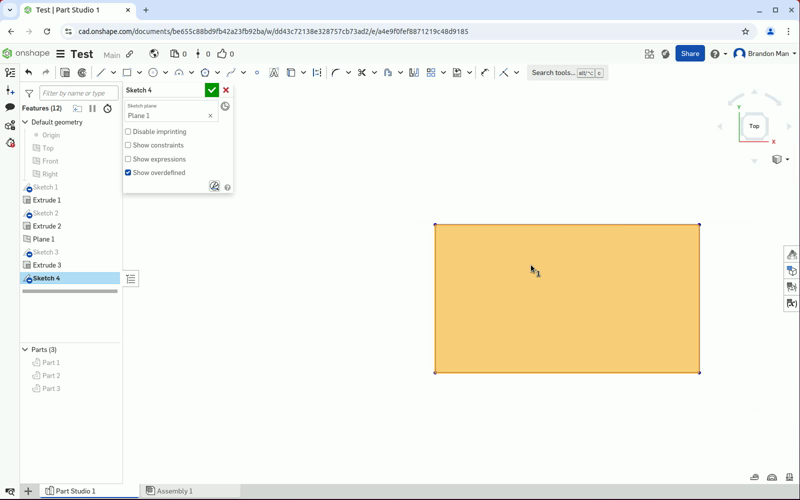
scroll(-6)
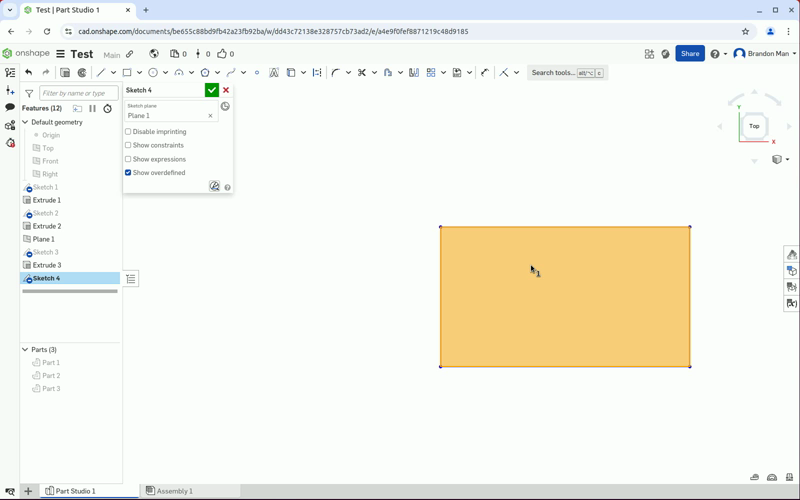
scroll(-6)
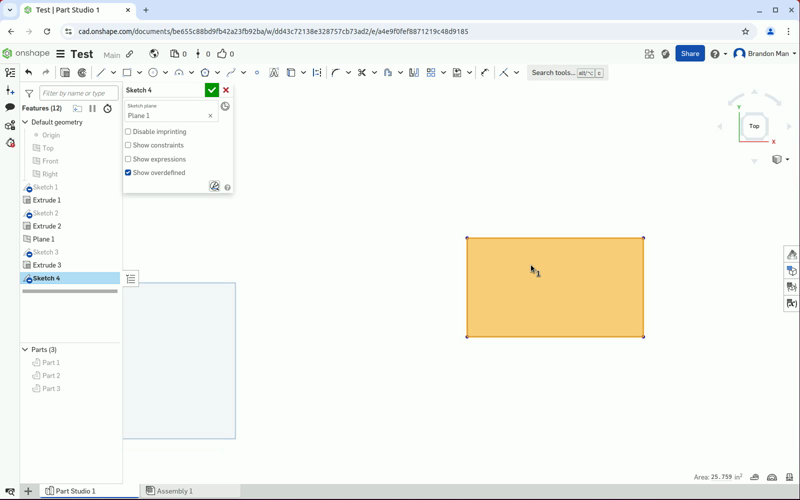
scroll(-6)
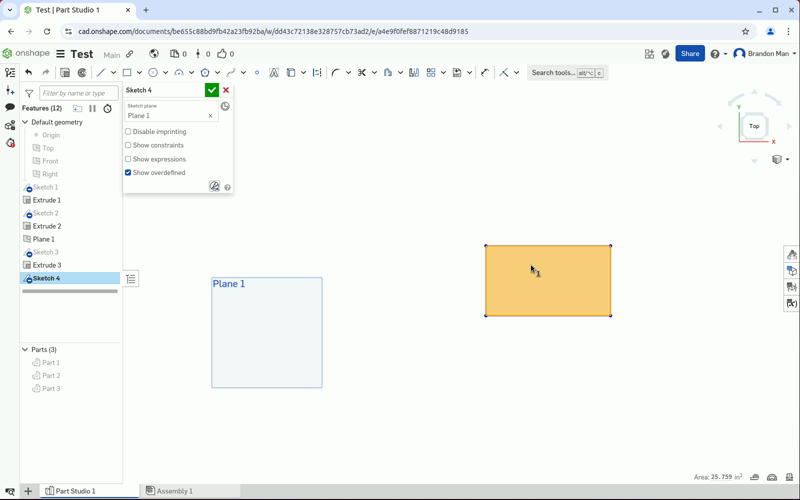
scroll(-6)
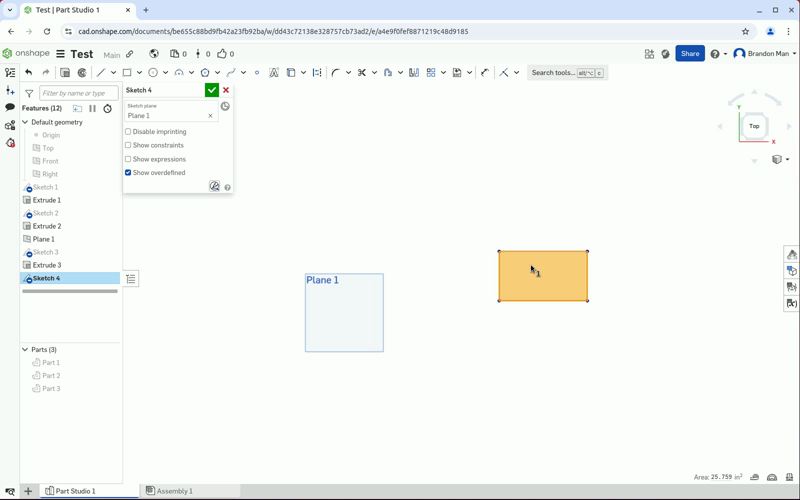
scroll(-6)
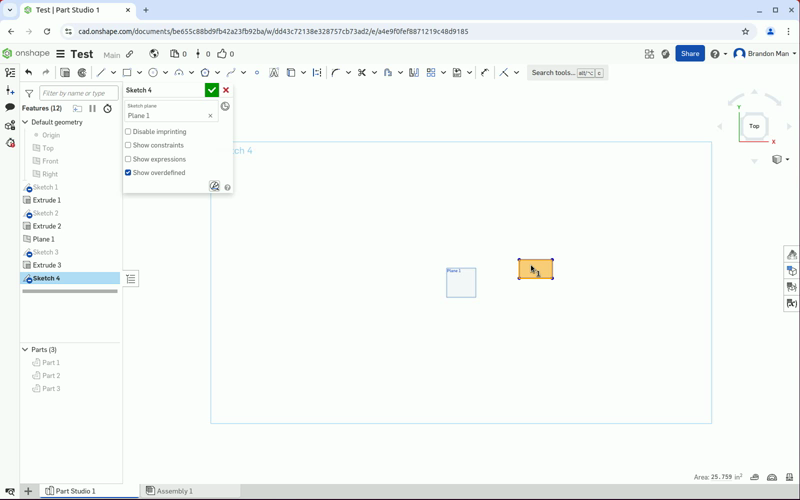
mouse_move(73, 352)
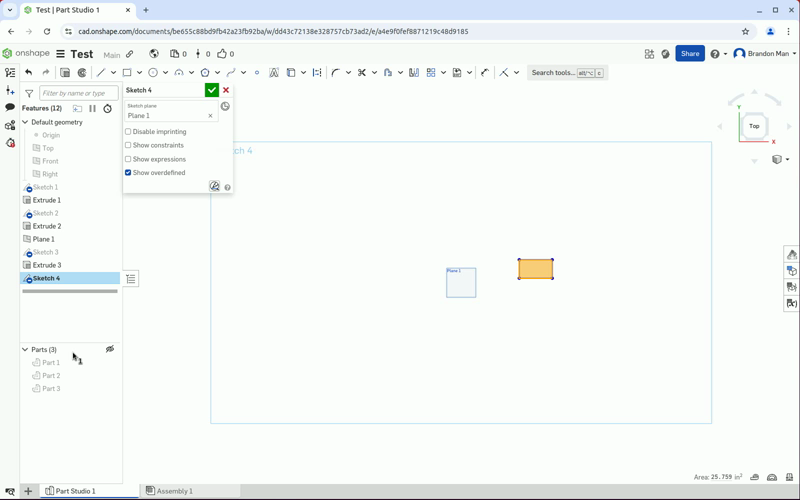
key(shift+y)
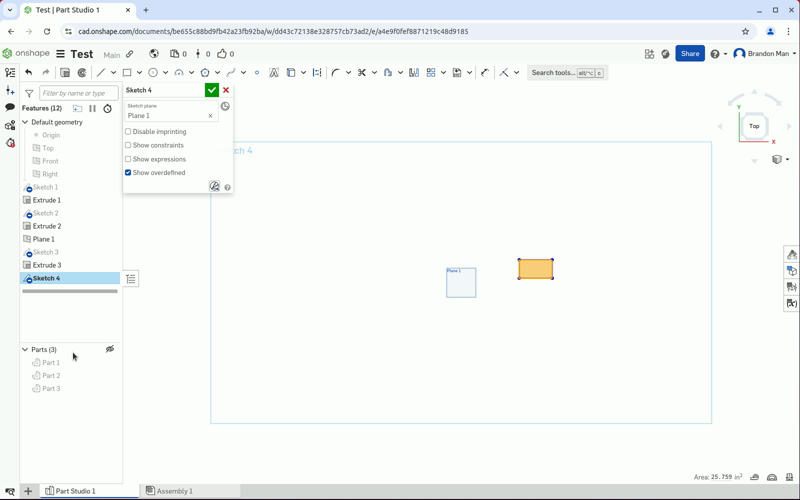
key(shift+e)
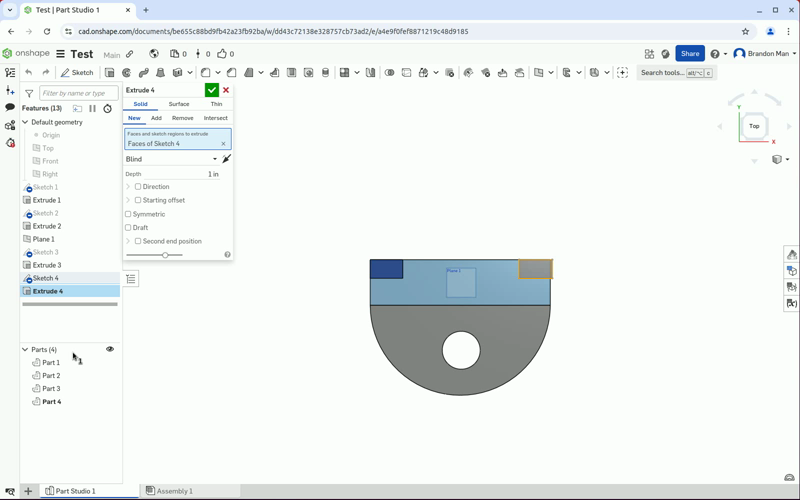
mouse_move(143, 106)
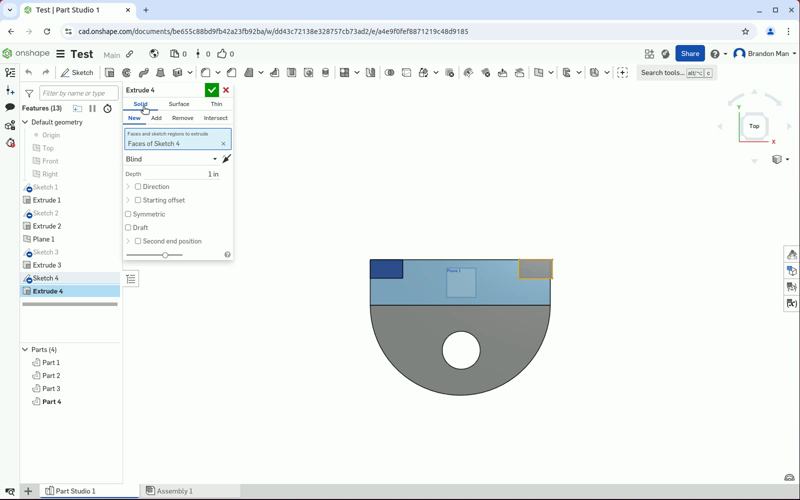
click(143, 106)
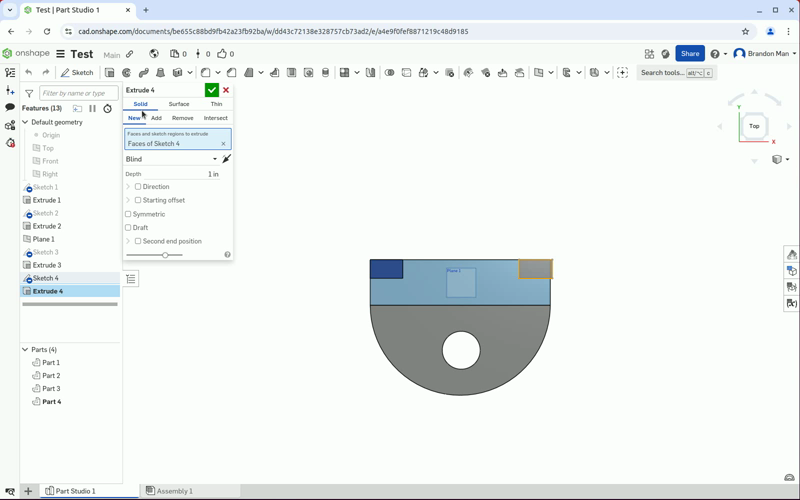
mouse_move(137, 120)
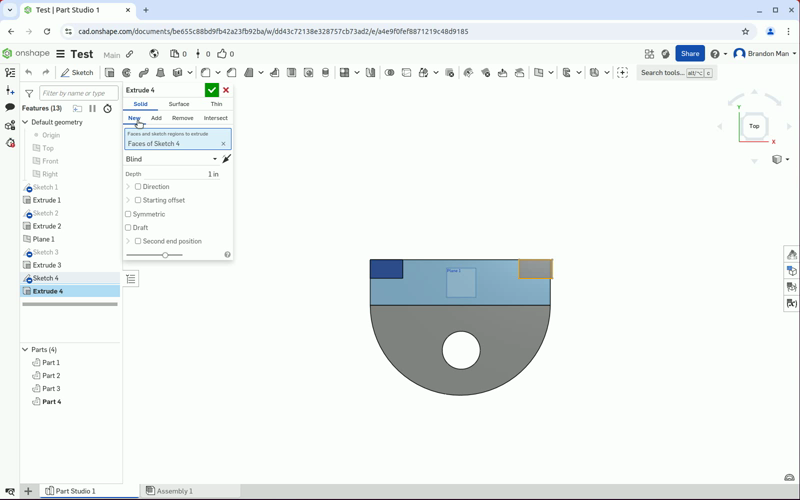
click(137, 120)
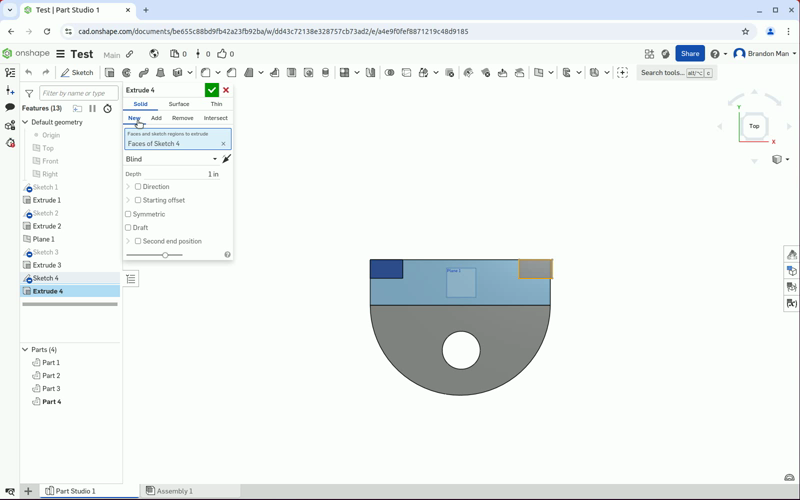
key(tab, 4)
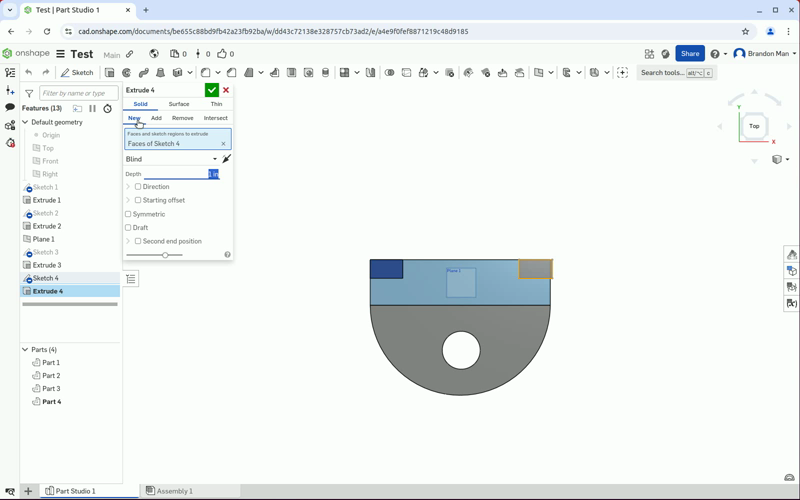
text(14.683)
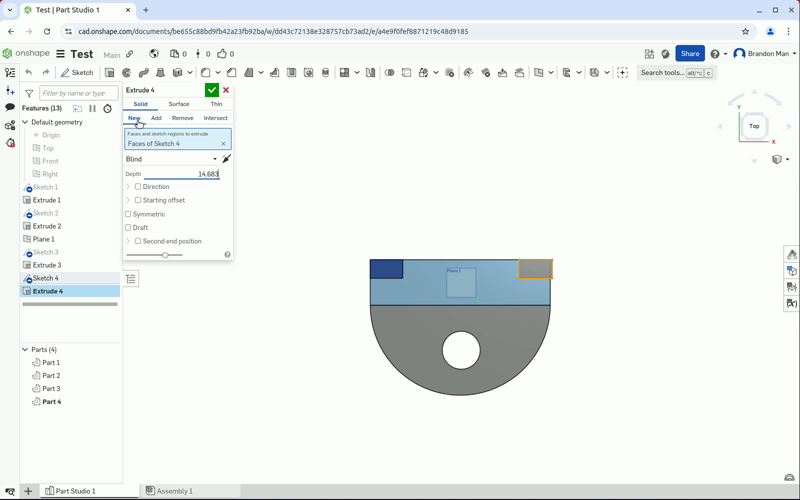
key(enter)
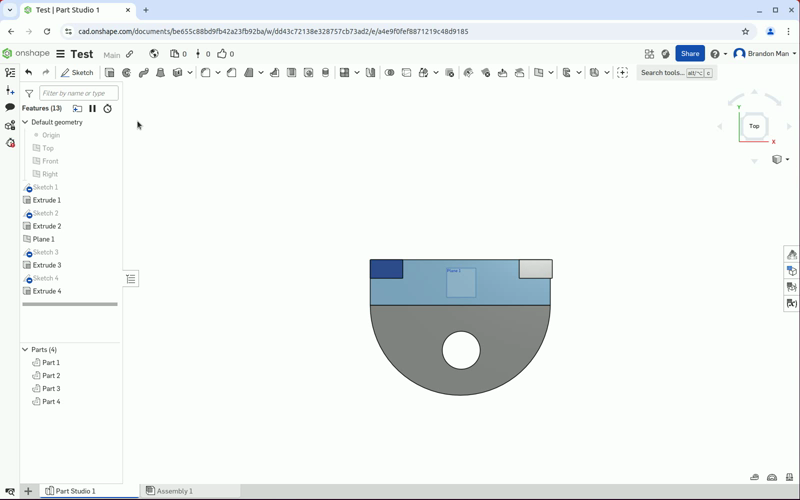
key(shift+h)
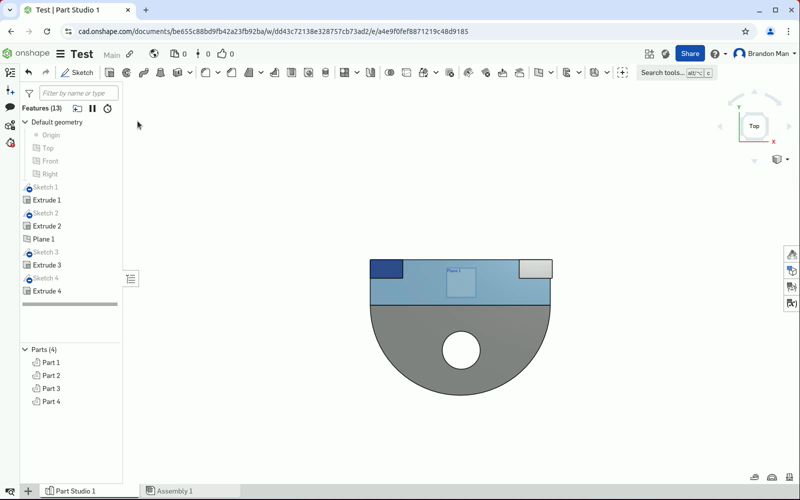
key(shift+h)
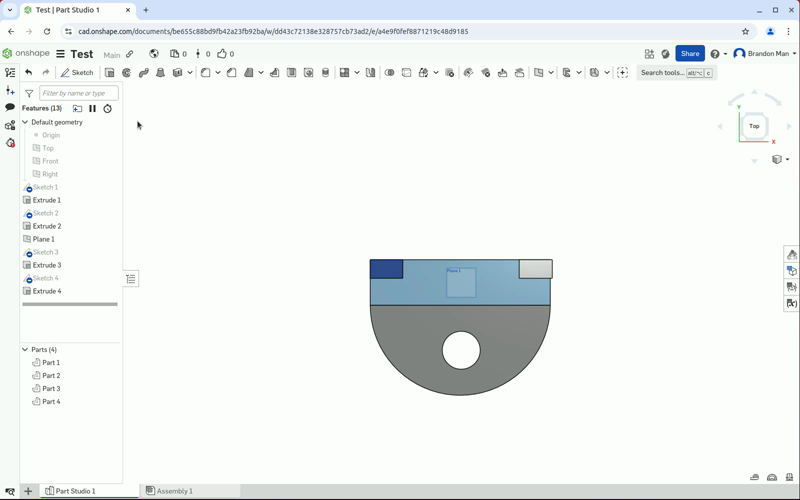
mouse_move(73, 189)
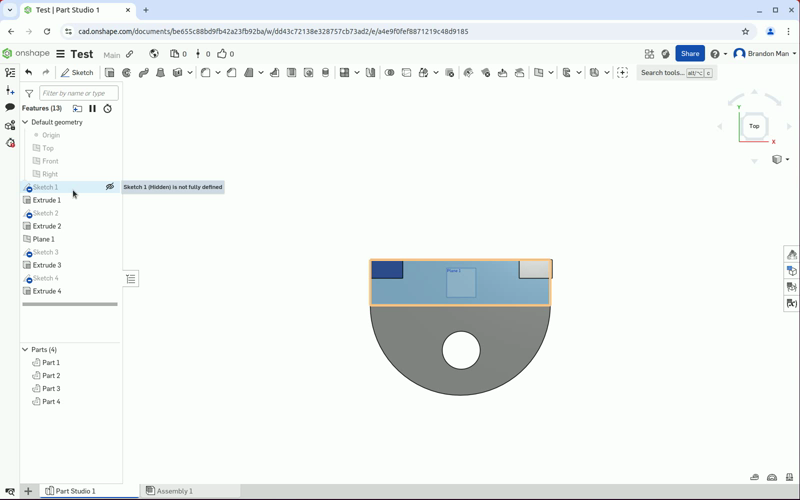
click(73, 189)
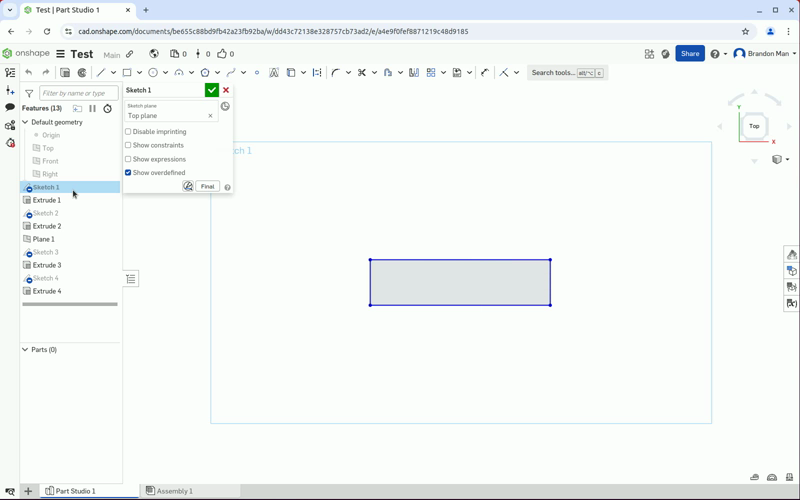
mouse_move(229, 92)
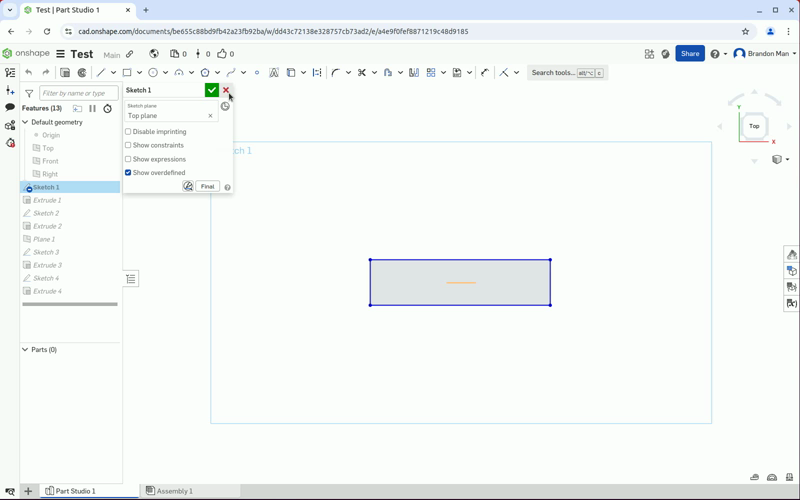
click(229, 92)
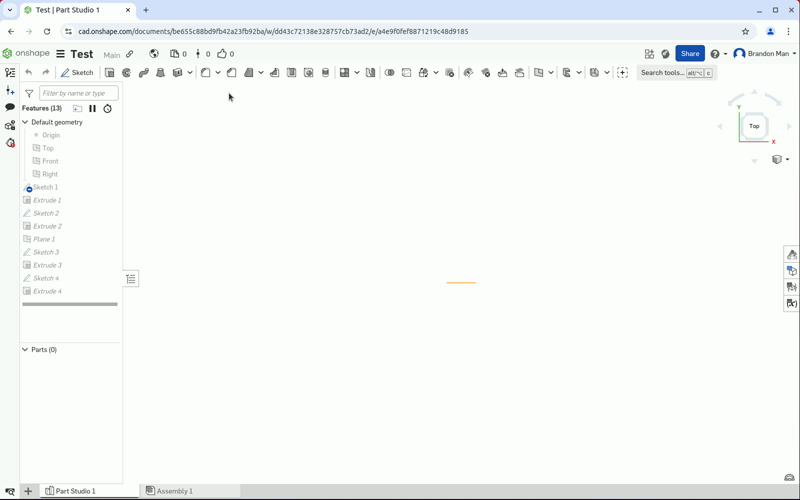
key(shift+s)
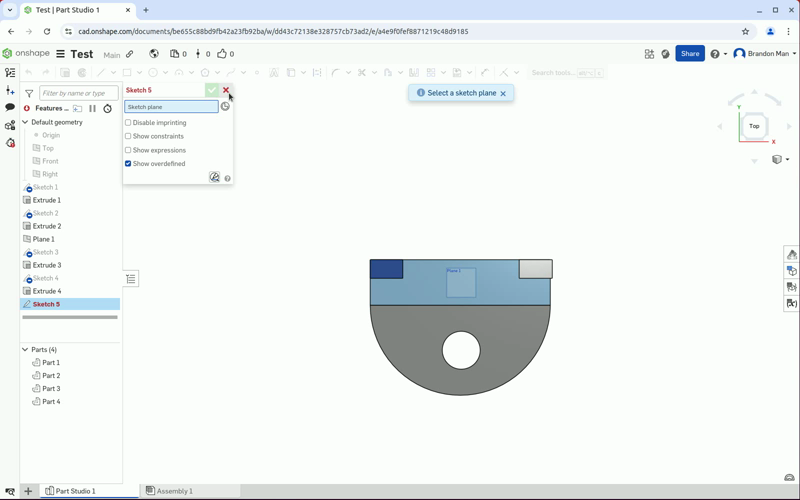
mouse_move(73, 241)
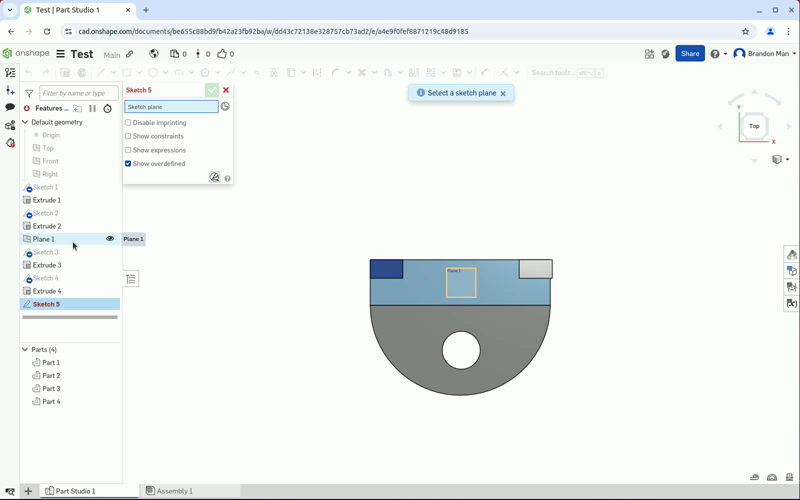
click(73, 241)
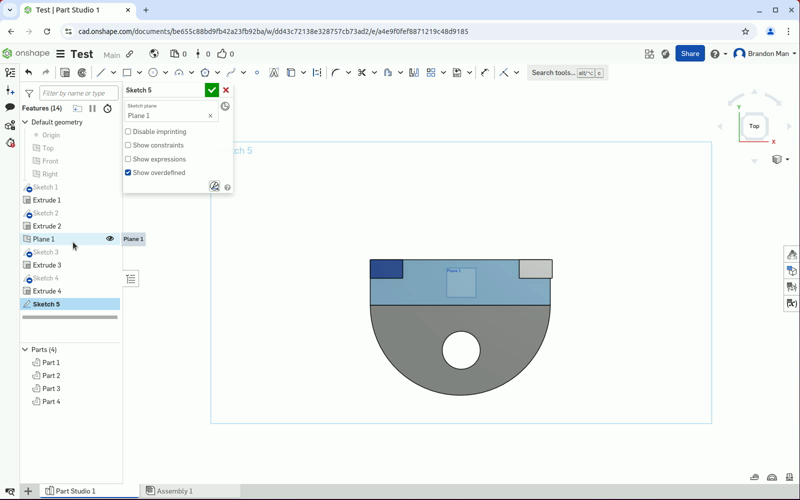
mouse_move(73, 352)
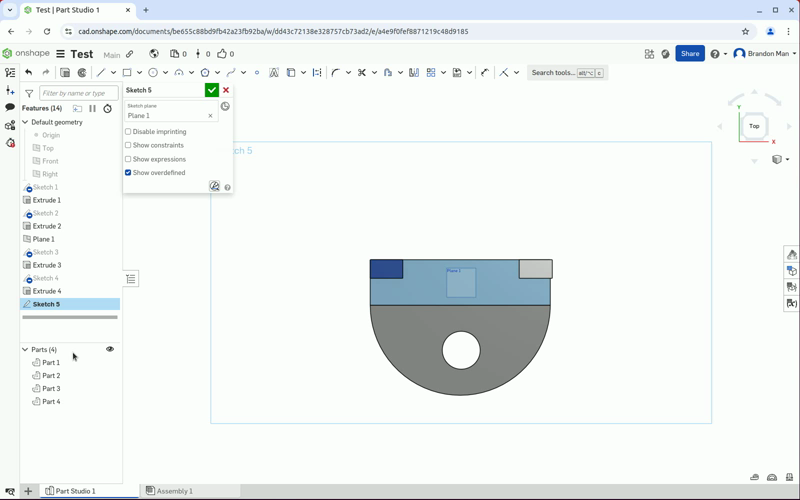
key(y)
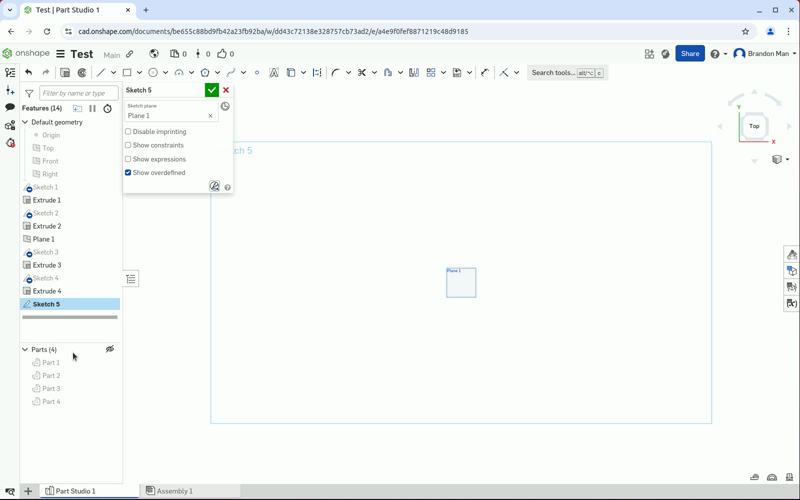
key(l)
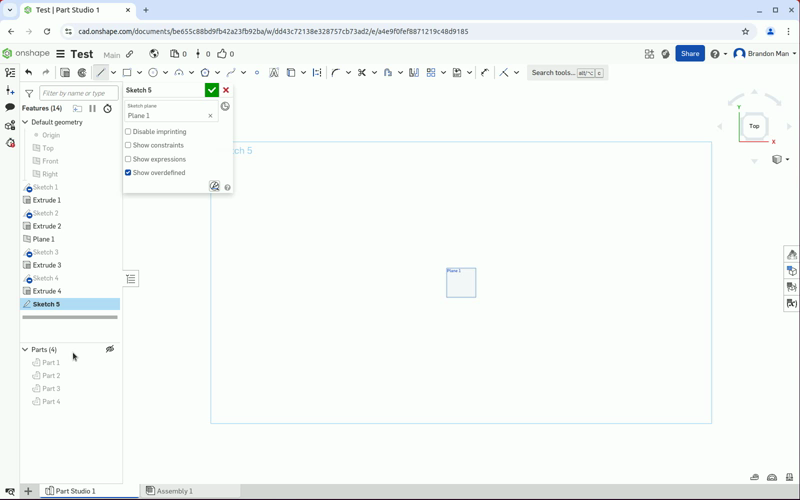
key_down(shift)
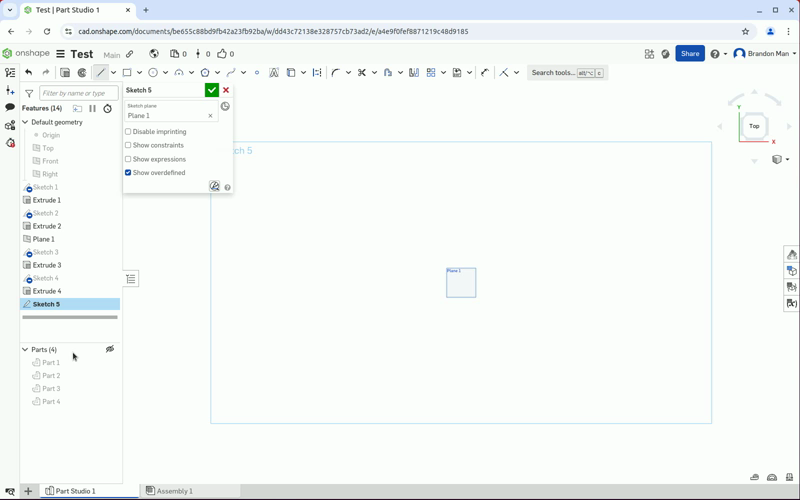
mouse_move(401, 278)
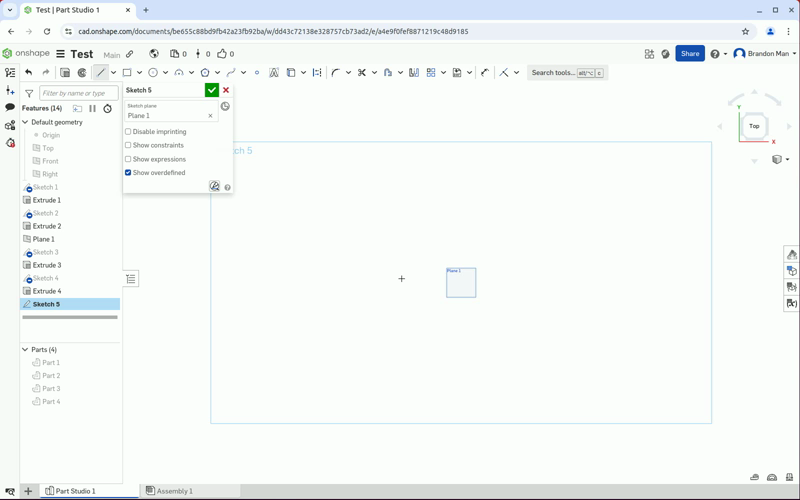
click(401, 278)
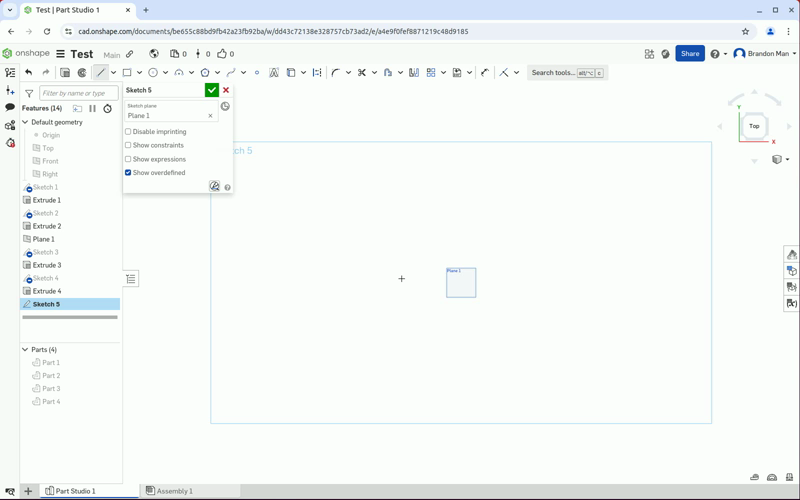
key_up(shift)
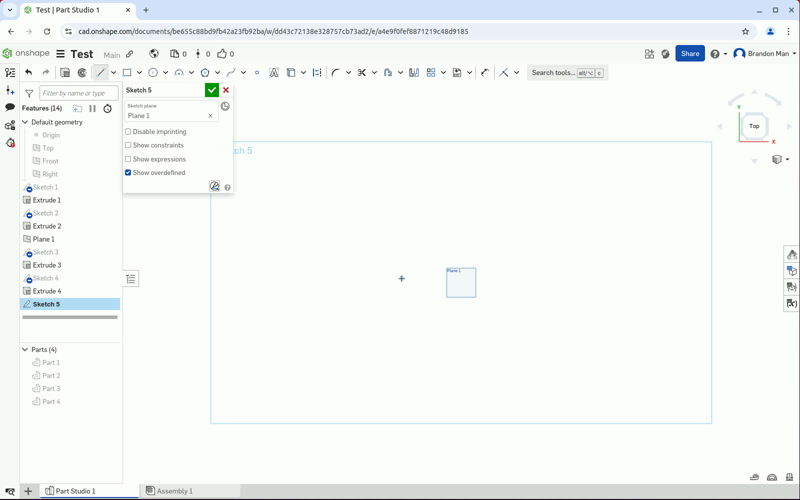
key_down(shift)
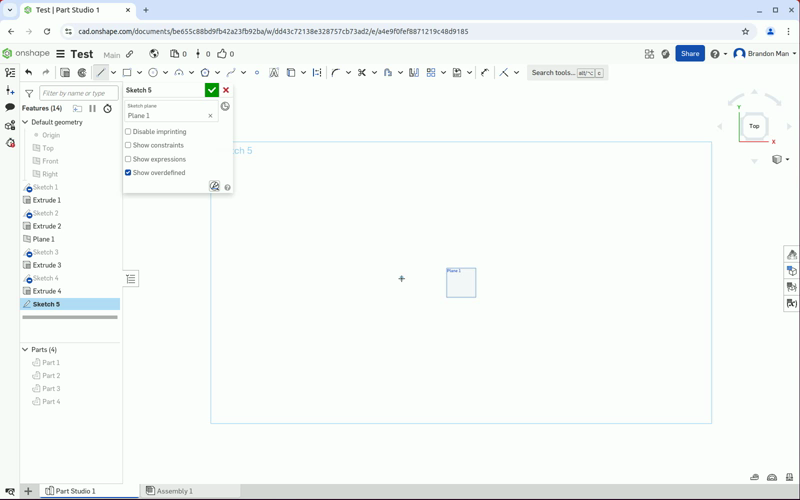
mouse_move(519, 278)
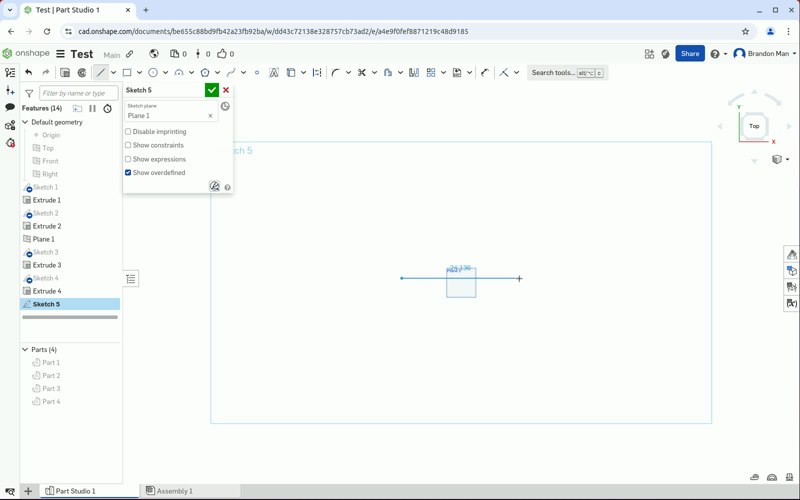
click(519, 278)
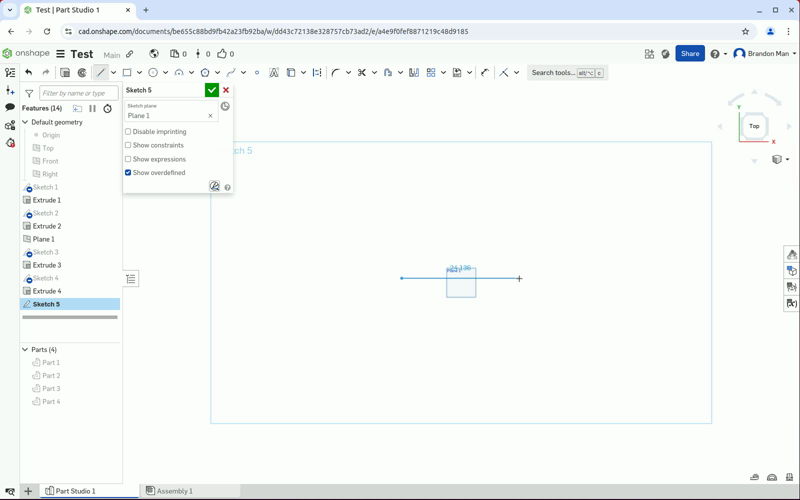
key_up(shift)
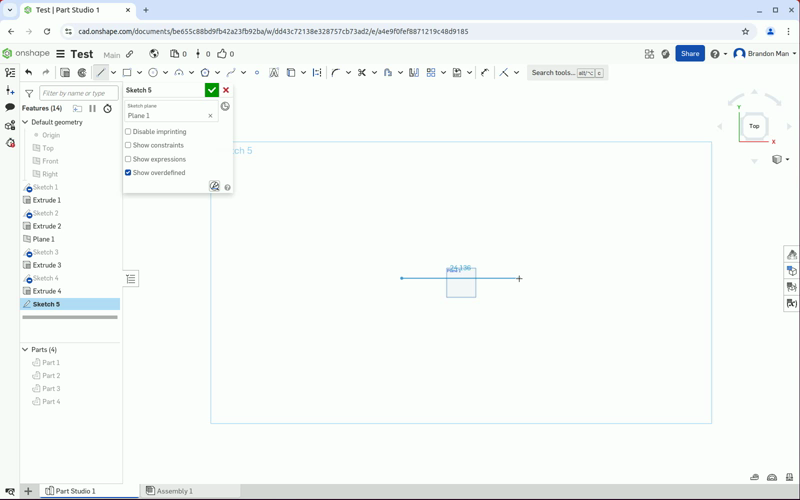
key_down(shift)
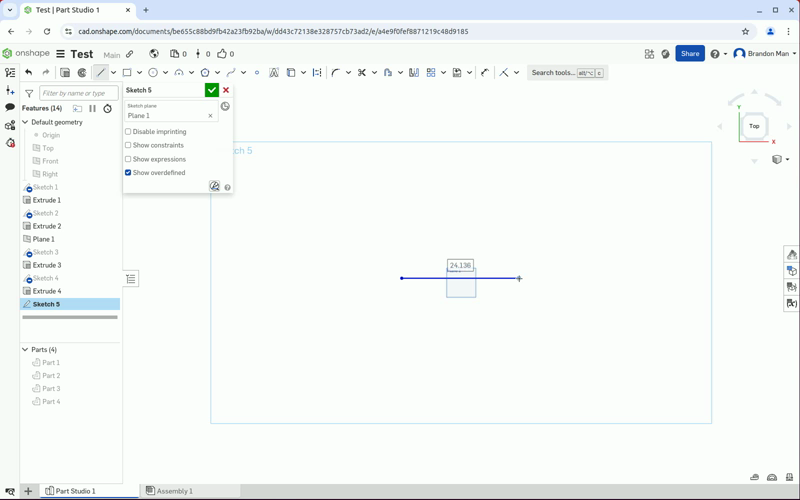
mouse_move(549, 278)
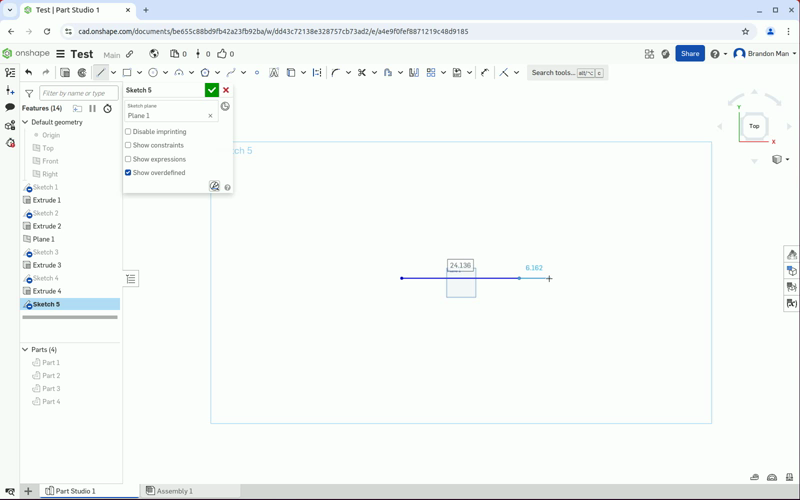
mouse_move(519, 259)
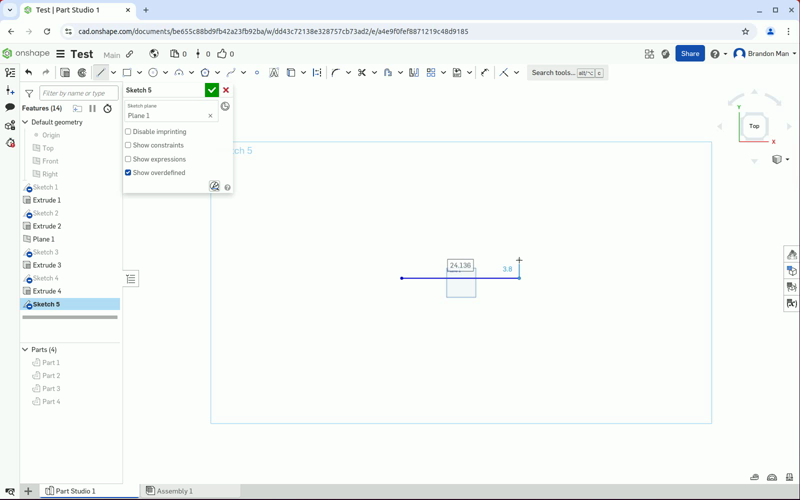
click(519, 259)
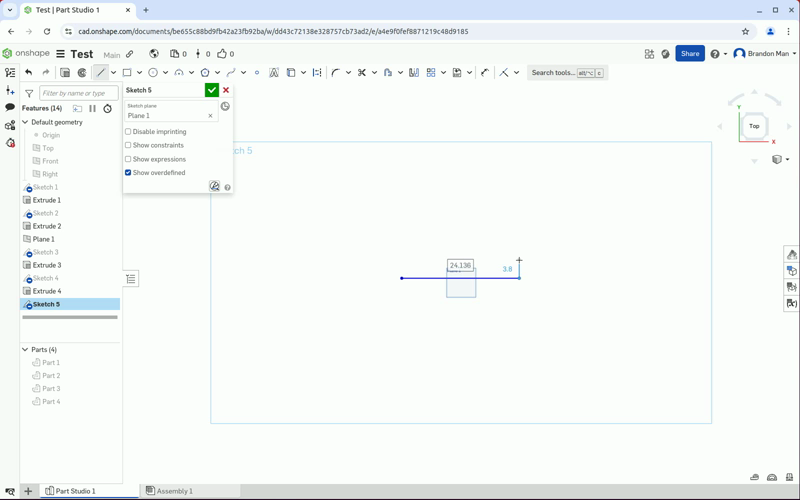
key_up(shift)
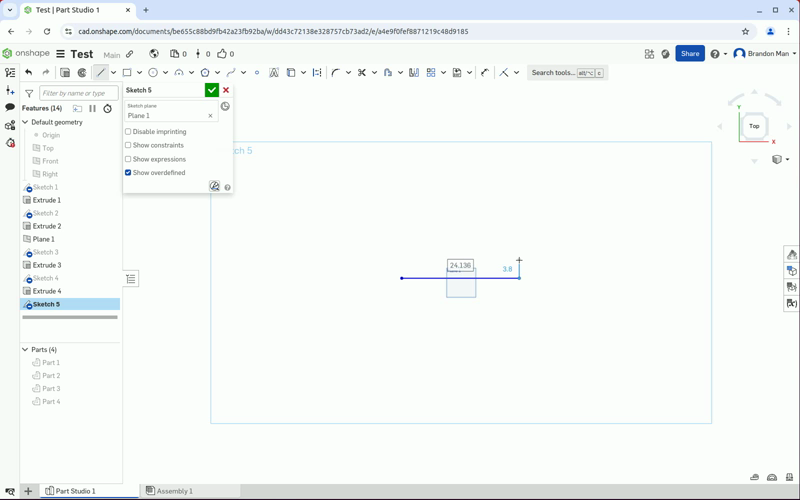
key_down(shift)
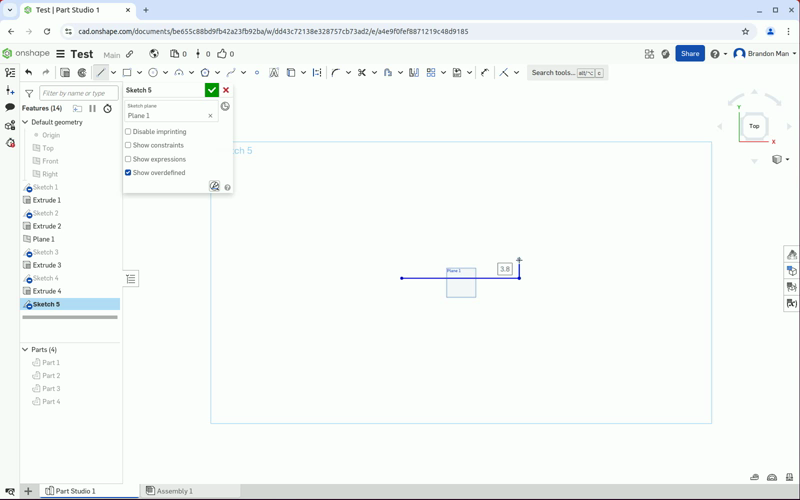
mouse_move(401, 259)
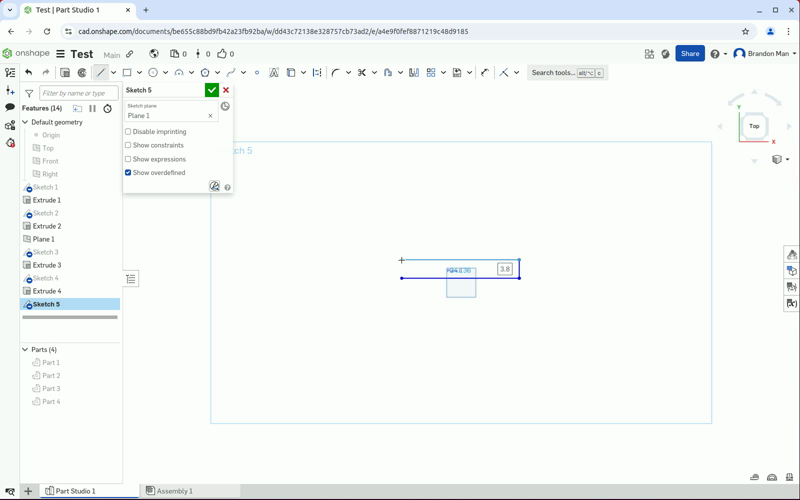
click(401, 259)
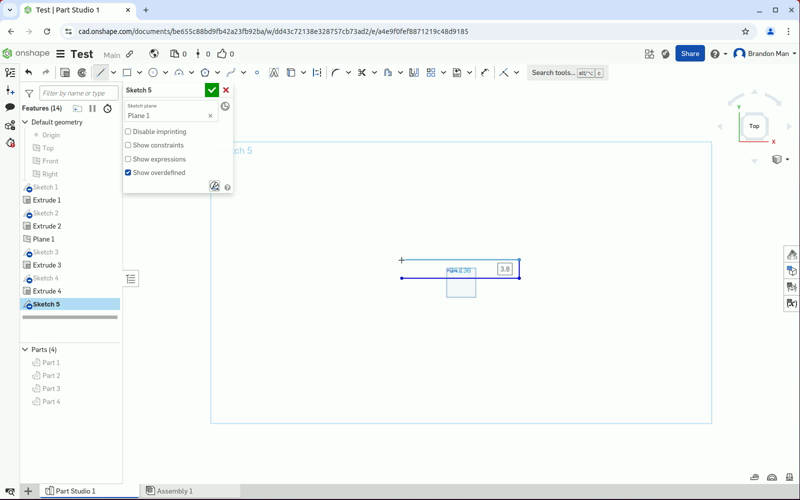
key_up(shift)
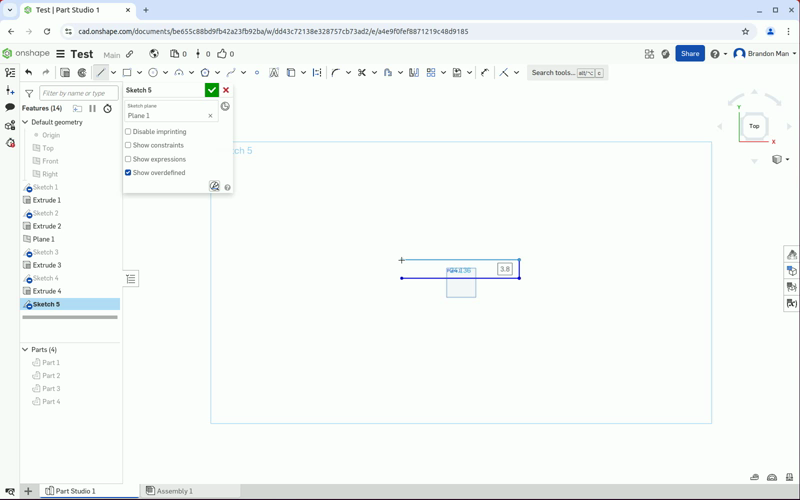
mouse_move(431, 259)
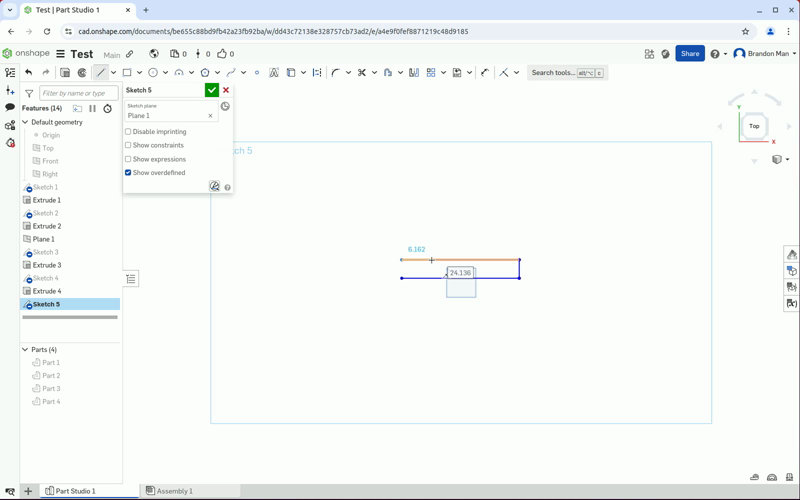
key_down(shift)
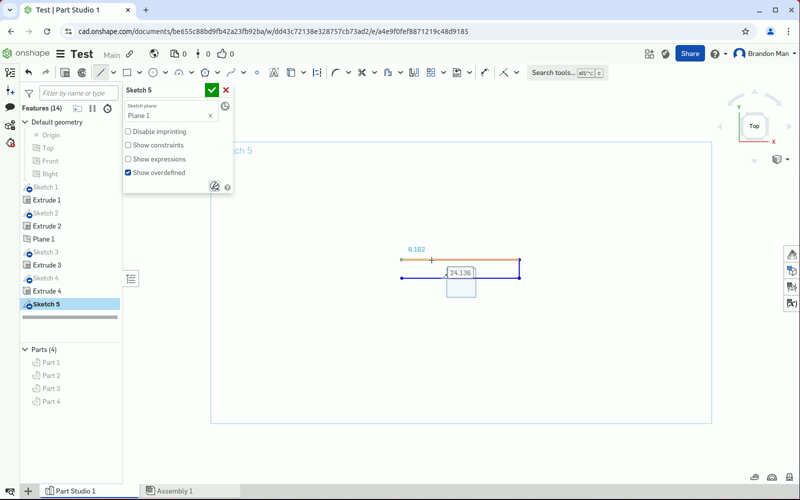
mouse_move(401, 278)
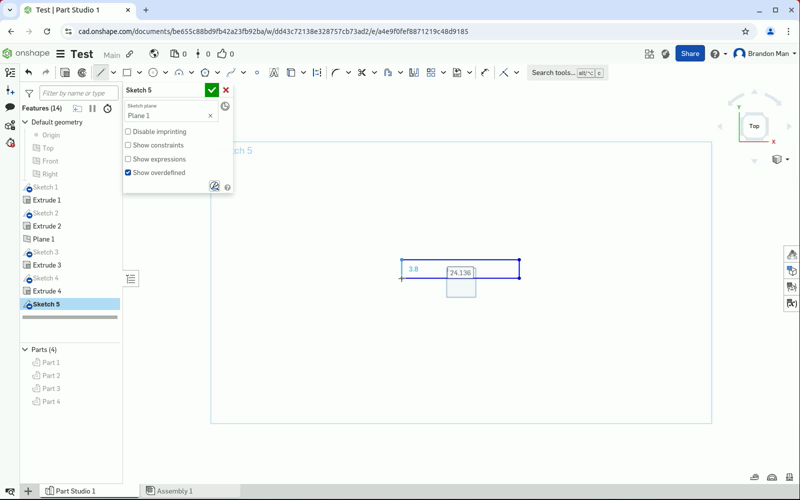
key_up(shift)
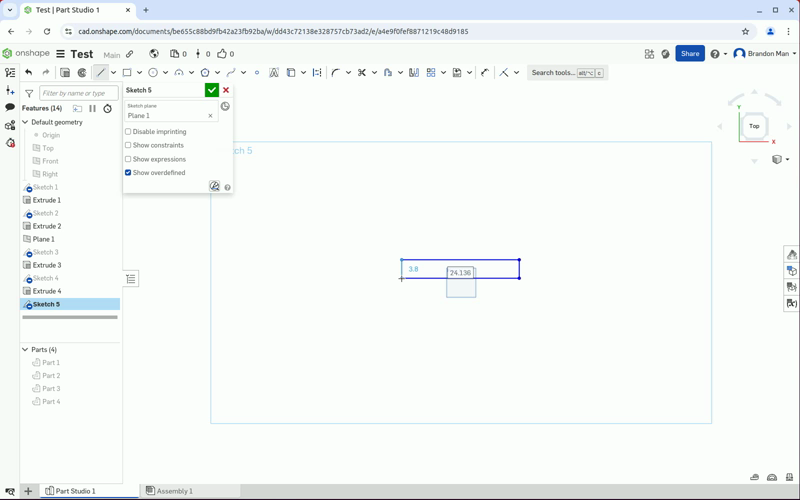
click(401, 278)
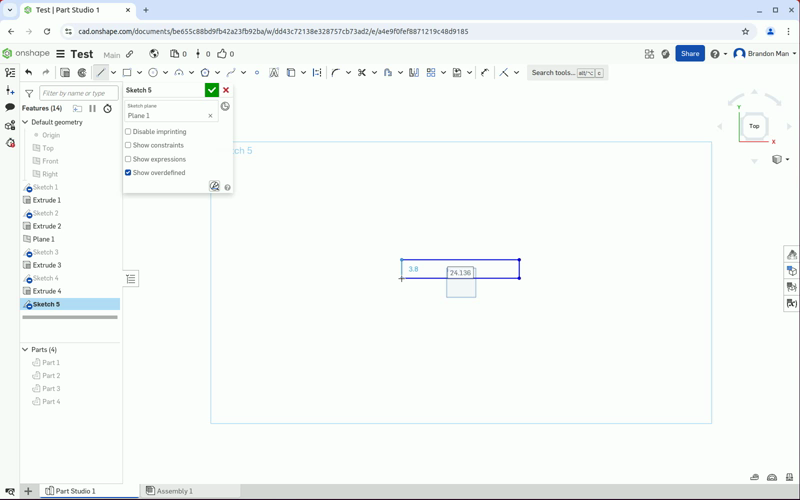
key(esc)
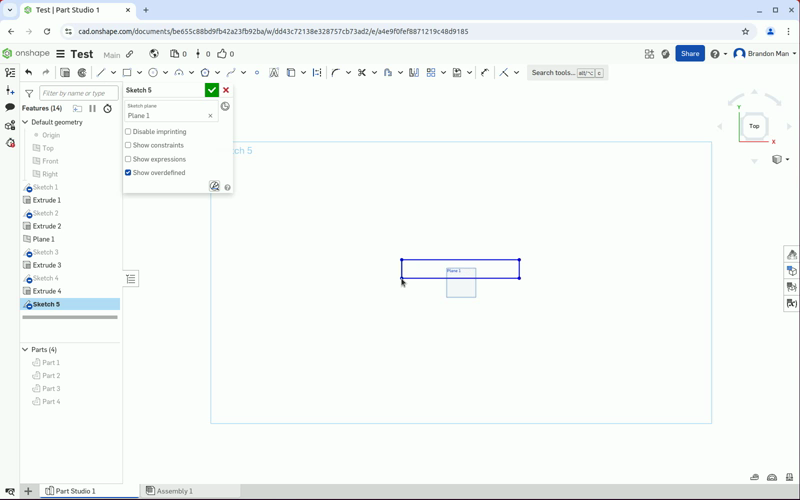
mouse_move(458, 274)
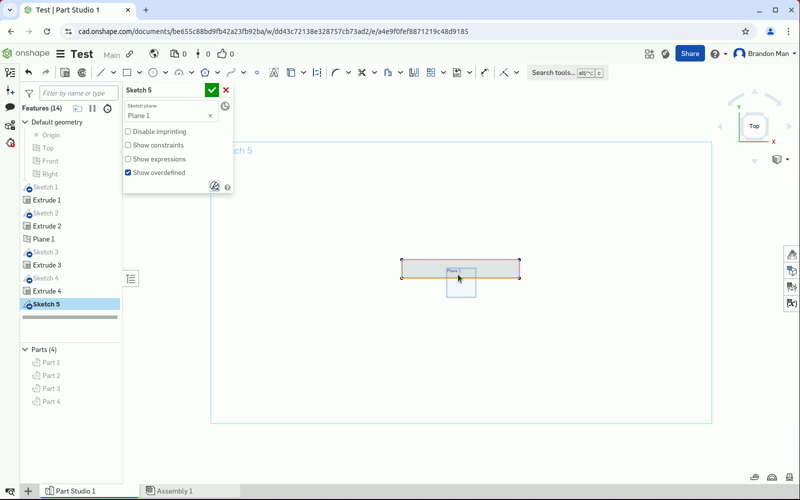
click(458, 274)
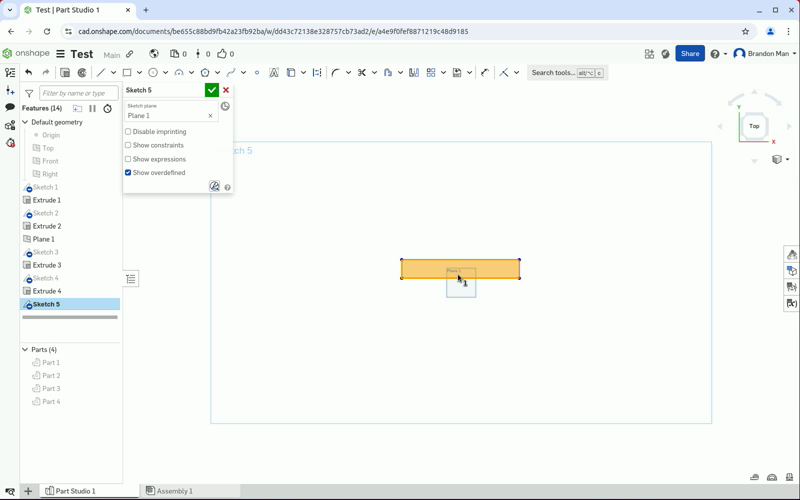
mouse_move(73, 352)
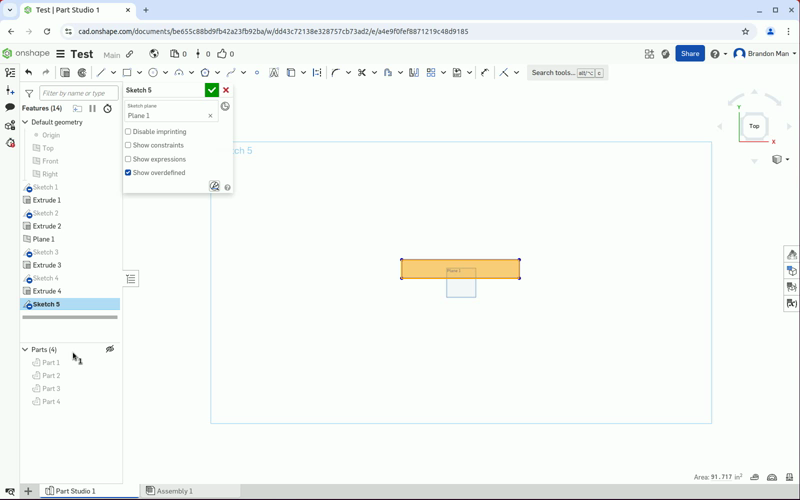
key(shift+y)
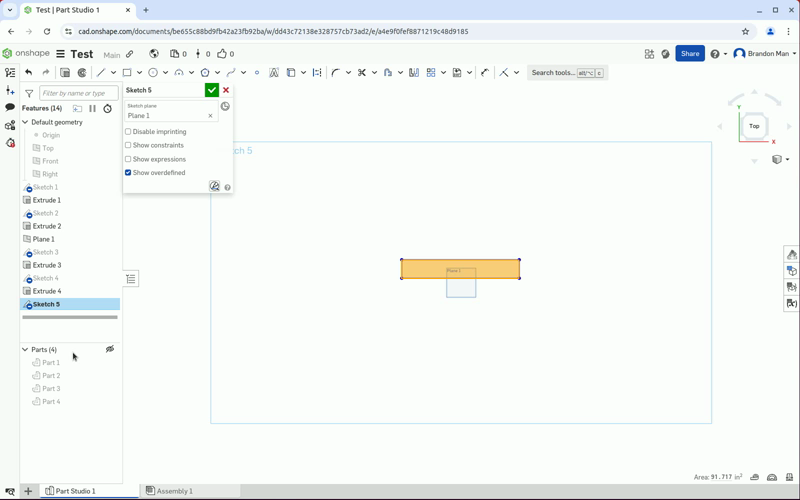
key(shift+e)
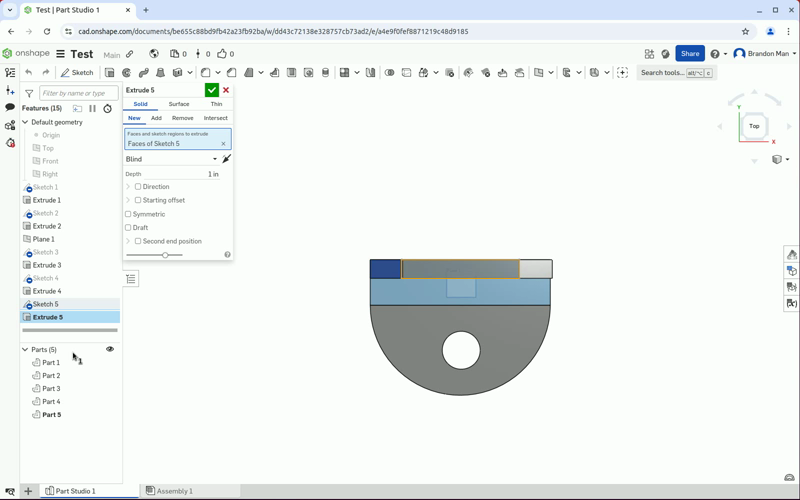
mouse_move(143, 106)
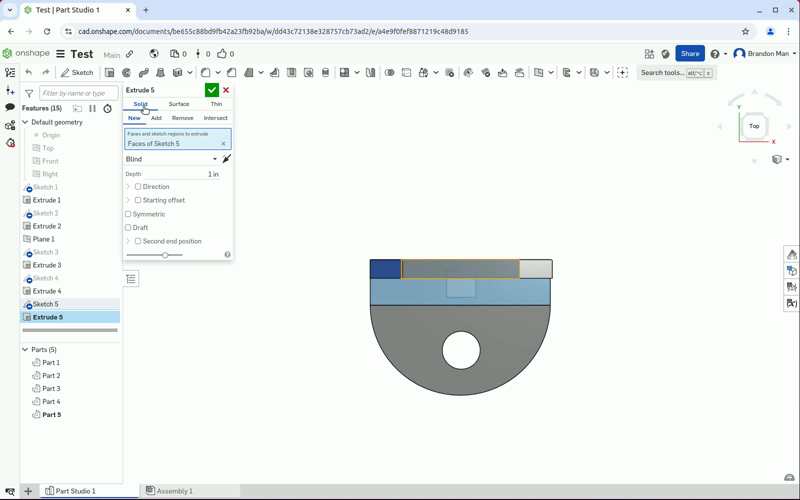
click(143, 106)
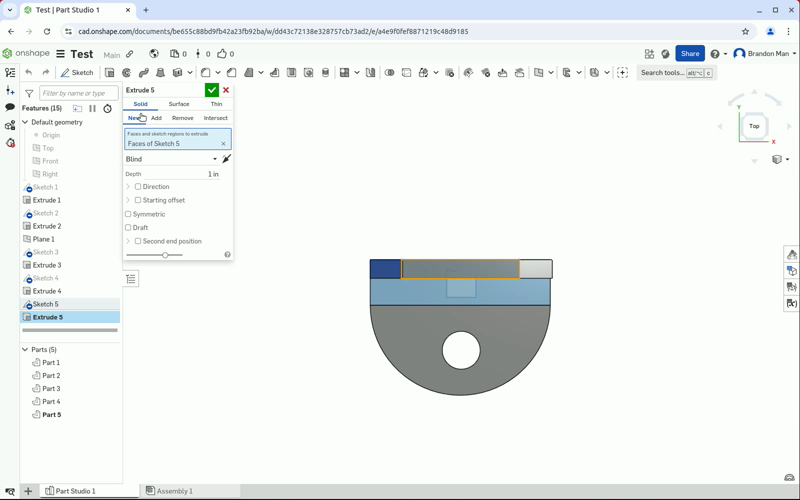
mouse_move(137, 120)
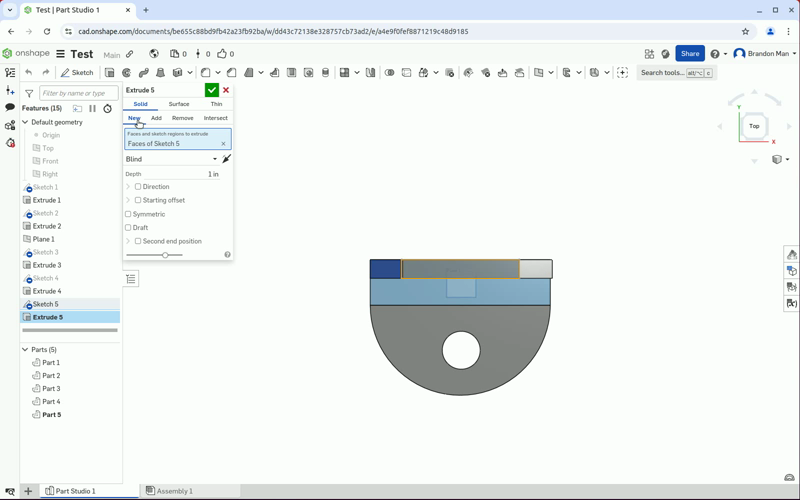
click(137, 120)
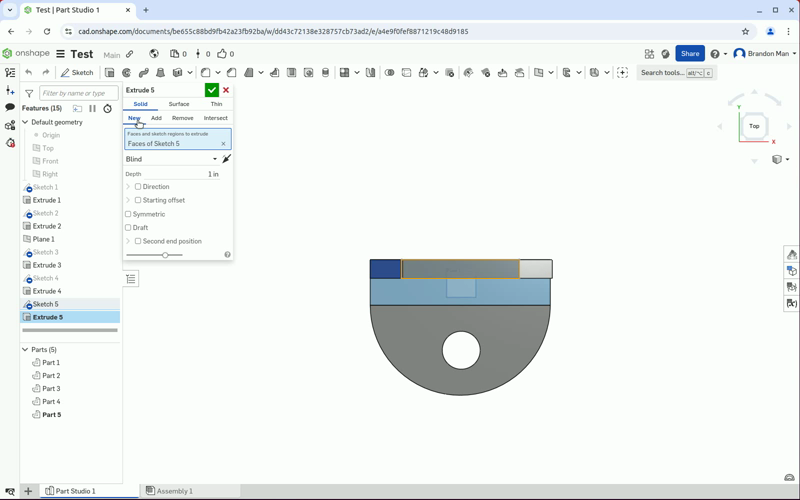
key(tab, 4)
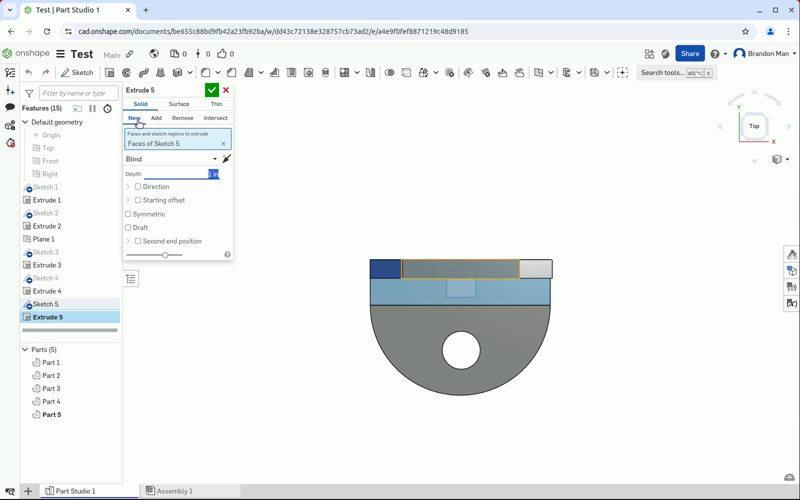
text(5.536)
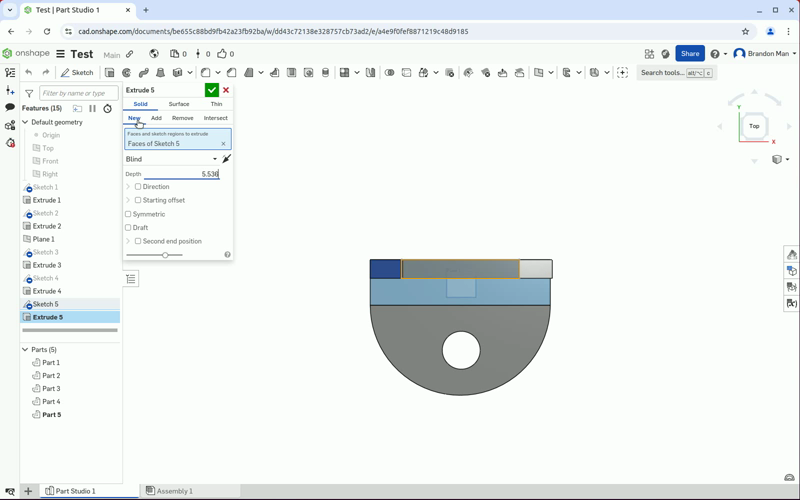
key(enter)
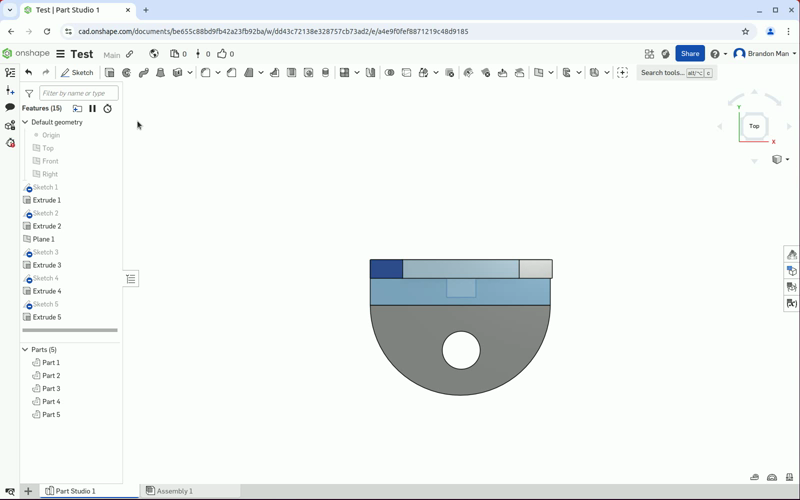
key(shift+h)
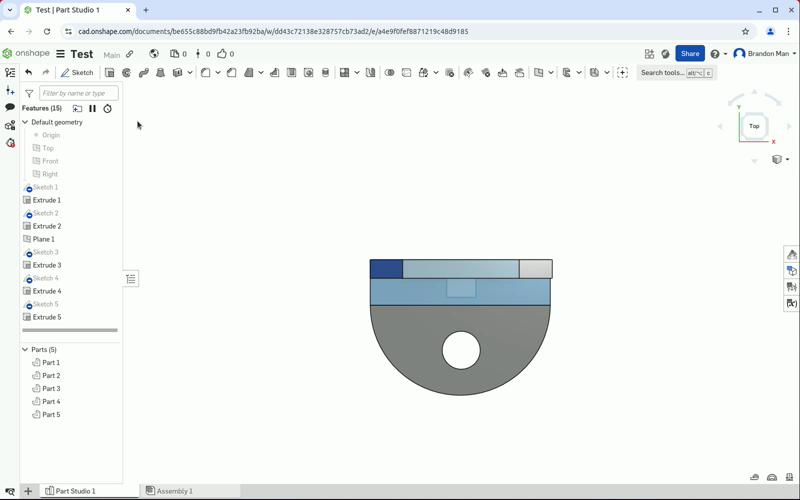
key(shift+h)
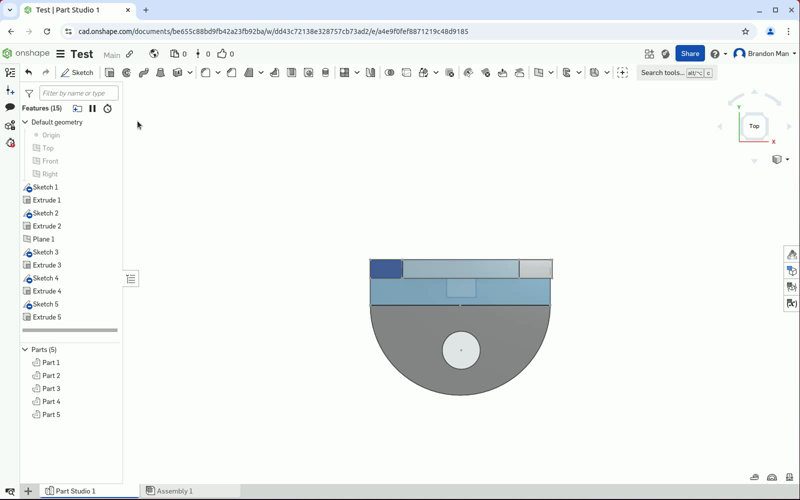
key(shift+7)
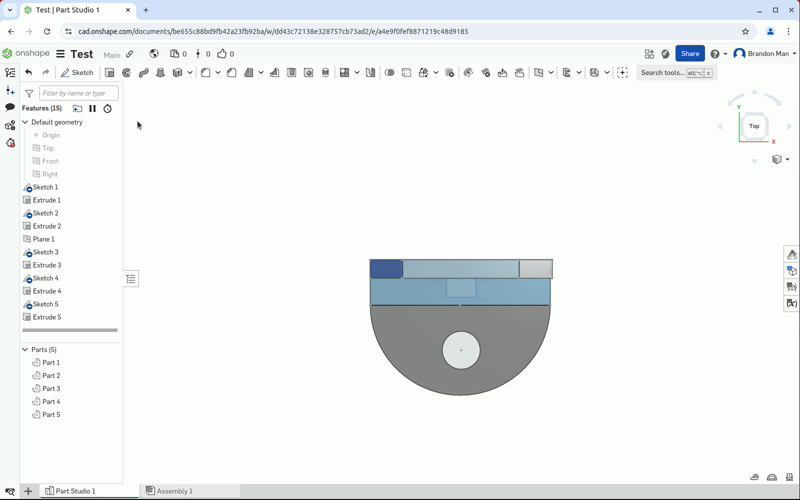
key(up, 3)
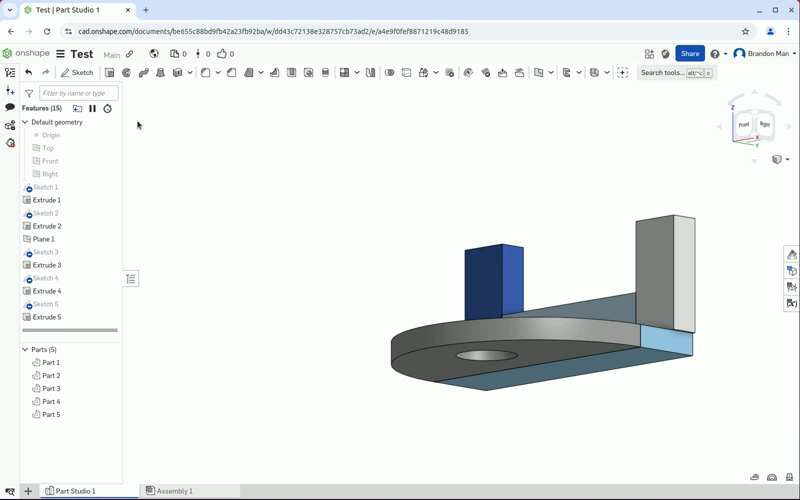
key(left, 3)
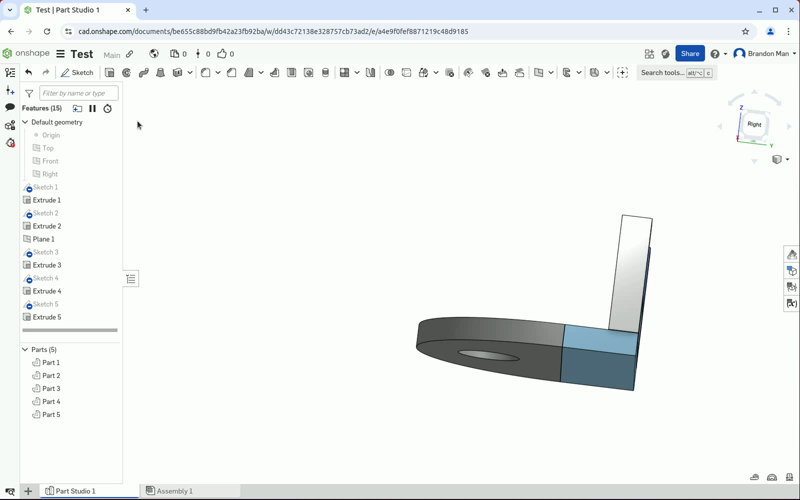
key(right, 3)
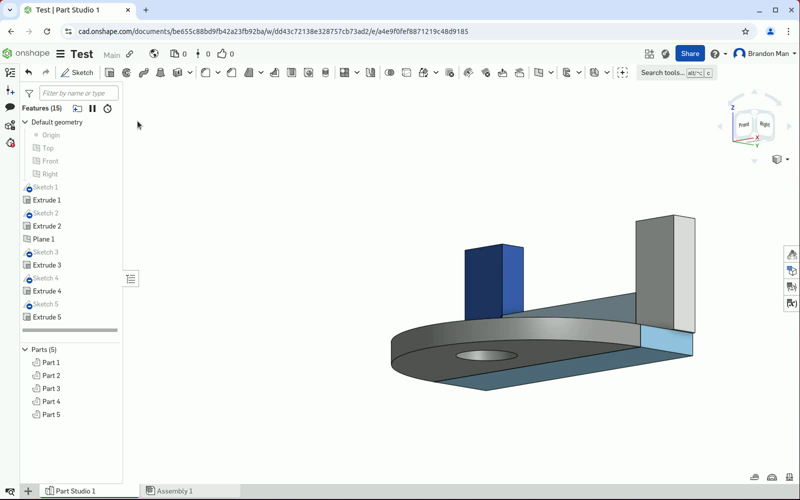
key(down, 3)
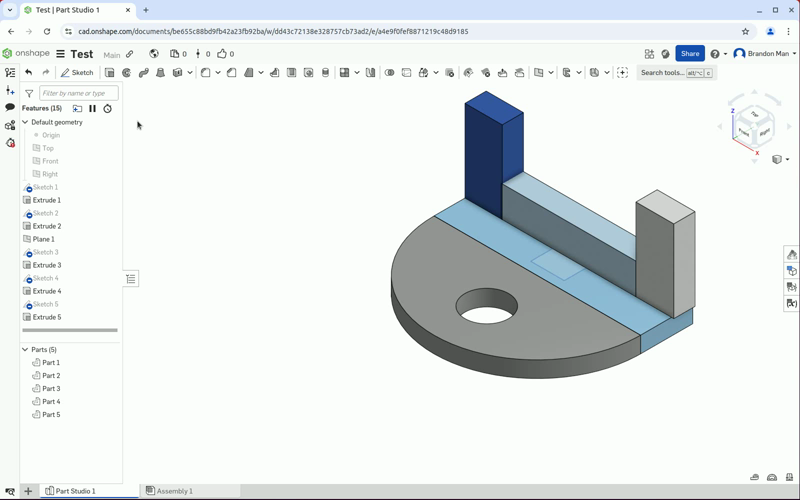
mouse_move(73, 189)
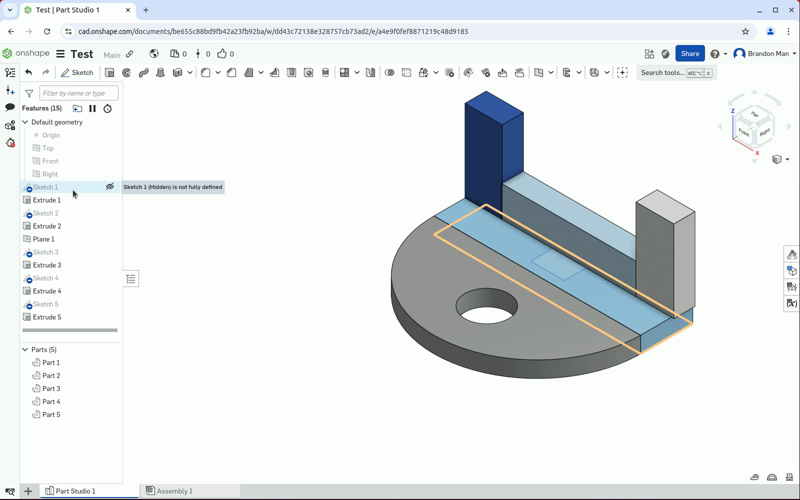
click(73, 189)